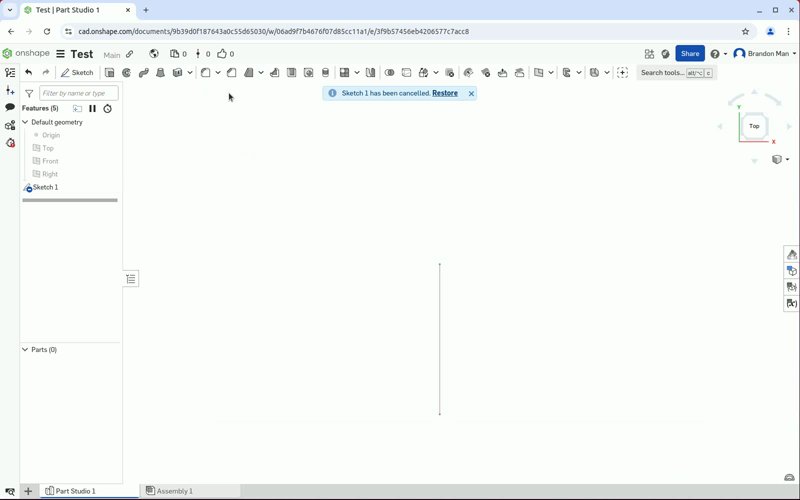
key(shift+h)
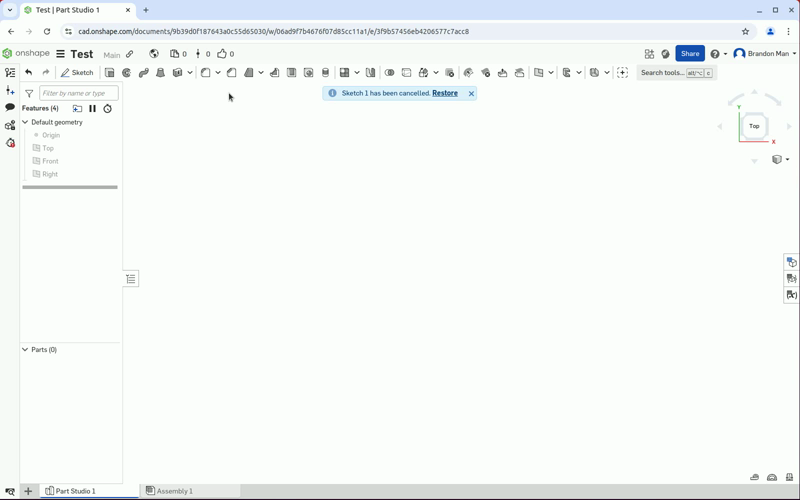
mouse_move(73, 352)
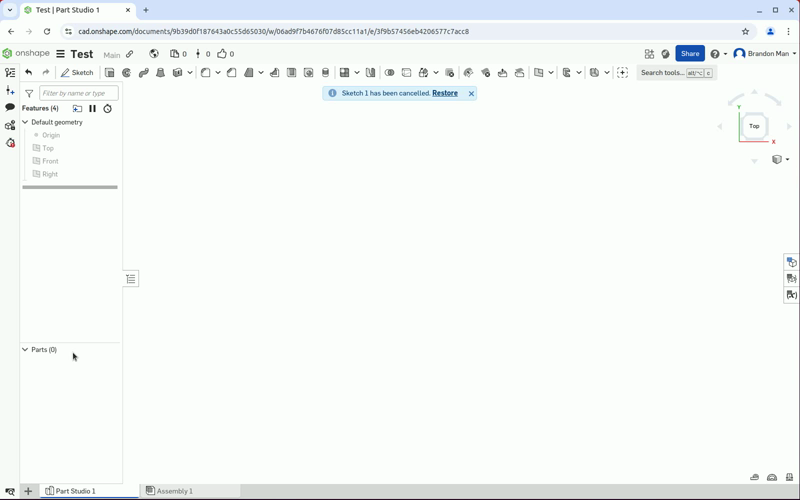
key(y)
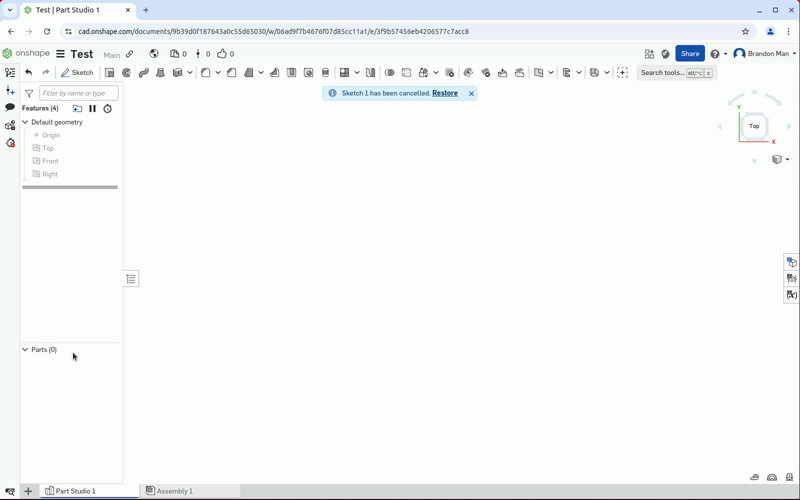
key(shift+p)
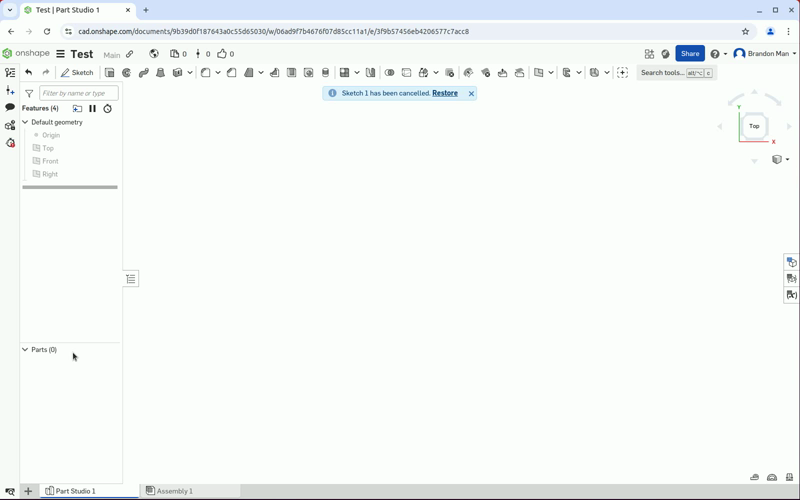
key(space)
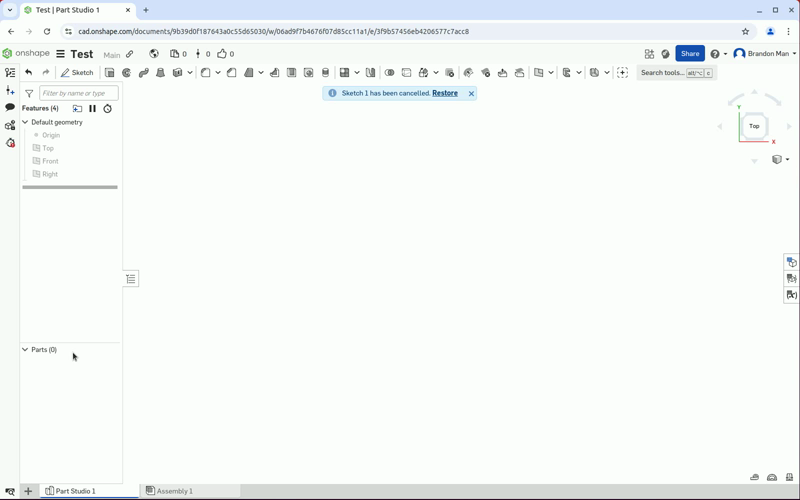
key_down(shift)
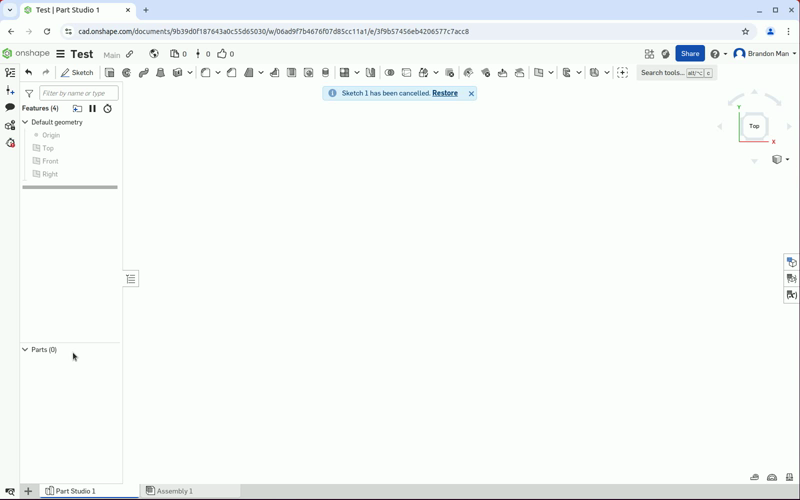
key(up)
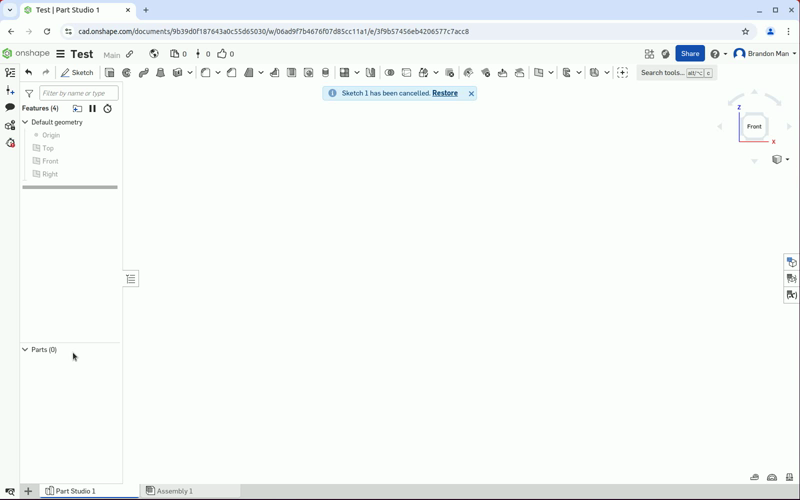
key_up(shift)
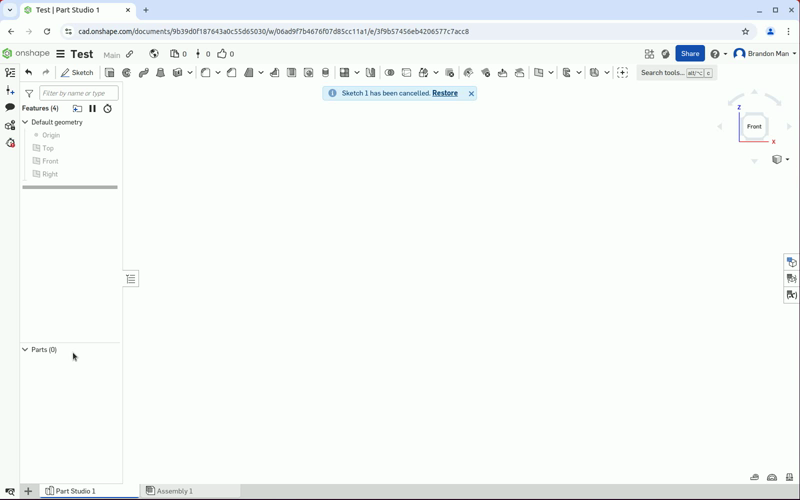
mouse_move(73, 352)
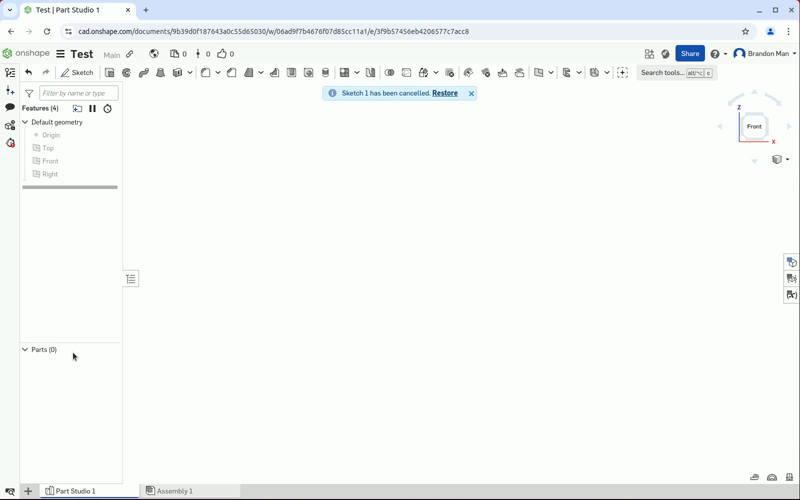
key(shift+y)
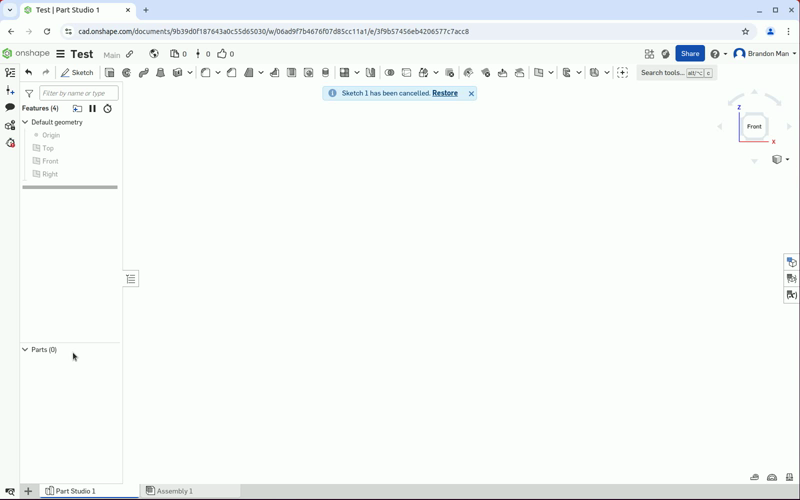
key(shift+s)
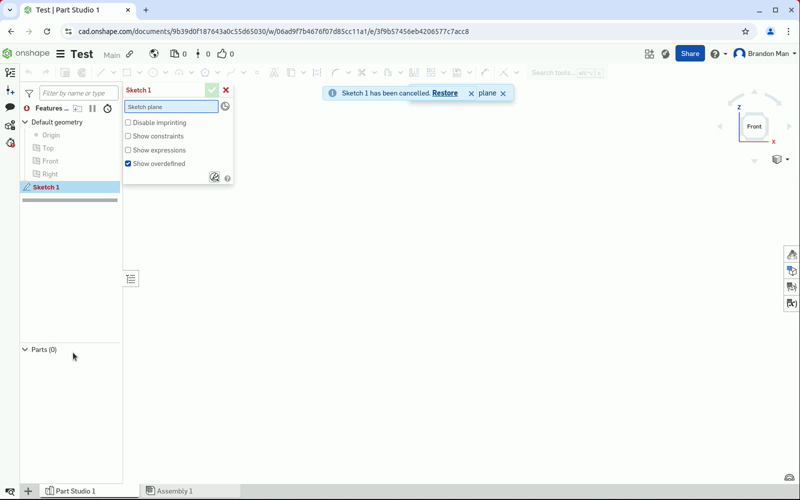
mouse_move(73, 163)
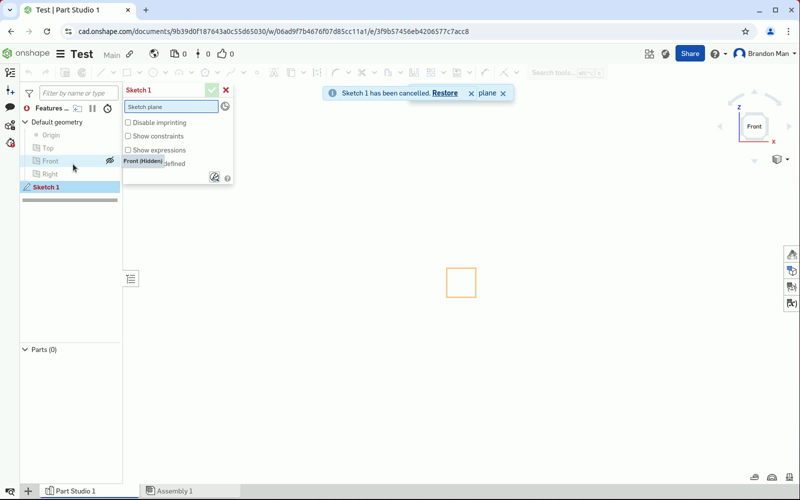
click(73, 163)
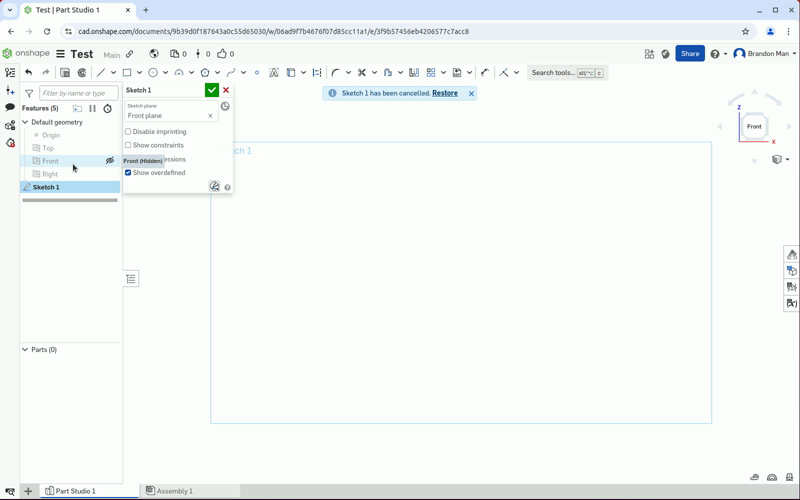
mouse_move(73, 352)
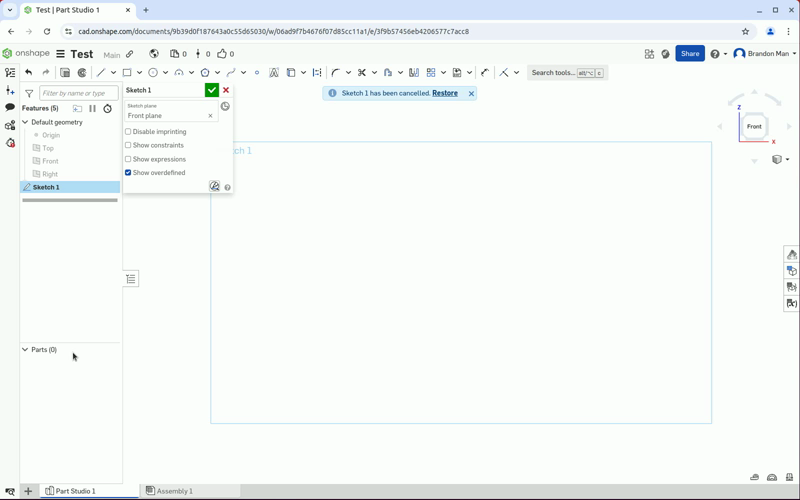
key(y)
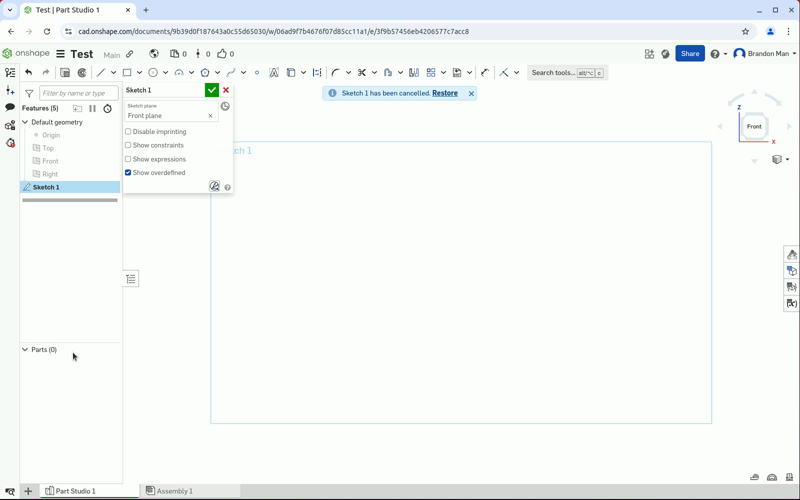
key(l)
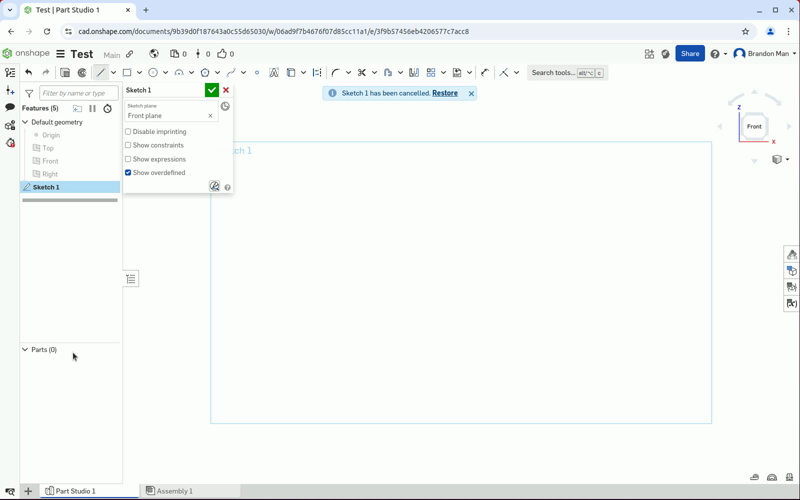
key_down(shift)
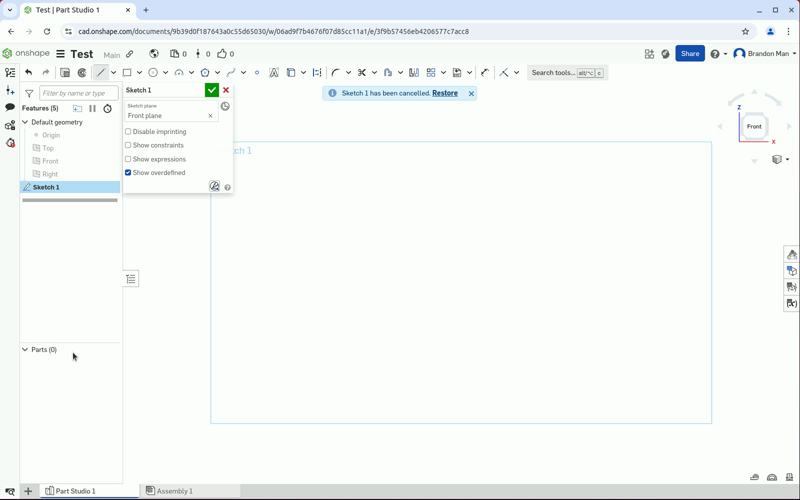
mouse_move(441, 264)
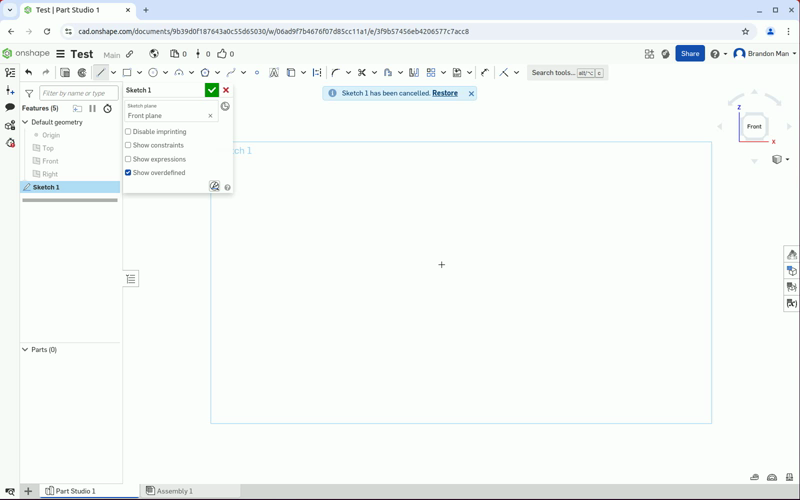
click(441, 264)
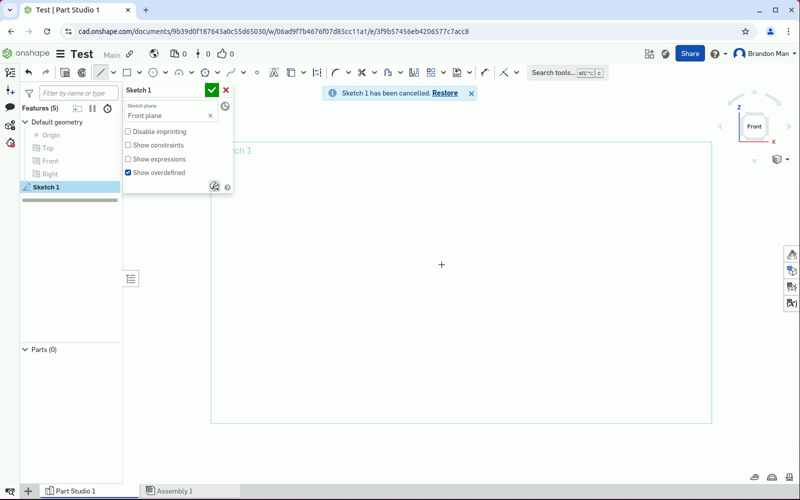
key_up(shift)
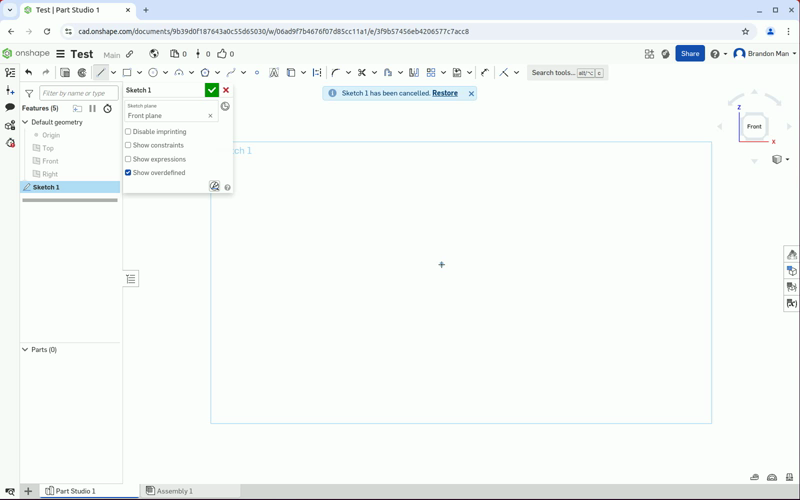
key_down(shift)
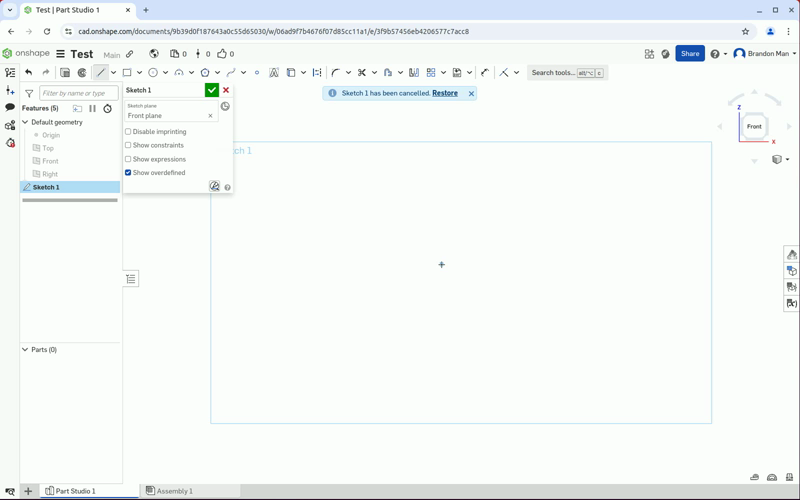
mouse_move(471, 264)
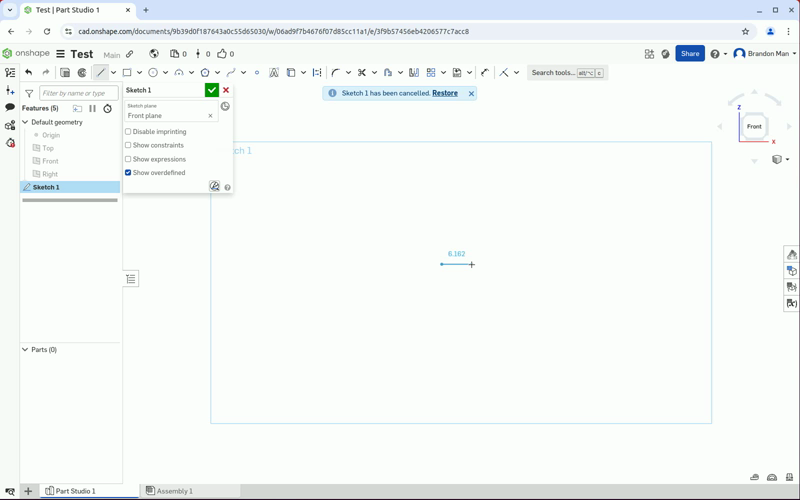
mouse_move(460, 264)
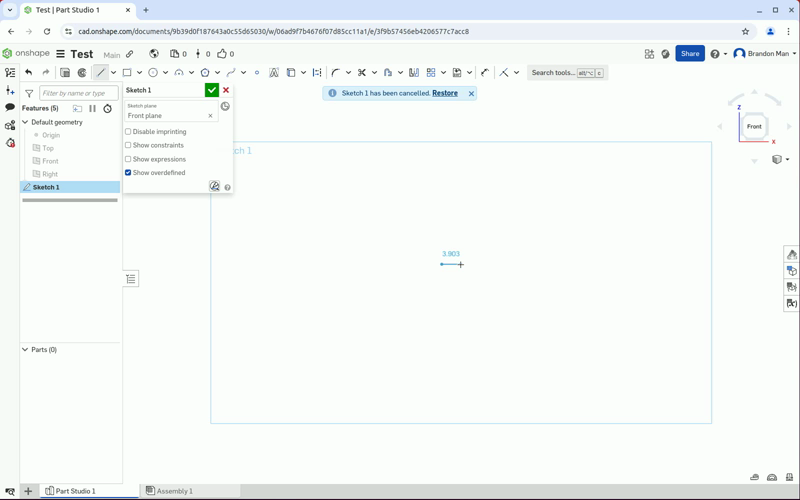
click(460, 264)
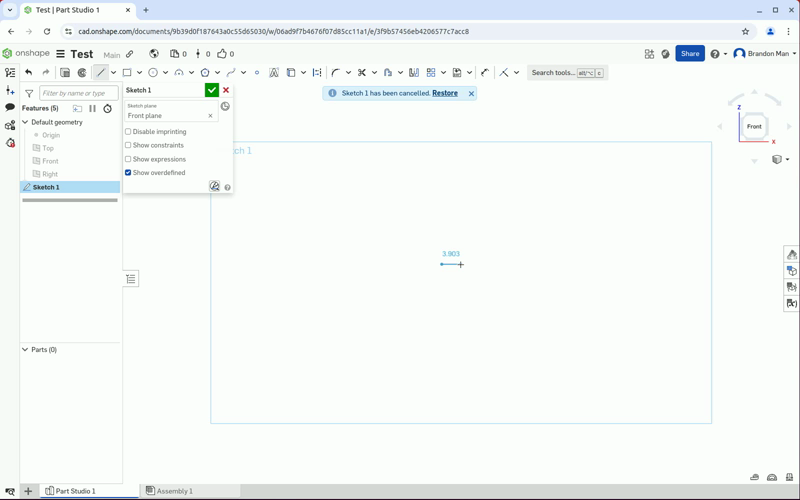
key_up(shift)
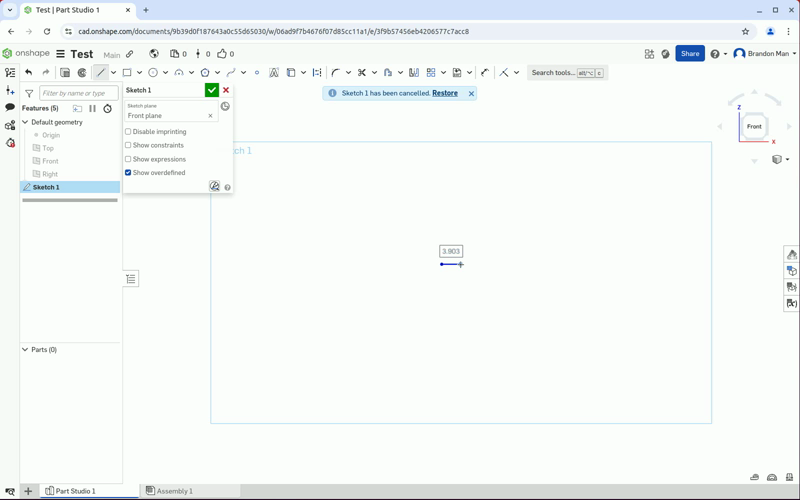
key_down(shift)
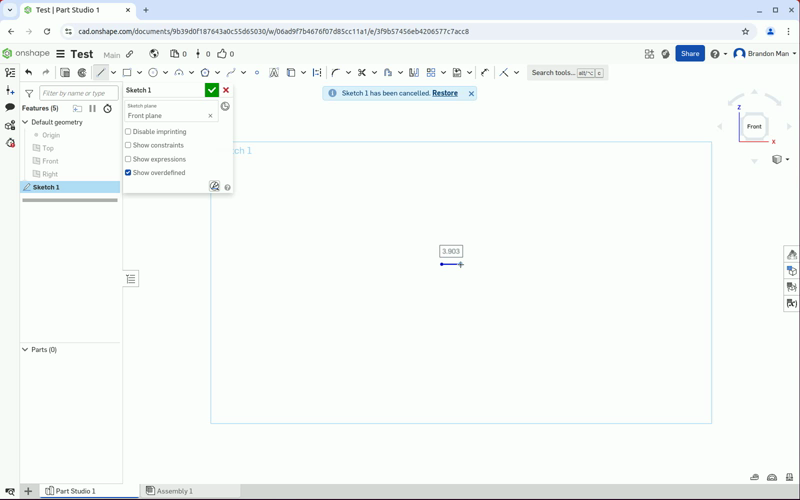
mouse_move(490, 264)
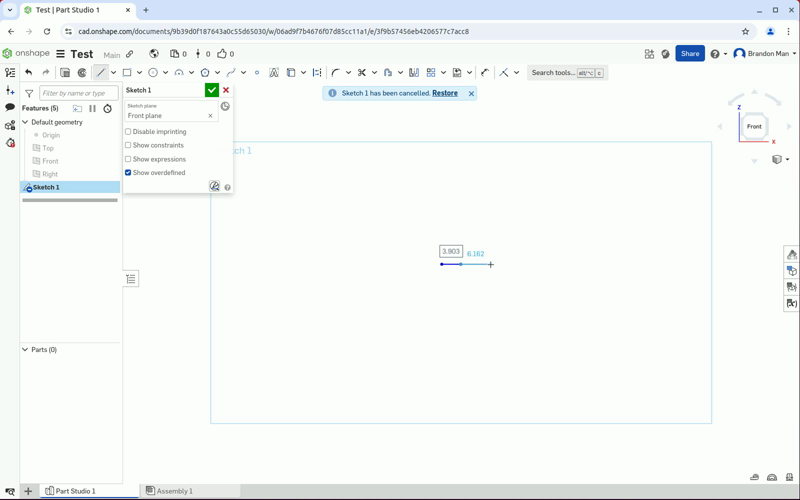
mouse_move(460, 282)
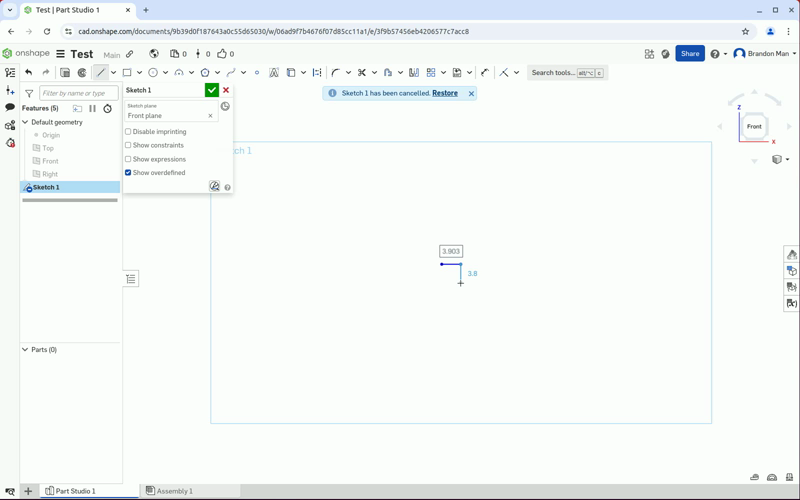
click(460, 282)
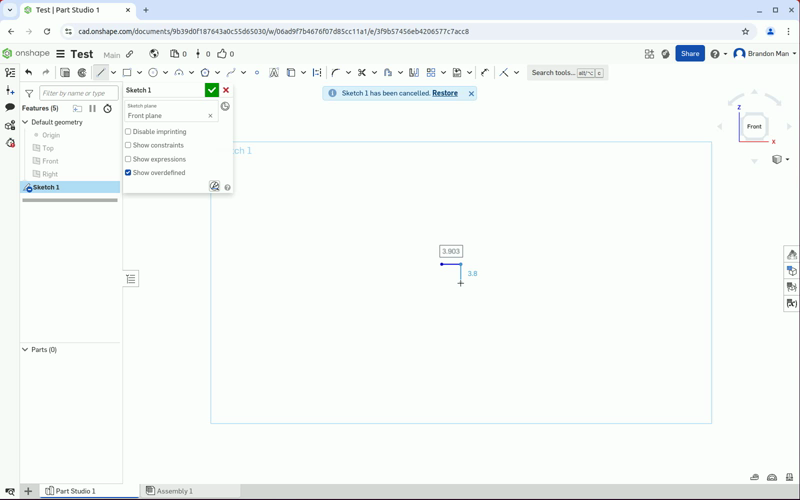
key_up(shift)
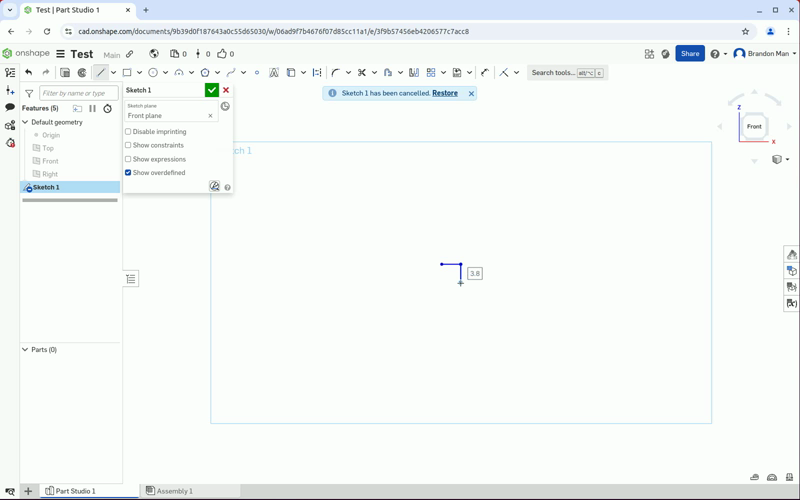
key_down(shift)
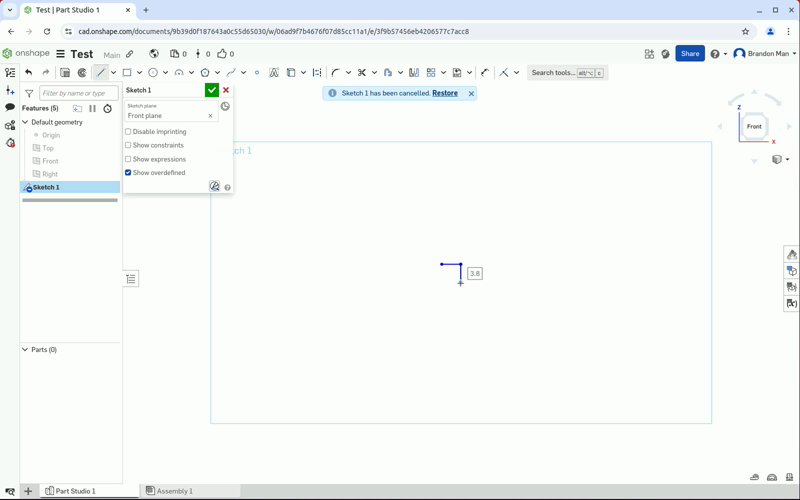
mouse_move(490, 282)
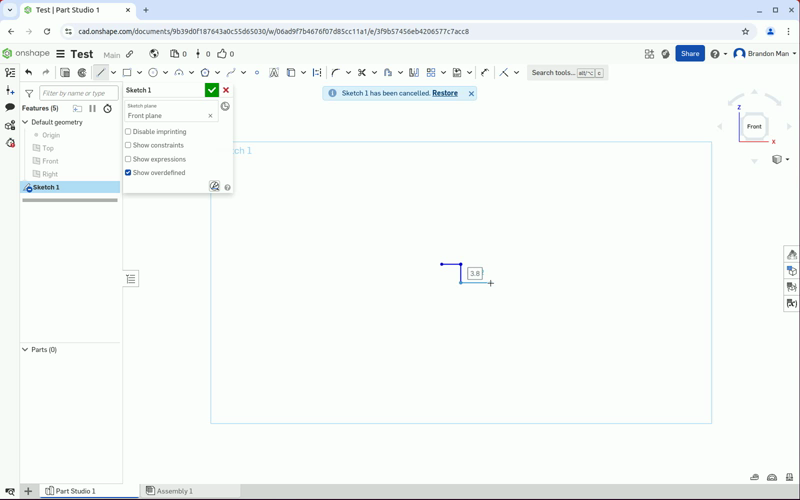
mouse_move(497, 282)
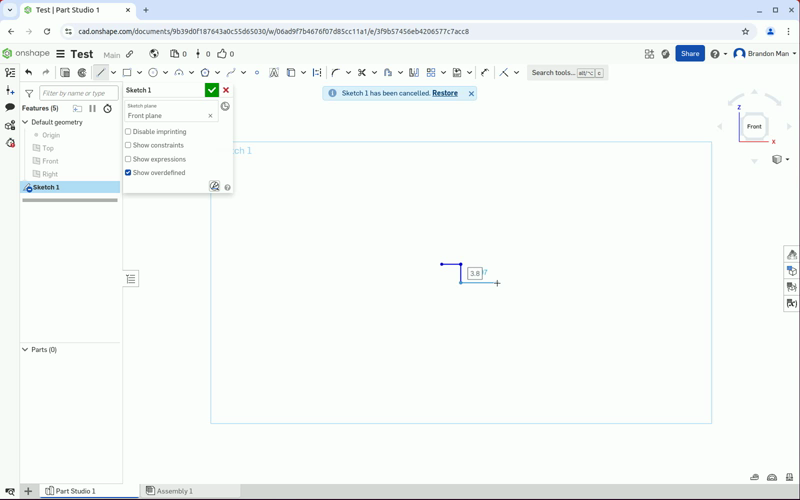
click(497, 282)
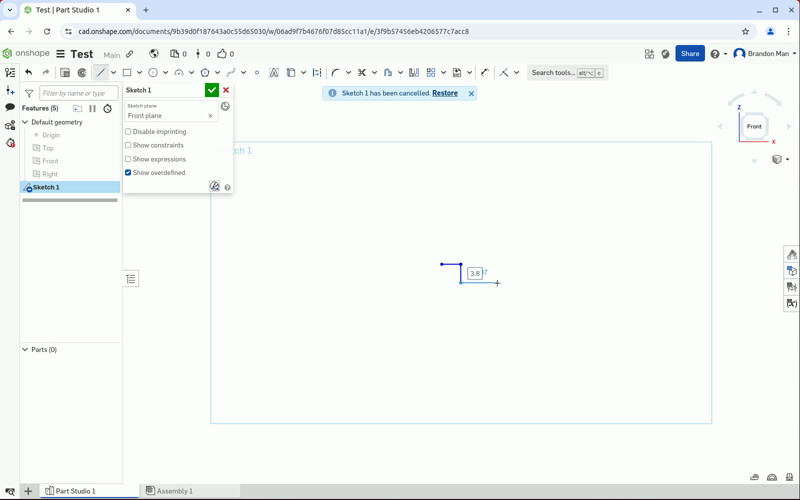
key_up(shift)
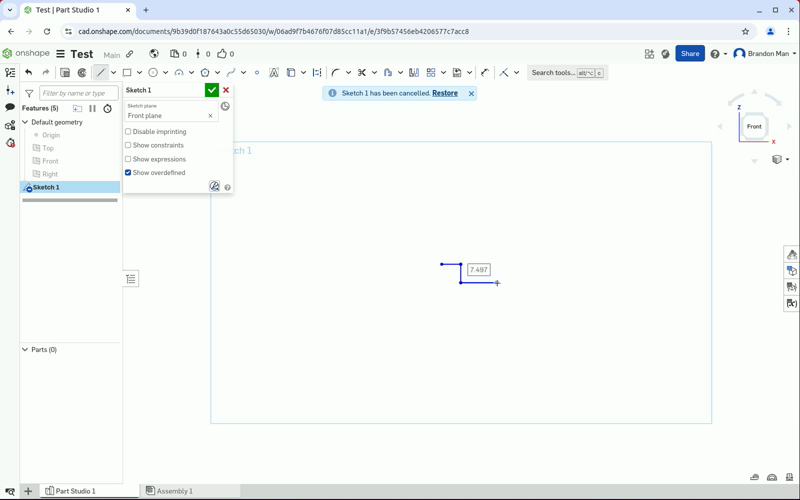
key_down(shift)
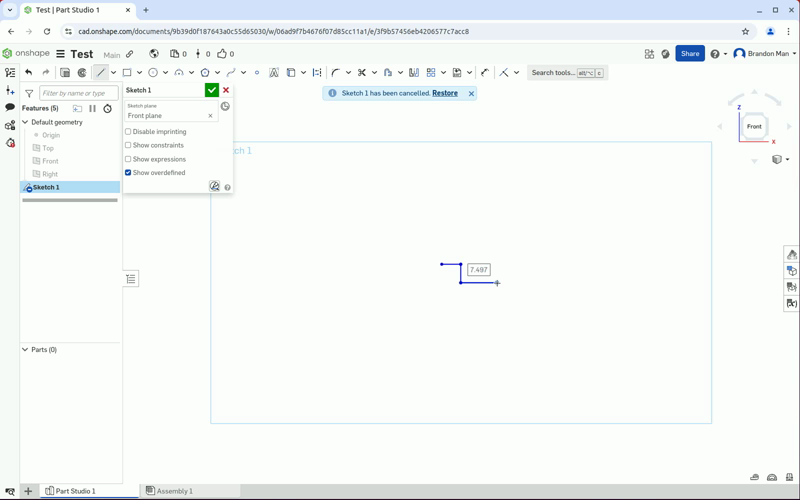
mouse_move(527, 282)
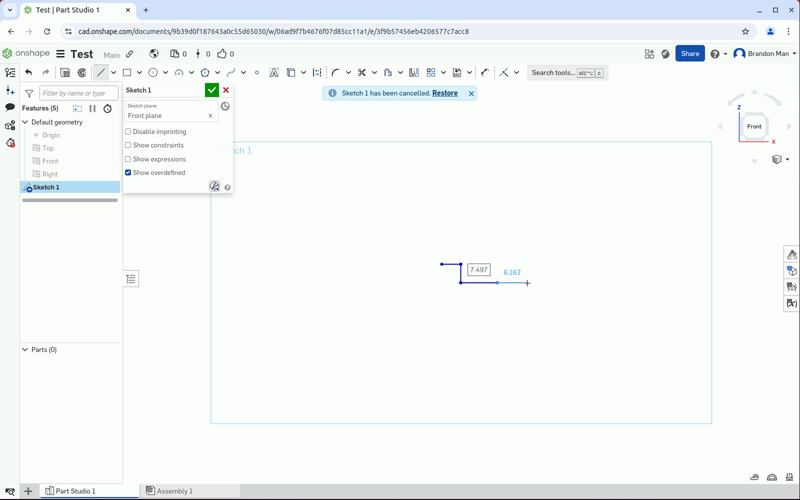
mouse_move(497, 264)
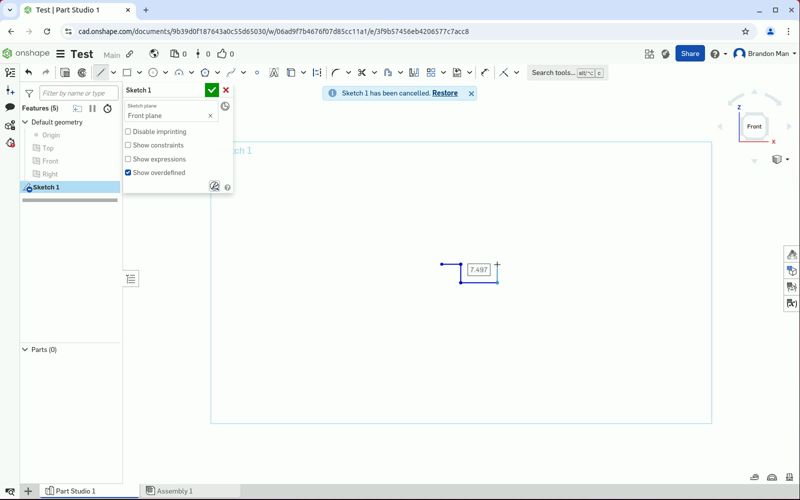
click(497, 264)
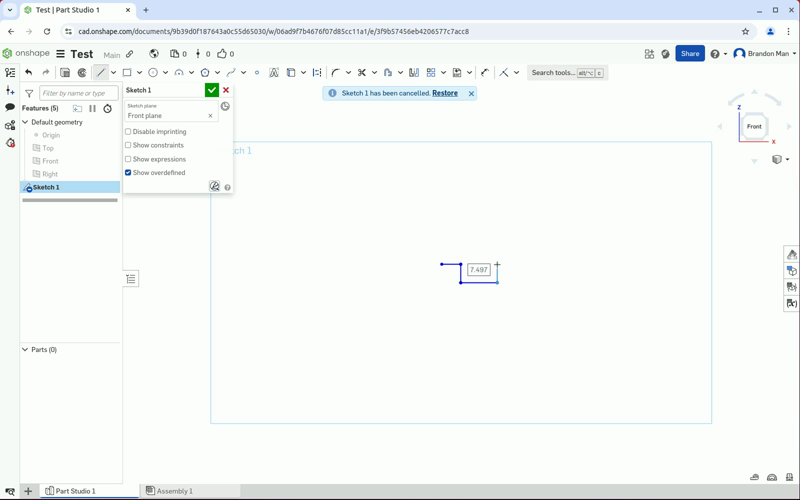
key_up(shift)
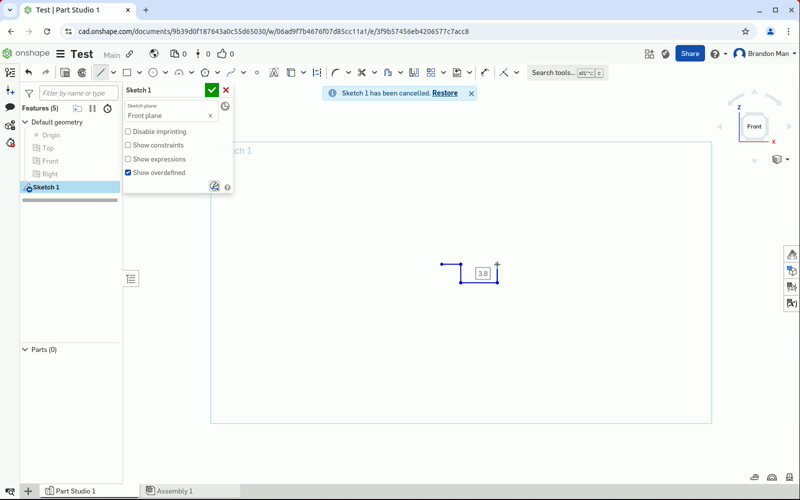
key_down(shift)
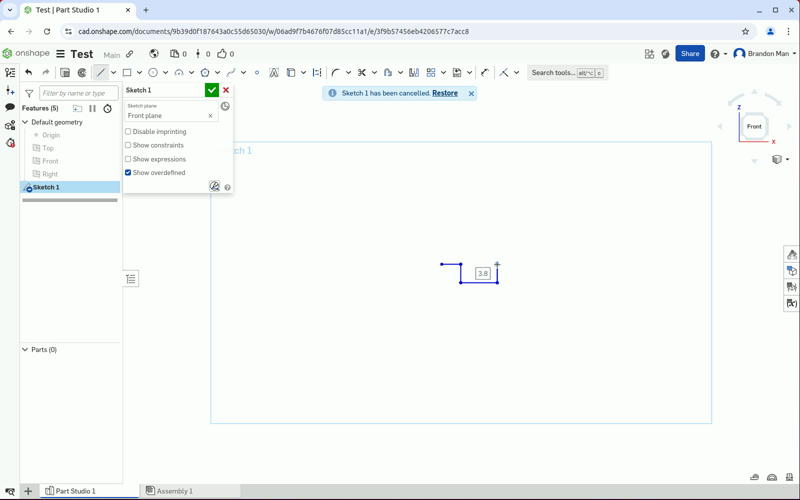
mouse_move(527, 264)
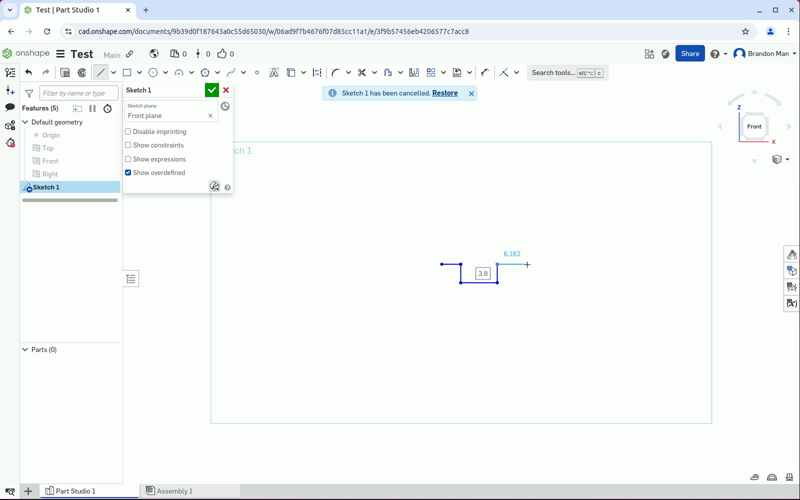
mouse_move(516, 264)
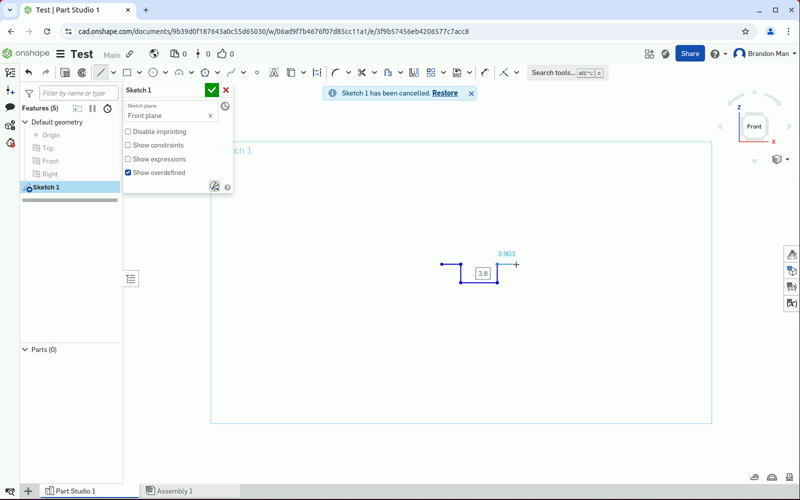
click(516, 264)
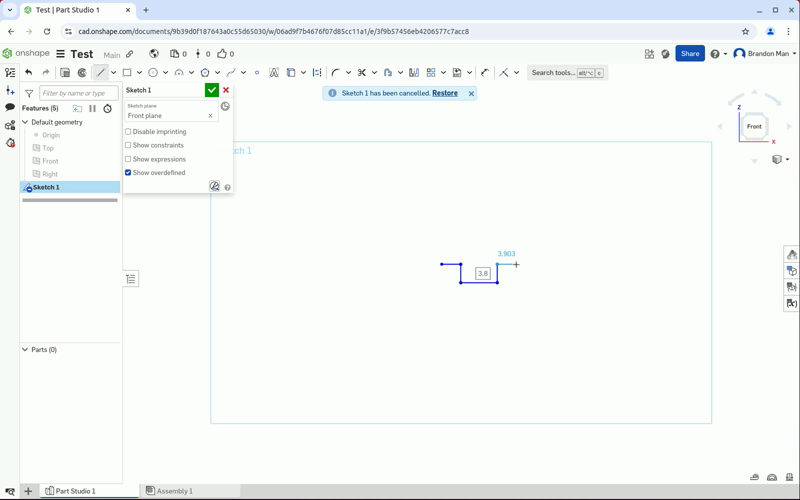
key_up(shift)
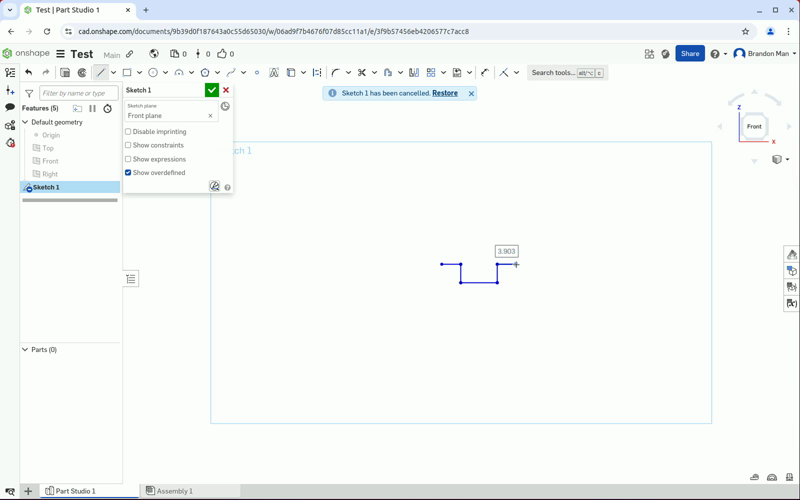
key_down(shift)
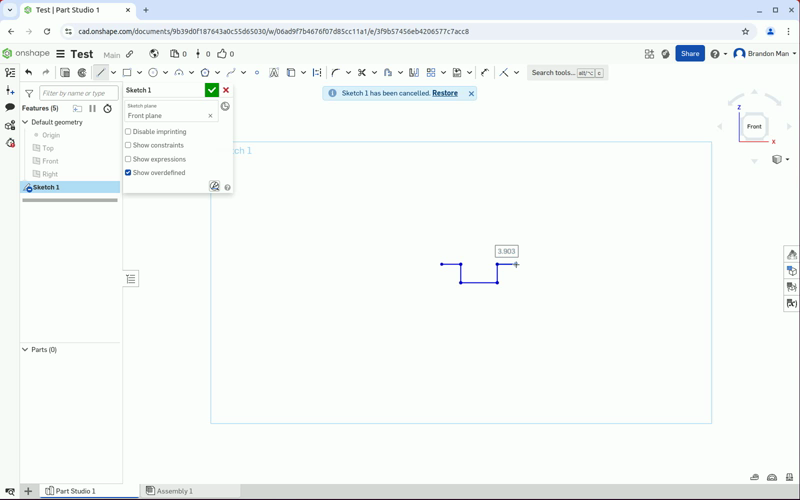
mouse_move(546, 264)
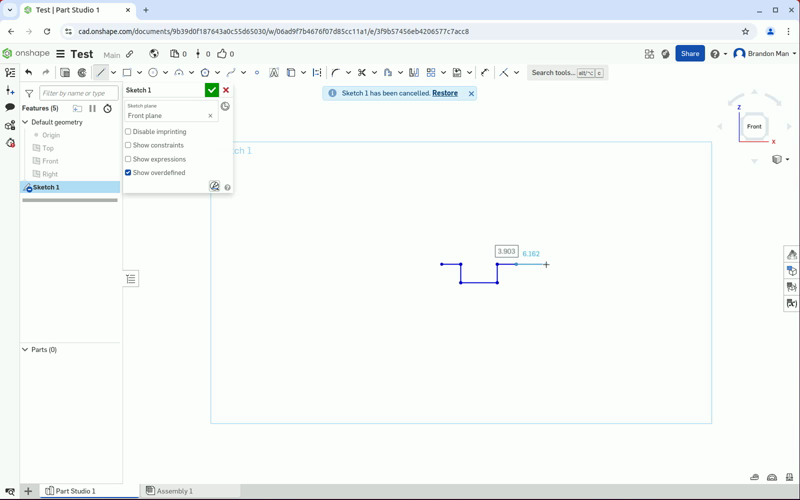
mouse_move(516, 226)
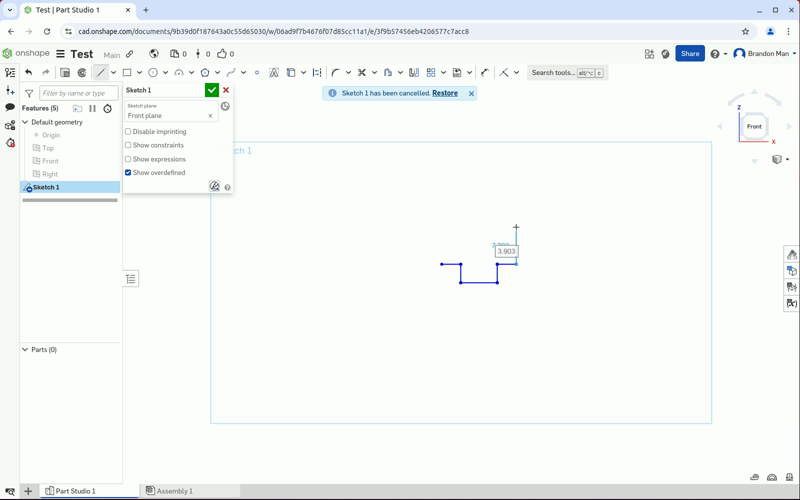
click(516, 226)
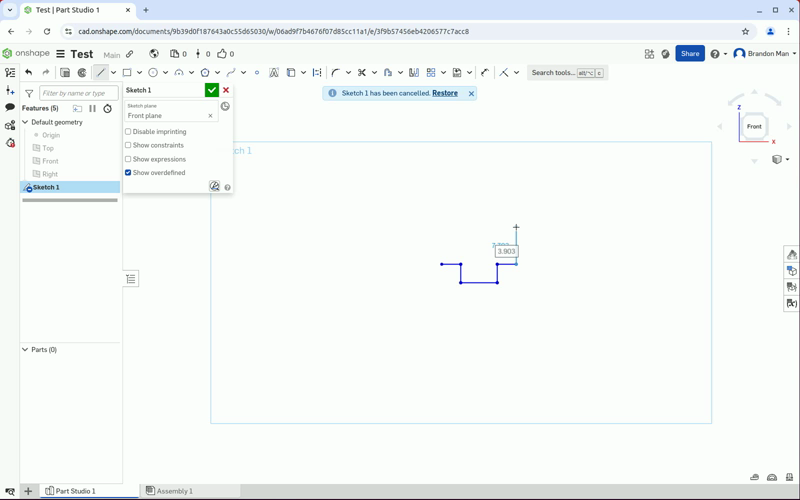
key_up(shift)
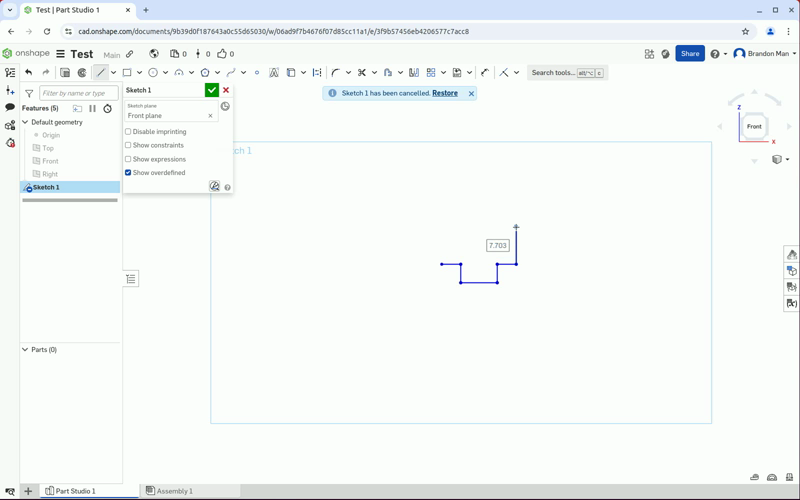
key_down(shift)
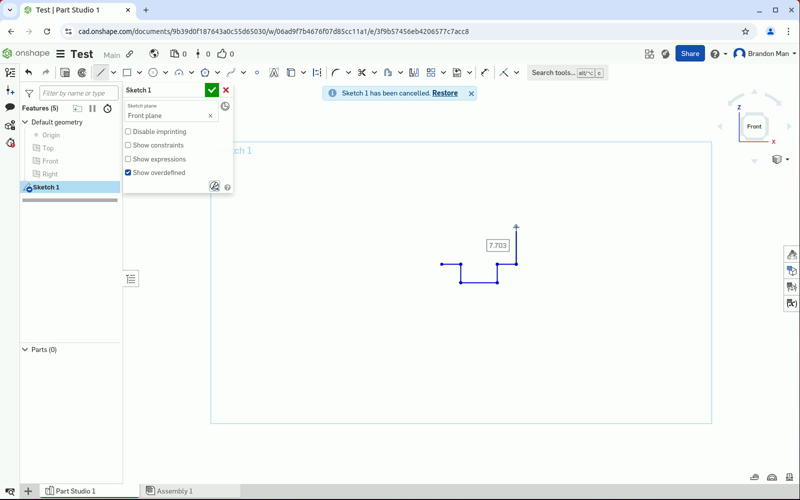
mouse_move(546, 226)
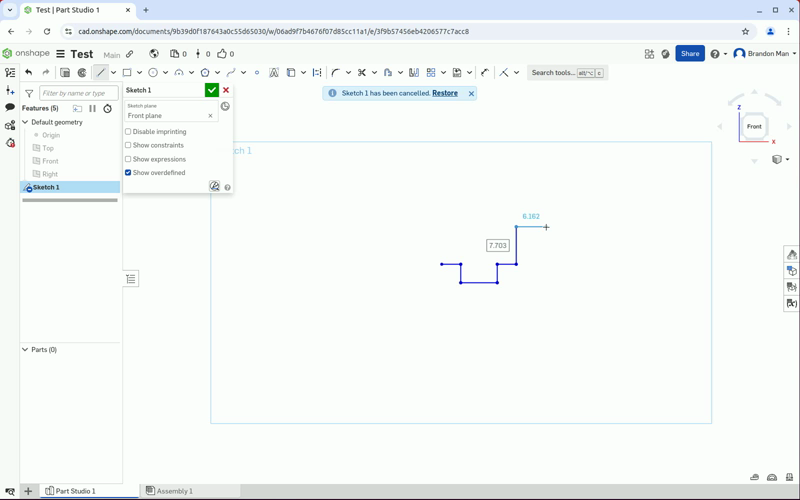
mouse_move(497, 226)
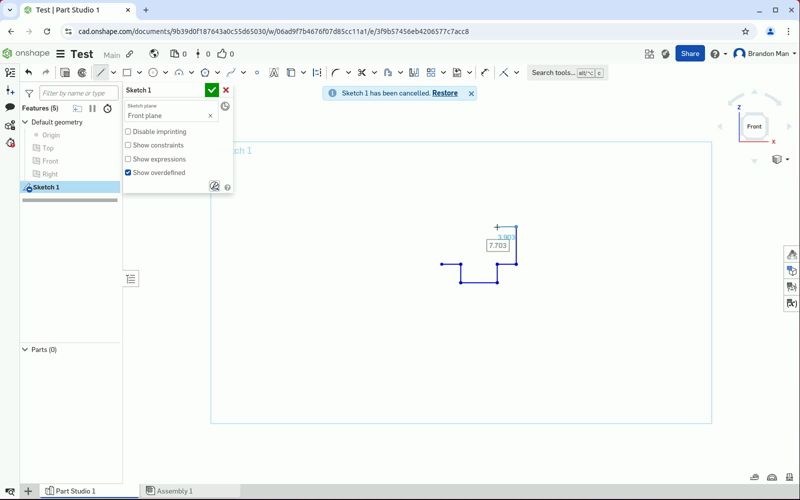
click(497, 226)
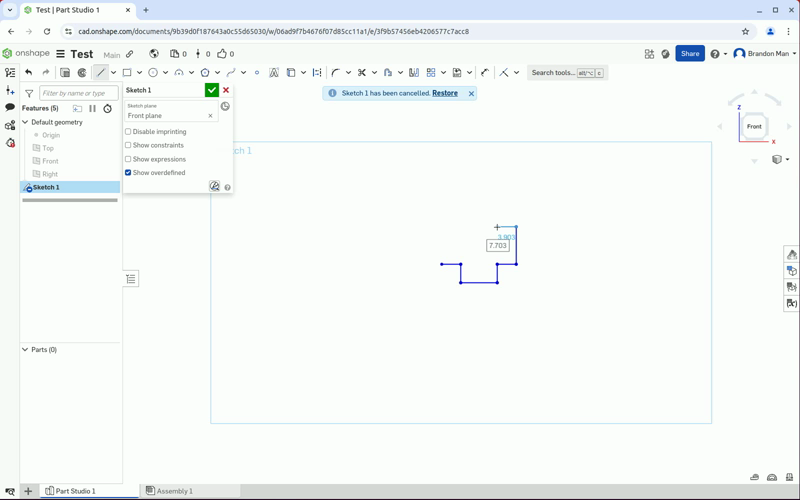
key_up(shift)
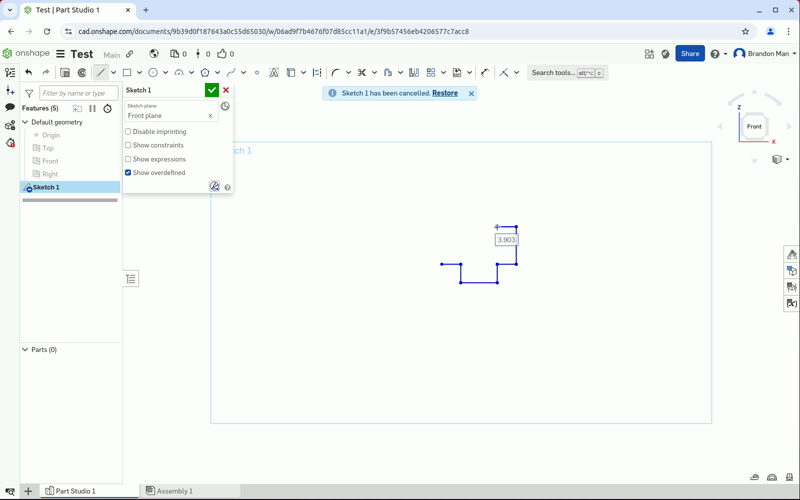
key_down(shift)
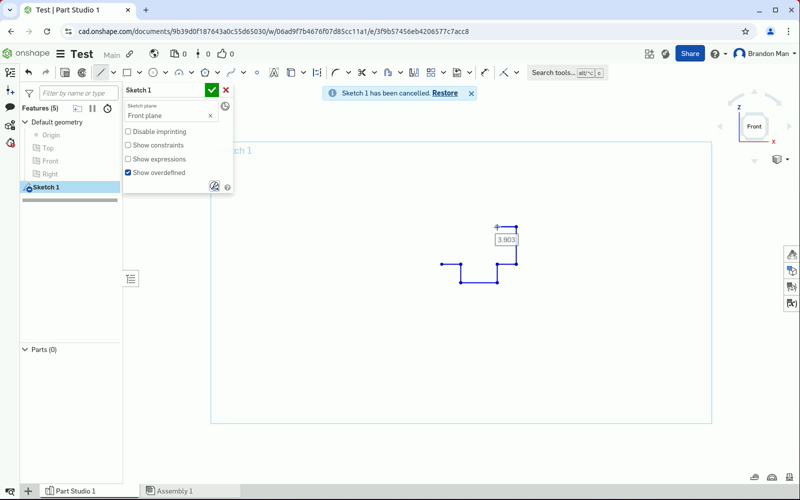
mouse_move(527, 226)
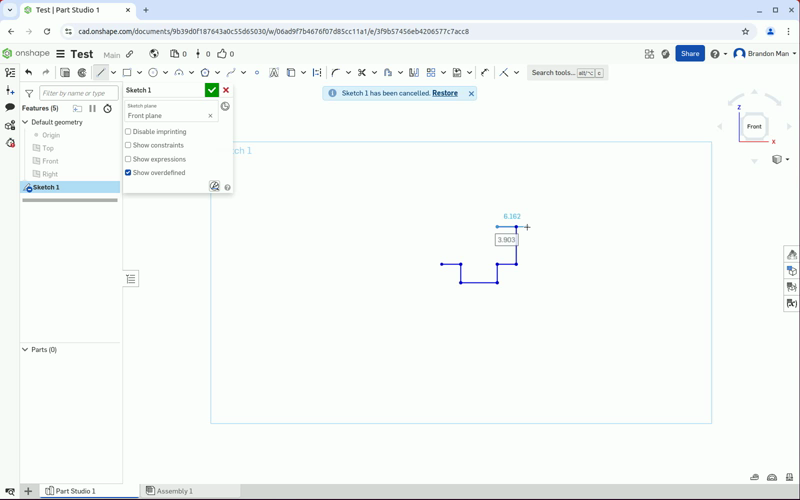
mouse_move(497, 201)
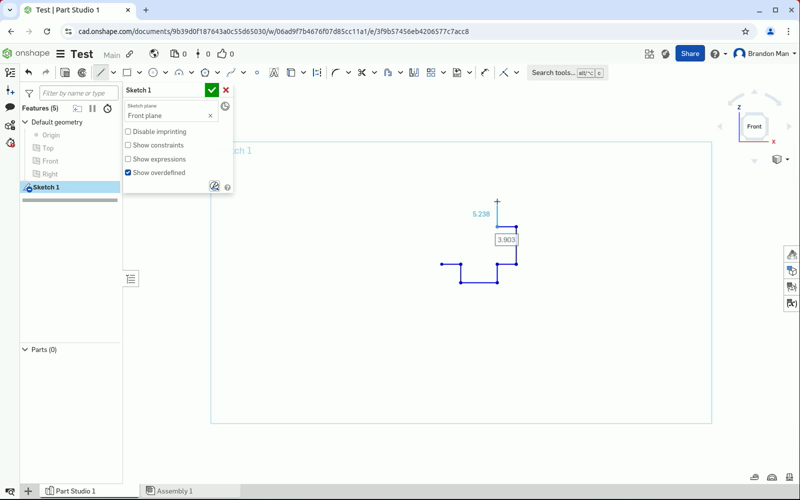
click(497, 201)
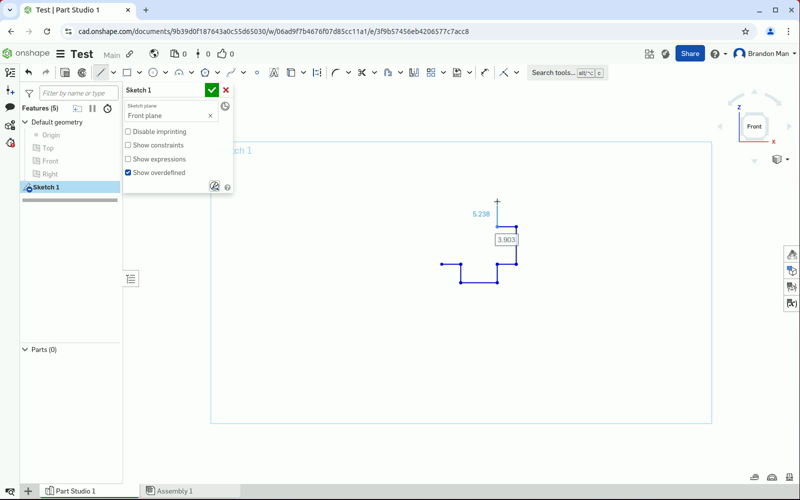
key_up(shift)
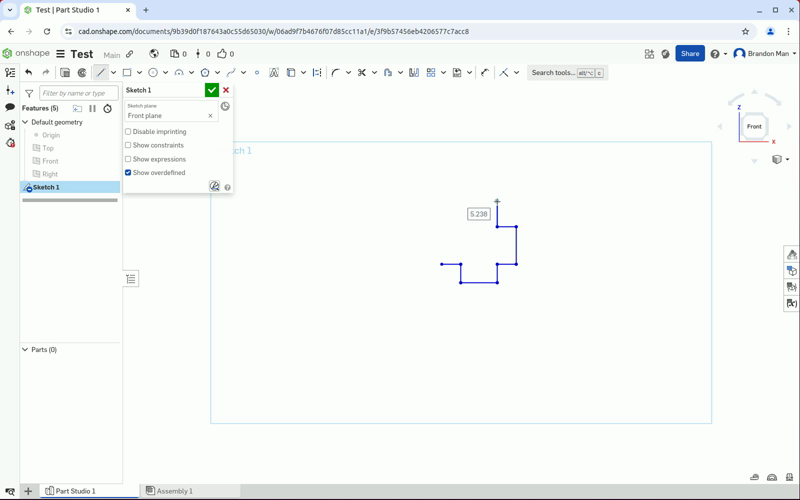
key_down(shift)
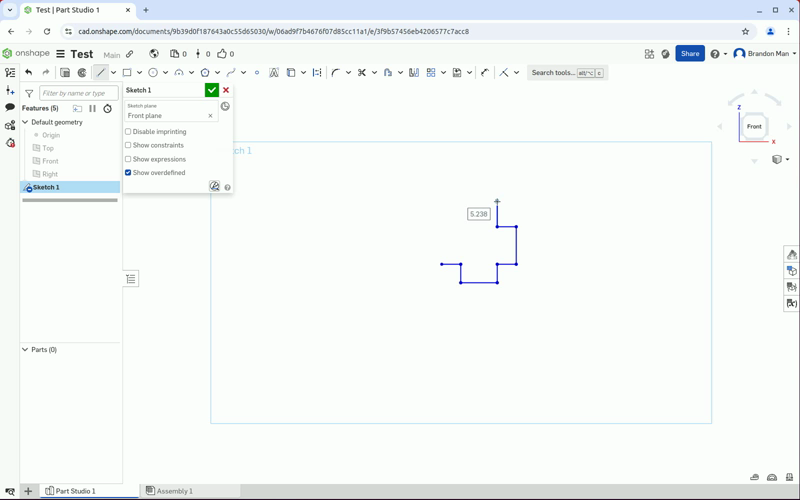
mouse_move(527, 201)
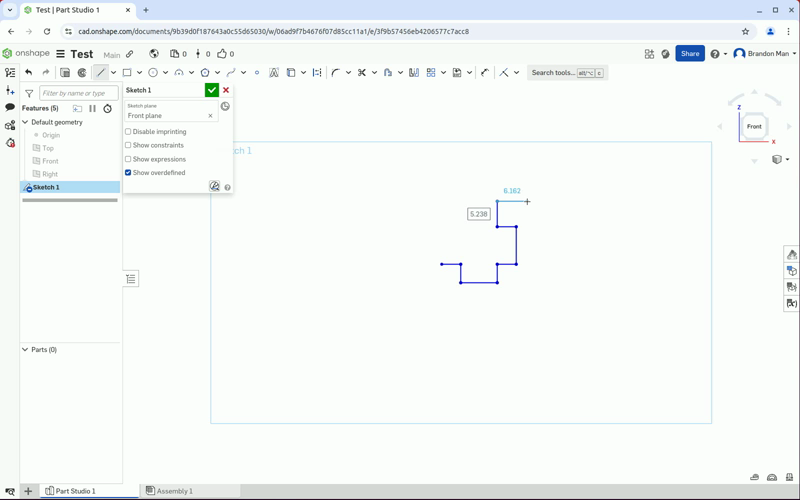
mouse_move(460, 201)
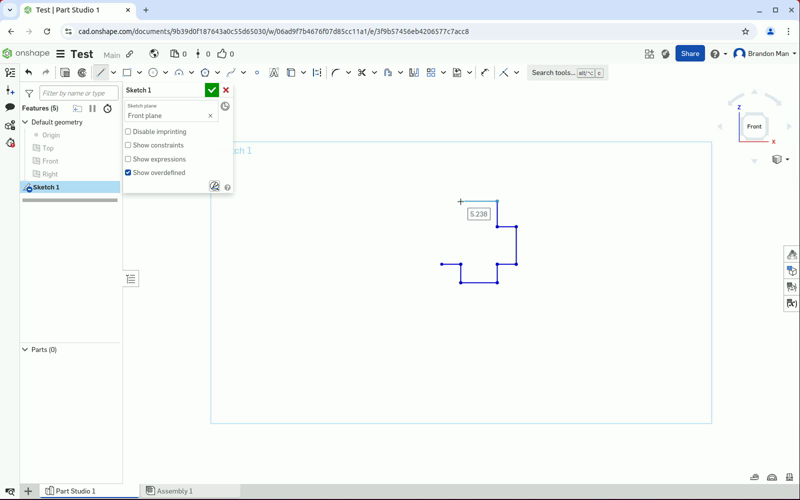
click(460, 201)
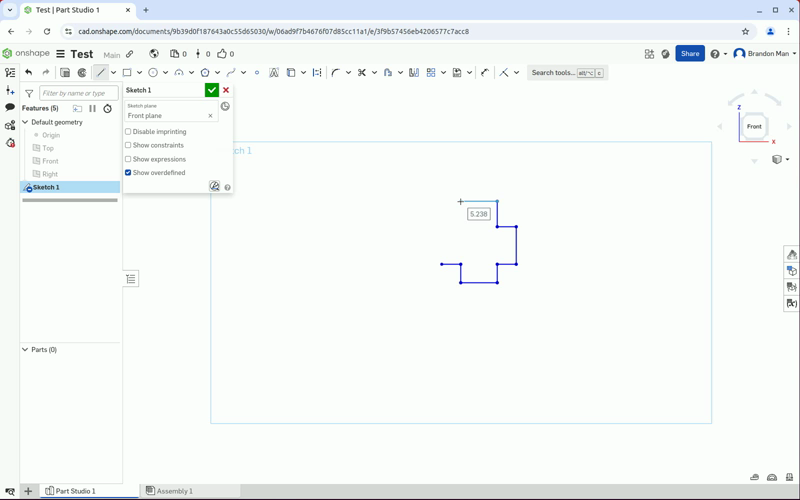
key_up(shift)
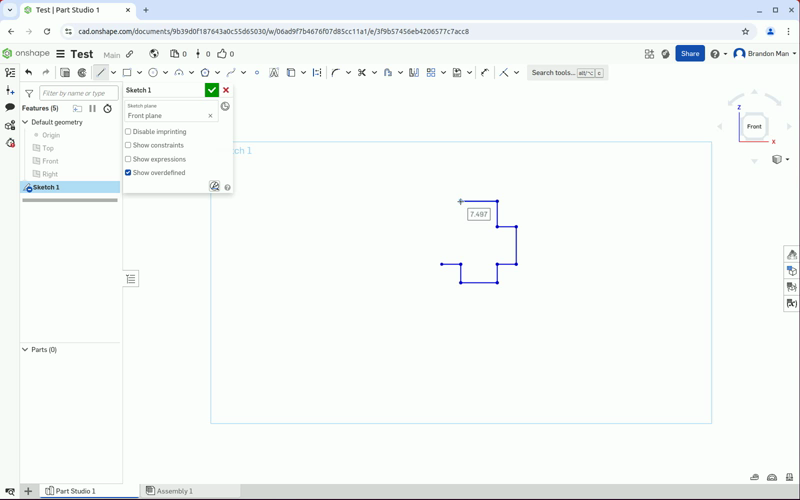
key_down(shift)
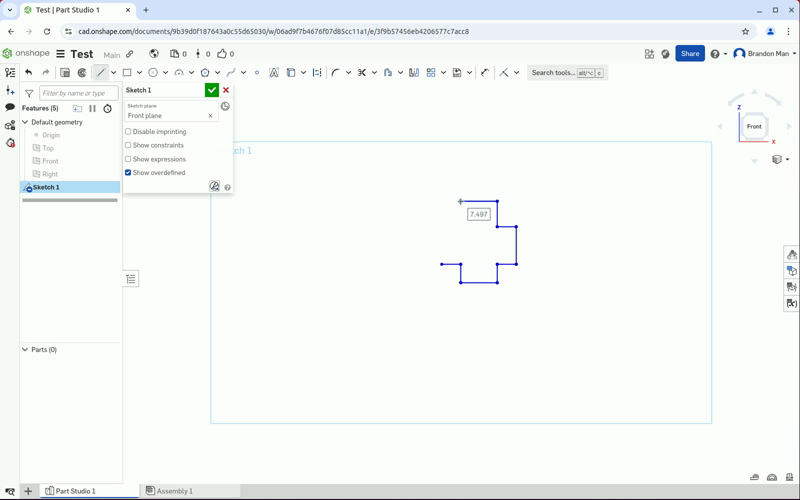
mouse_move(490, 201)
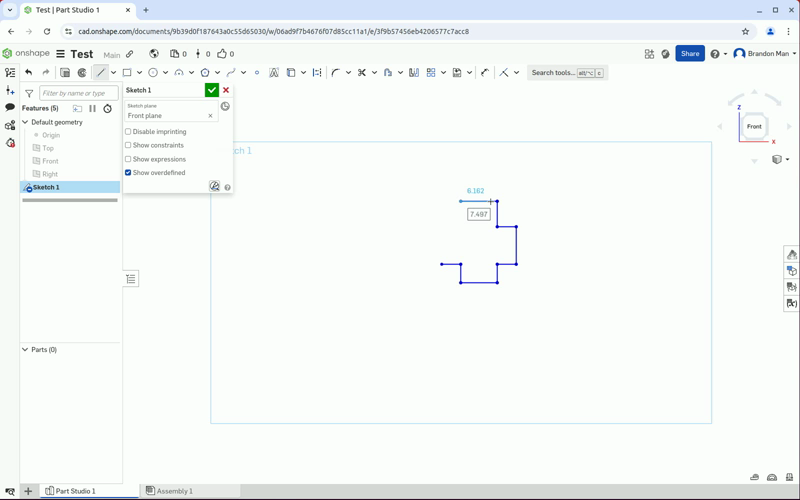
mouse_move(460, 226)
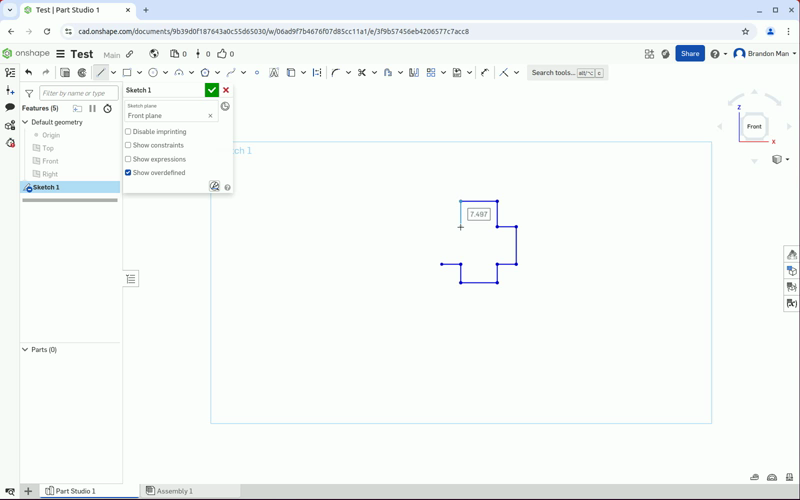
click(460, 226)
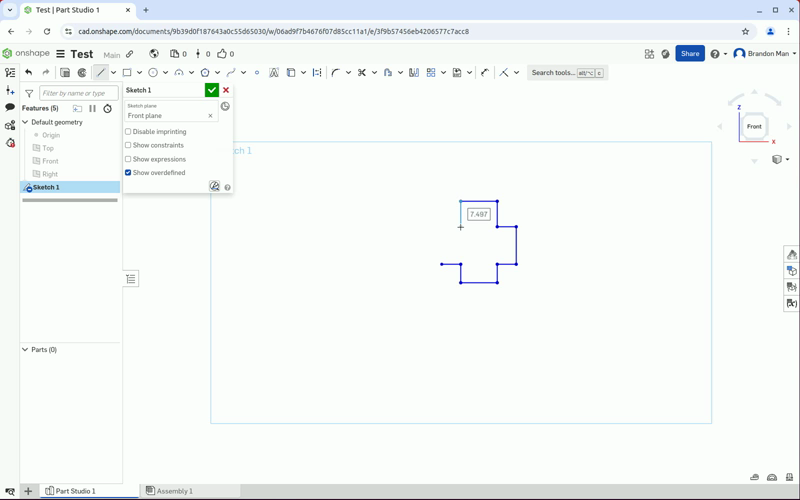
key_up(shift)
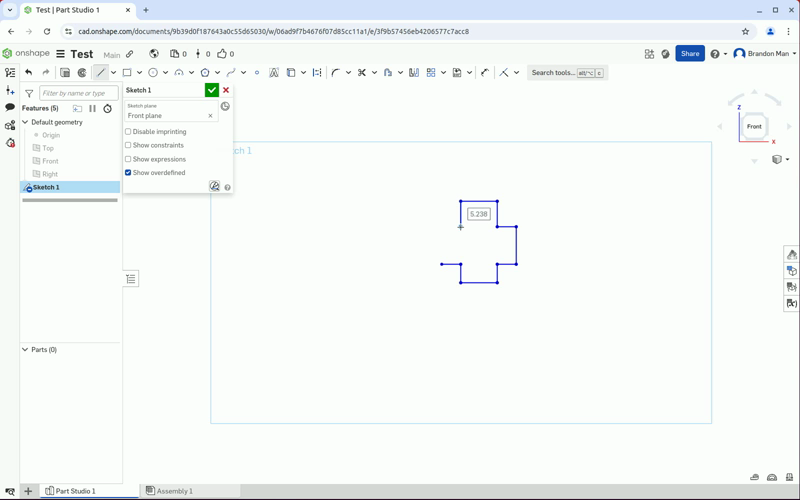
key_down(shift)
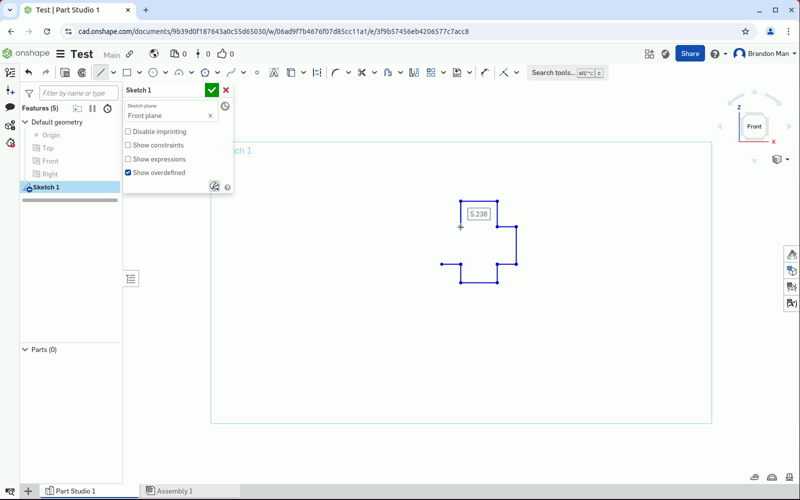
mouse_move(490, 226)
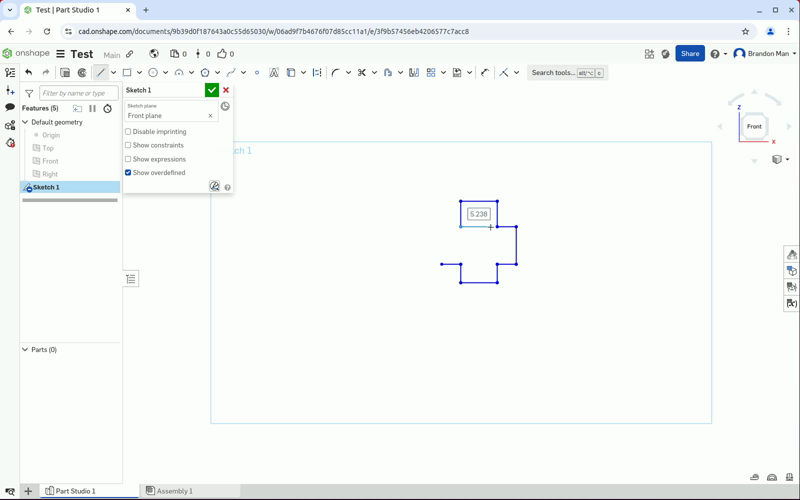
mouse_move(441, 226)
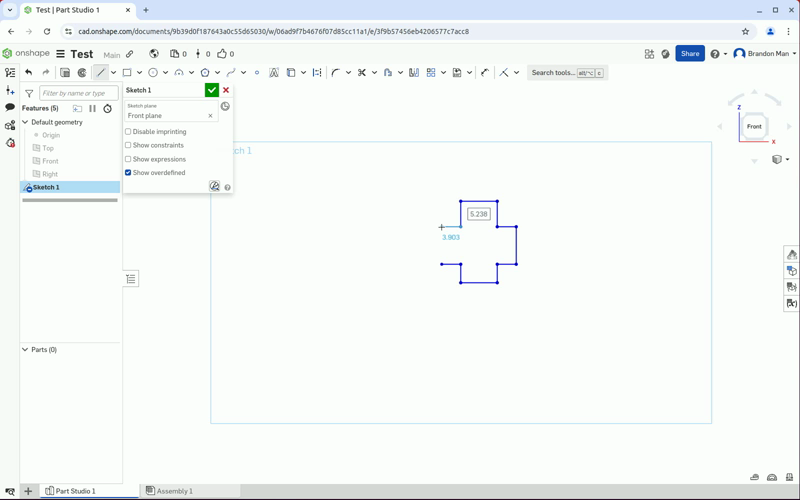
click(441, 226)
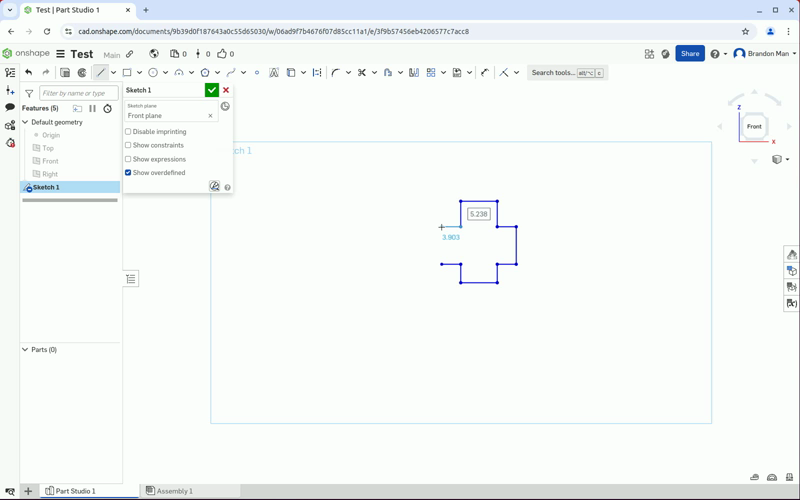
key_up(shift)
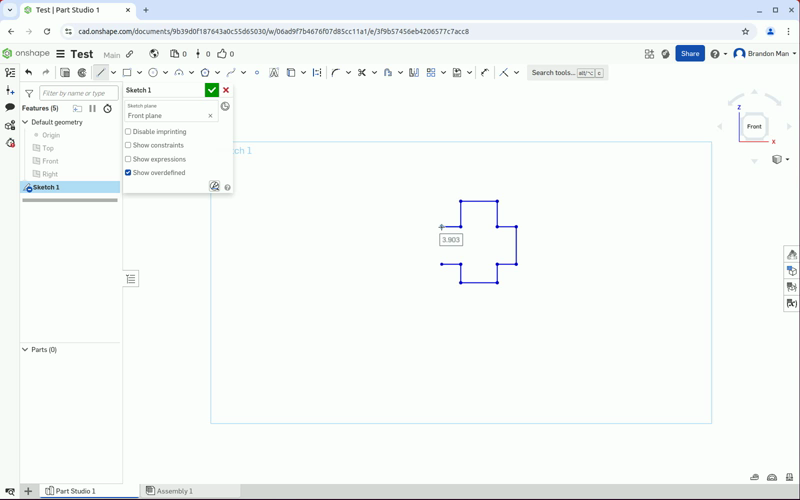
mouse_move(471, 226)
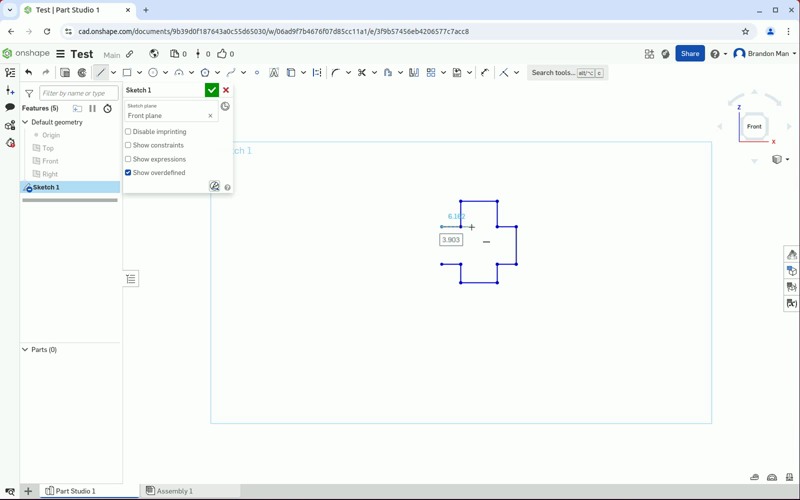
key_down(shift)
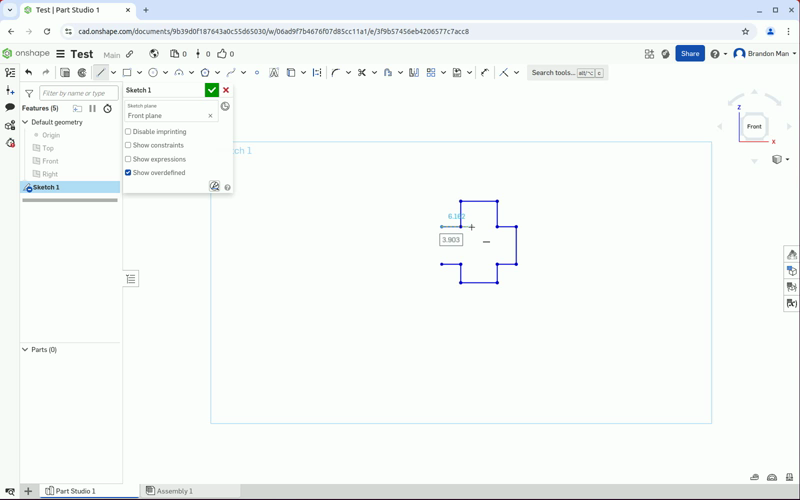
mouse_move(441, 264)
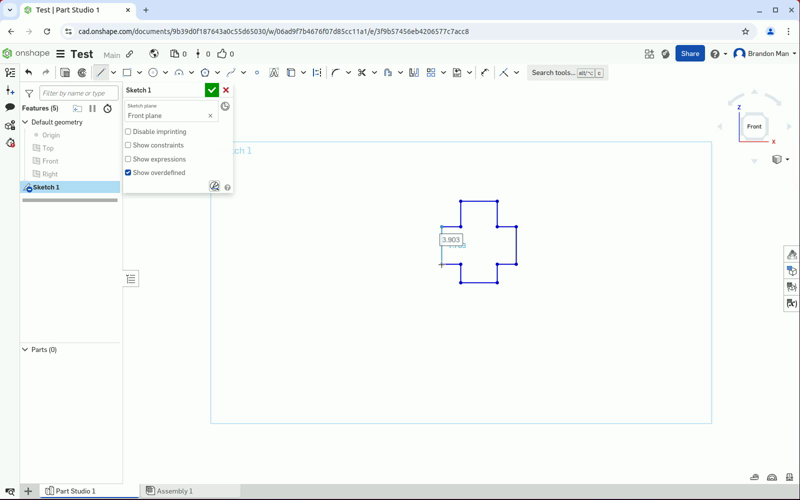
key_up(shift)
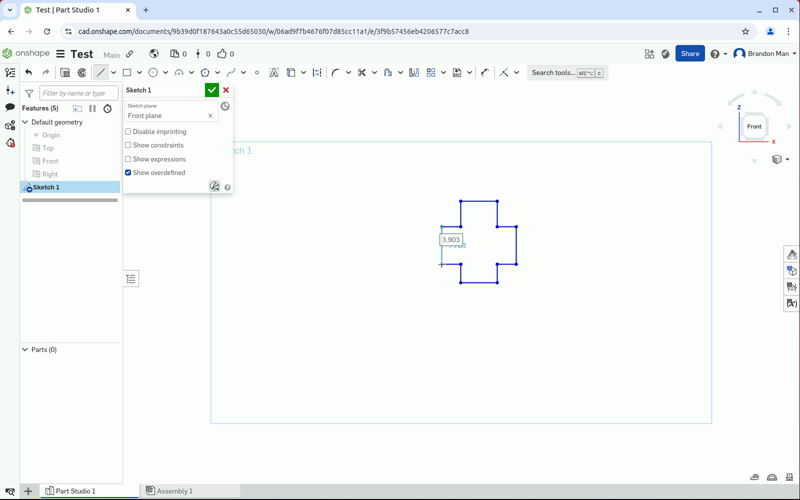
click(441, 264)
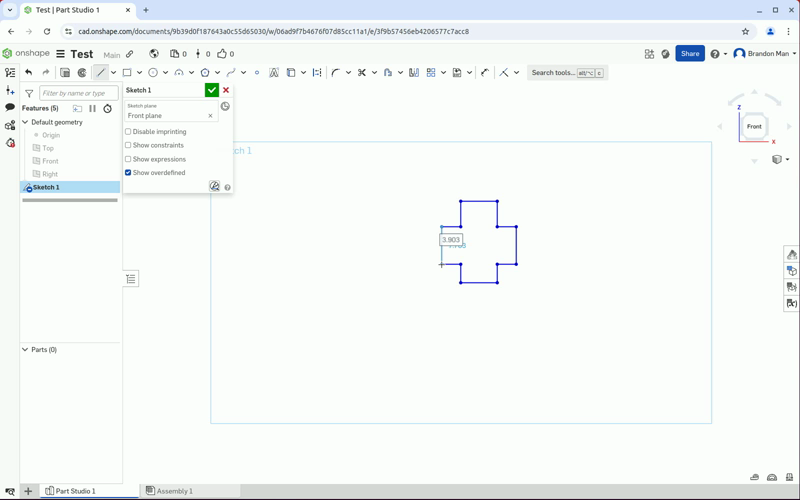
key(esc)
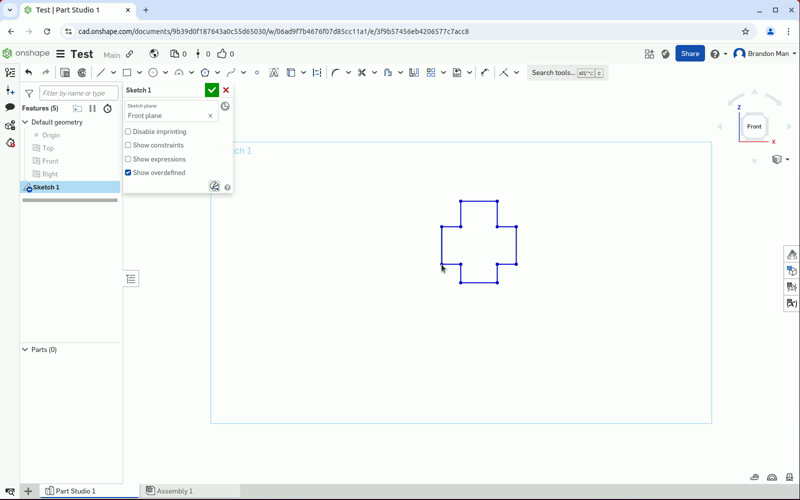
mouse_move(451, 253)
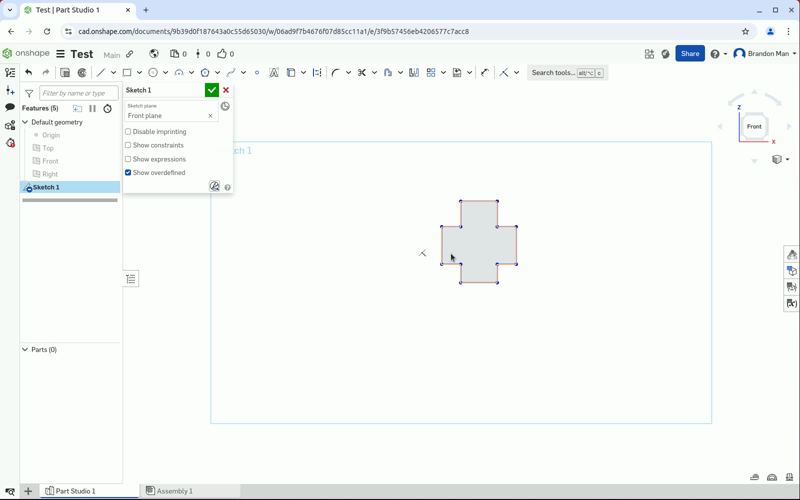
click(451, 253)
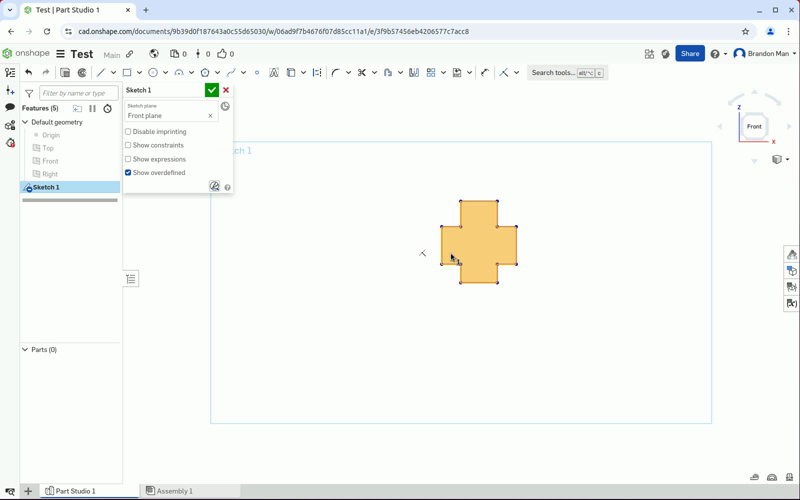
mouse_move(73, 352)
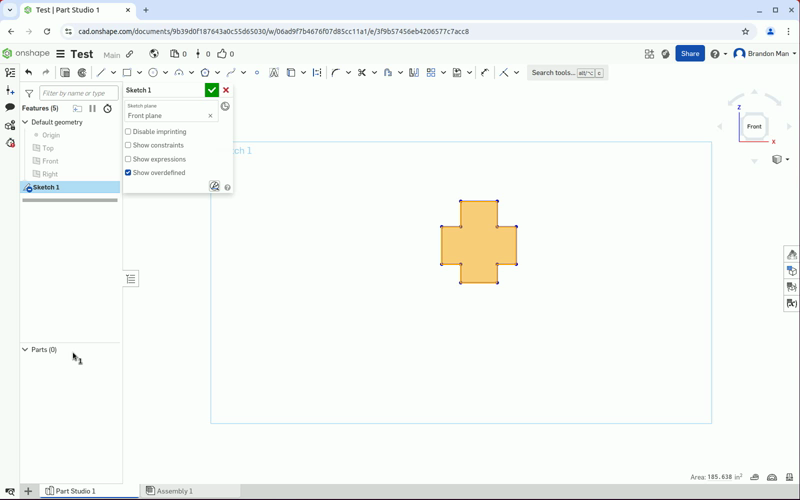
key(shift+y)
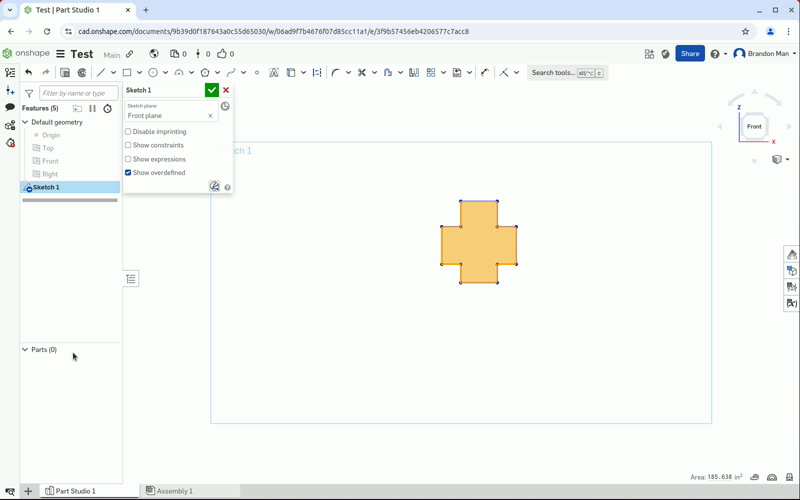
key(shift+e)
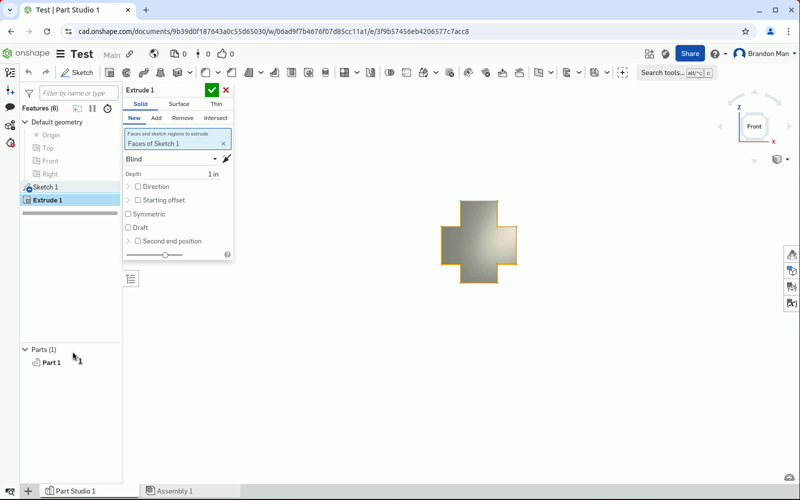
mouse_move(143, 106)
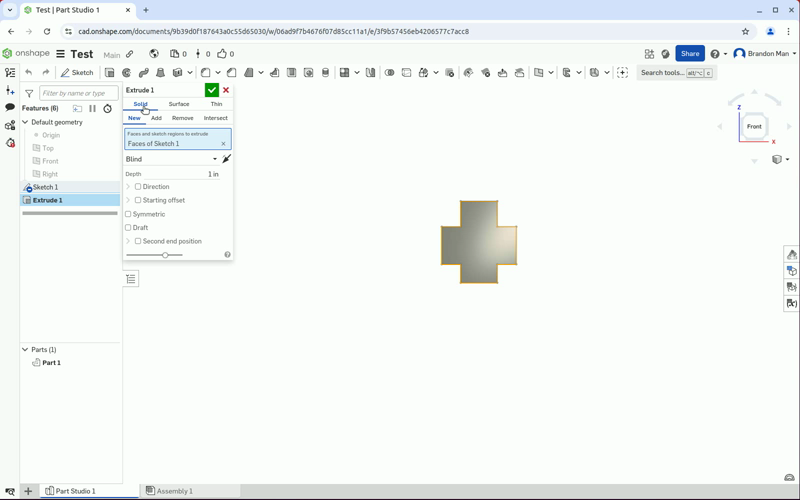
click(143, 106)
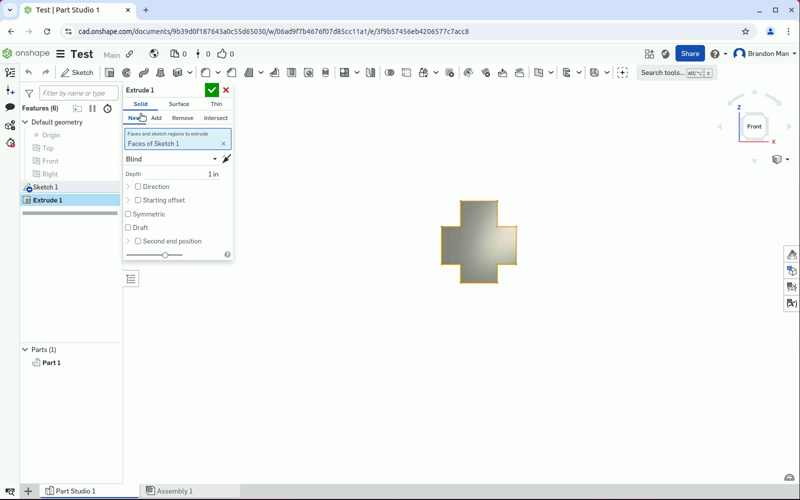
mouse_move(137, 120)
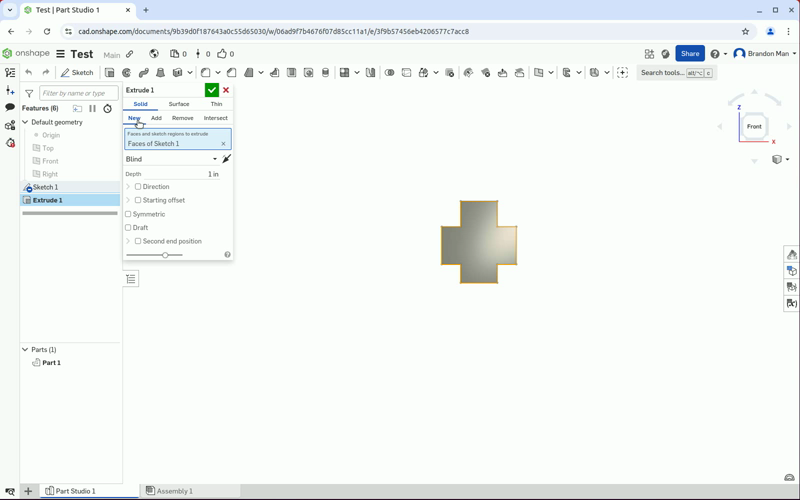
click(137, 120)
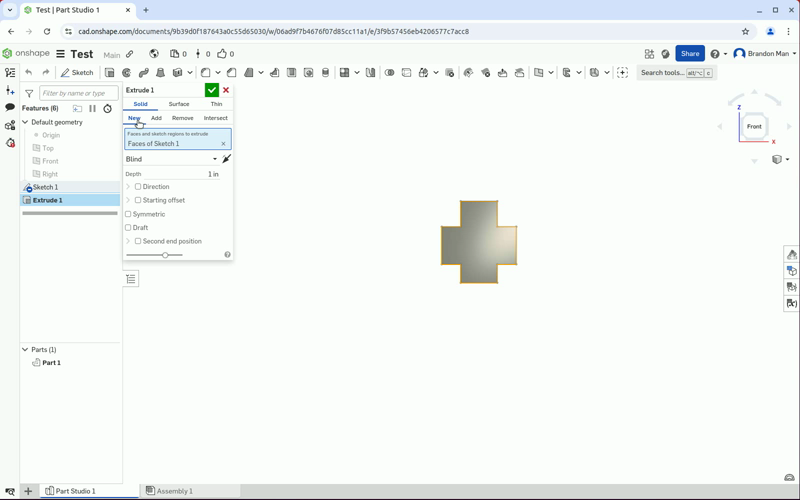
key(tab, 4)
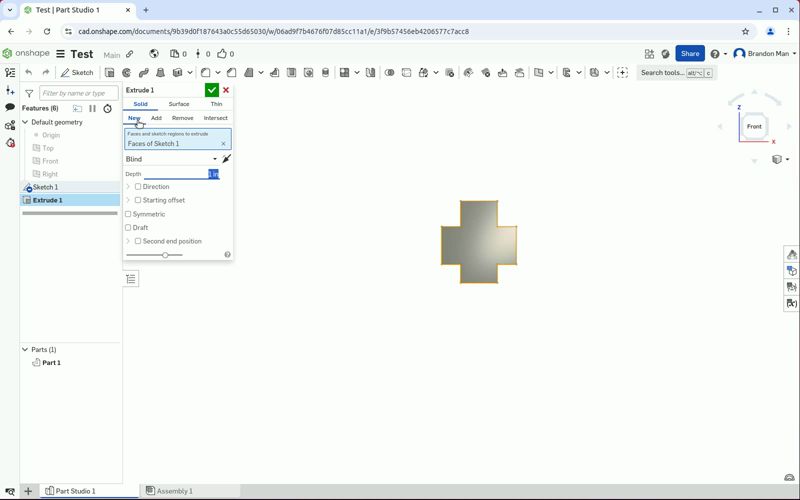
text(6.74)
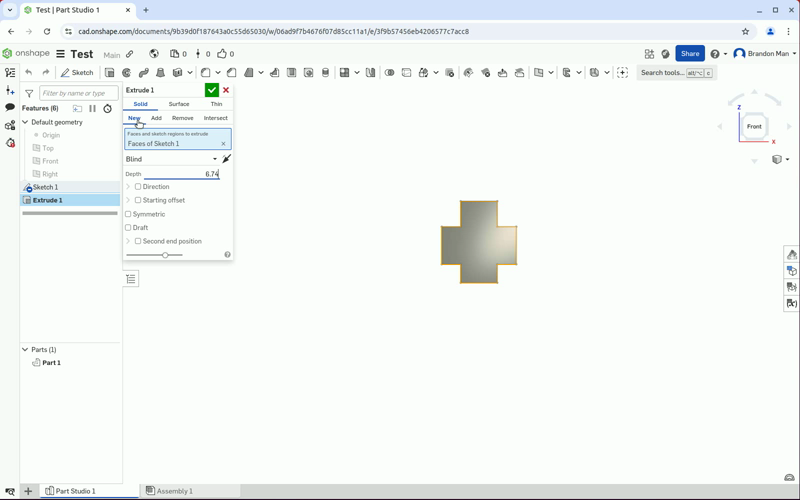
key(enter)
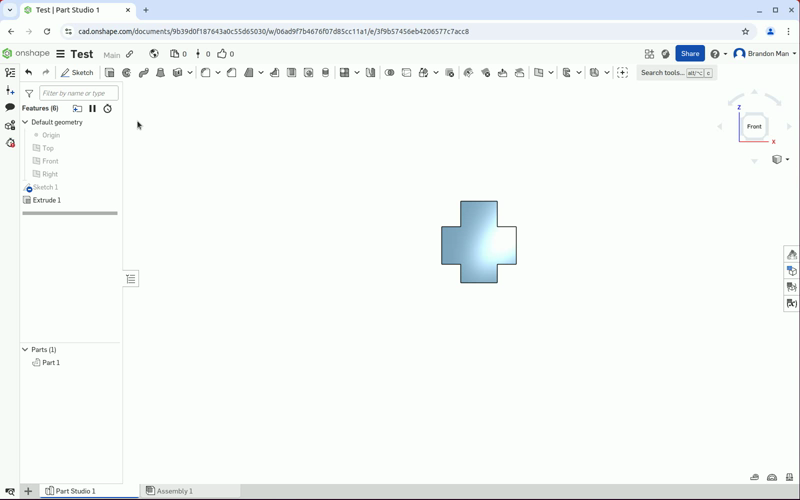
key(shift+h)
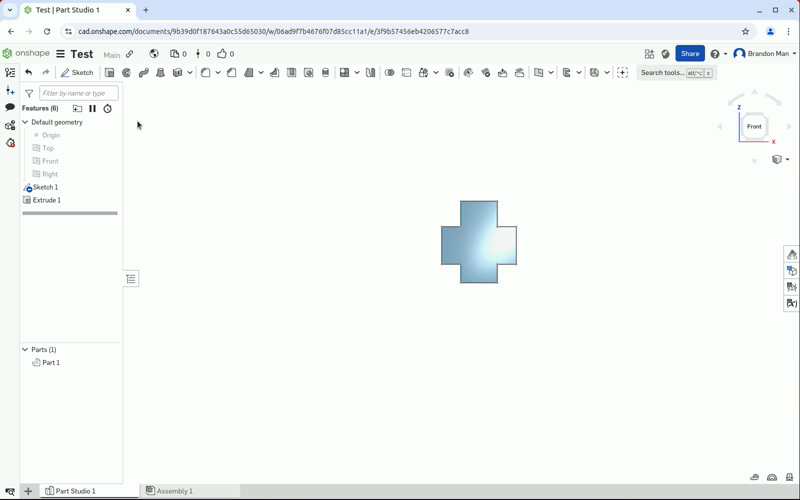
key(shift+h)
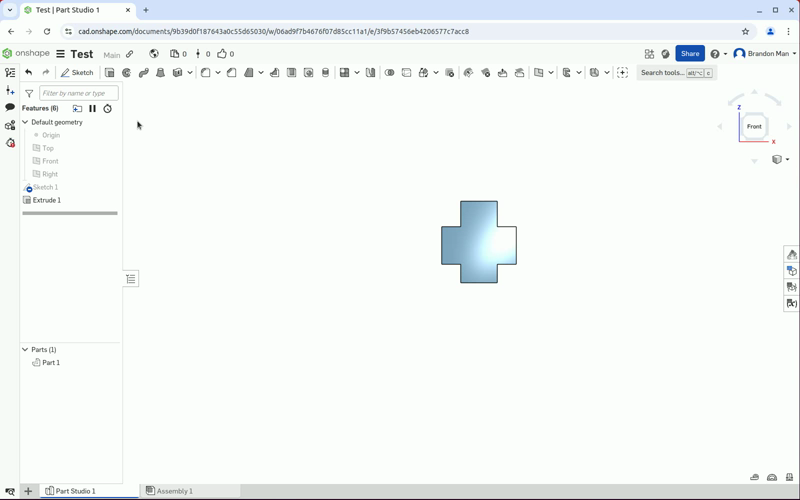
mouse_move(73, 189)
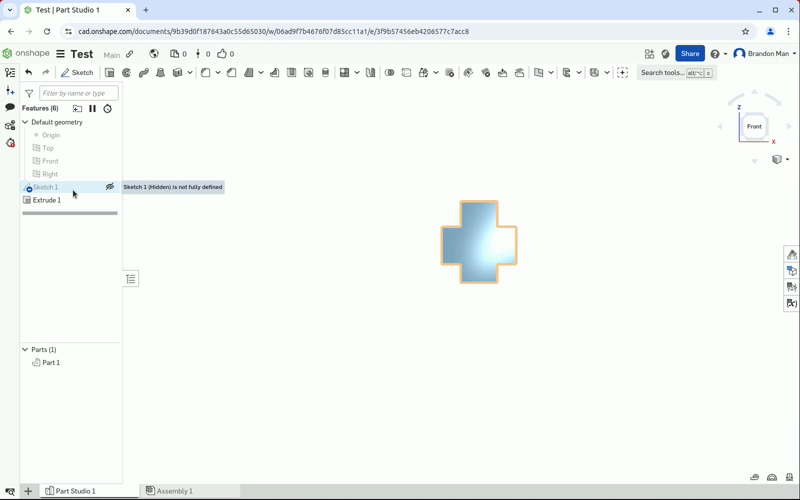
click(73, 189)
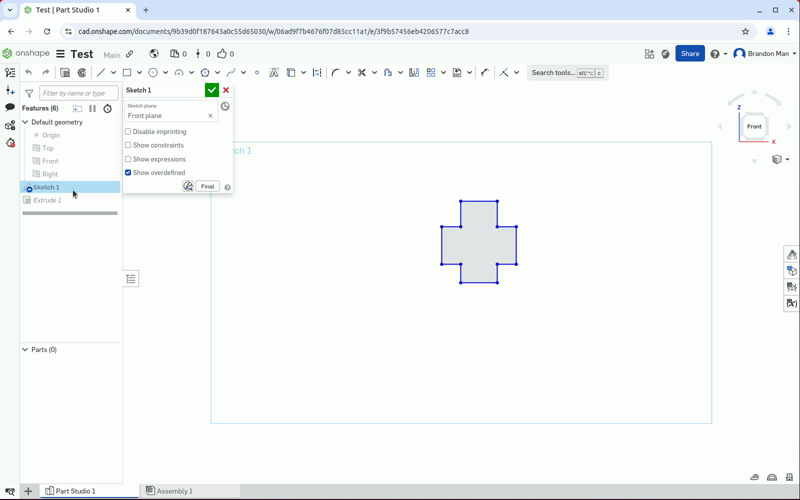
mouse_move(229, 92)
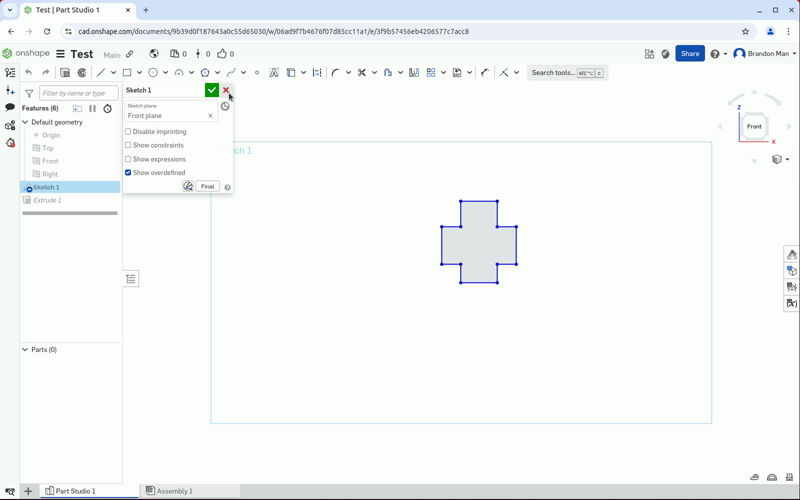
click(229, 92)
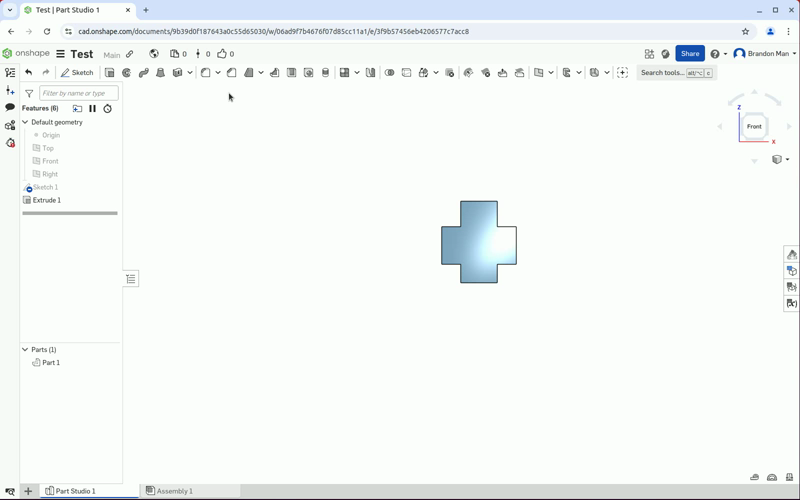
mouse_move(73, 352)
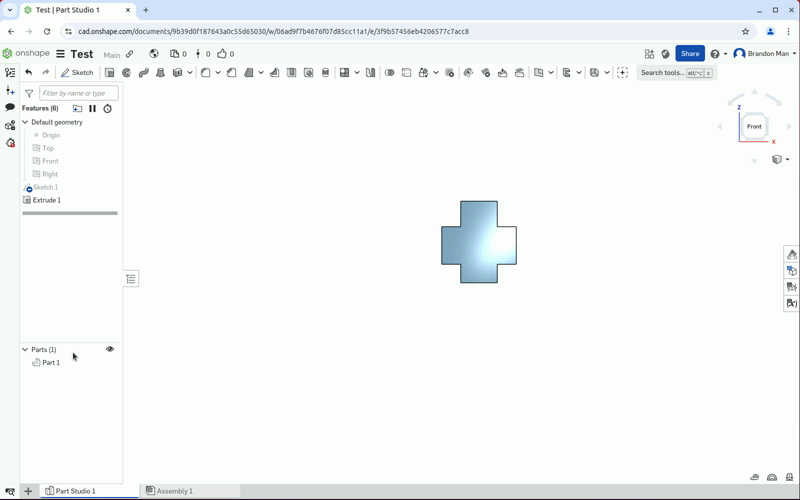
key(y)
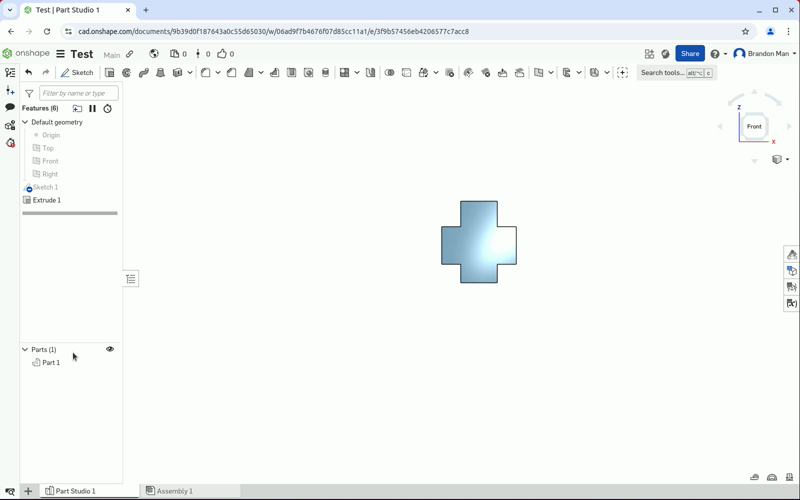
key(shift+p)
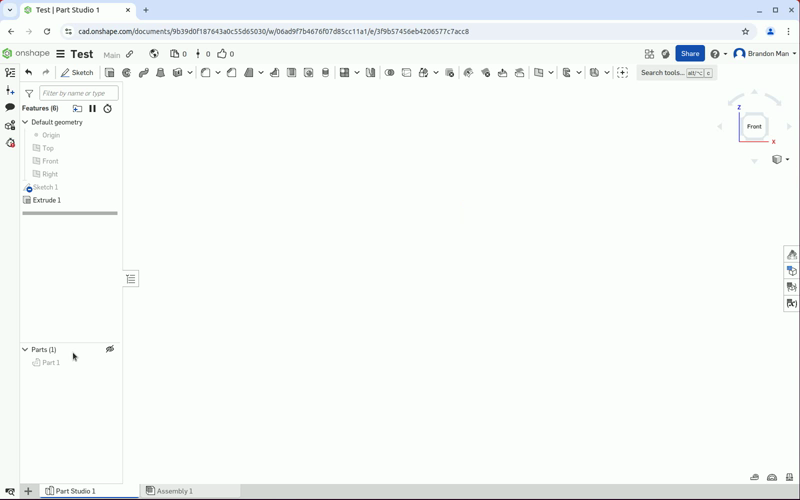
key(space)
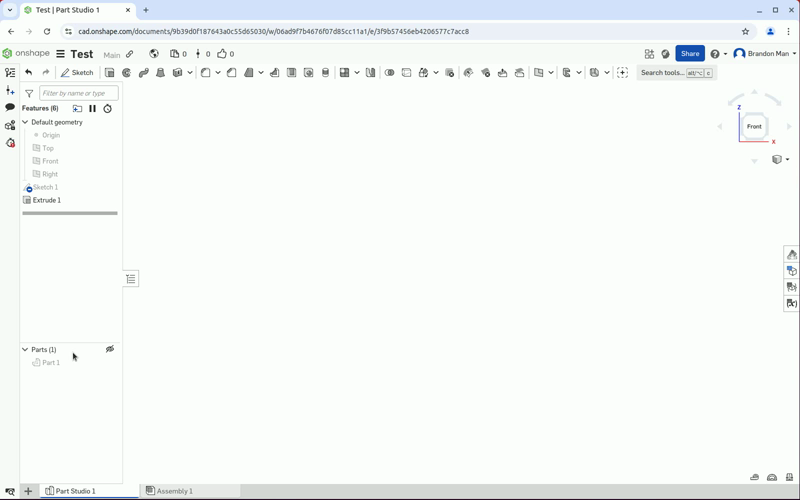
key_down(shift)
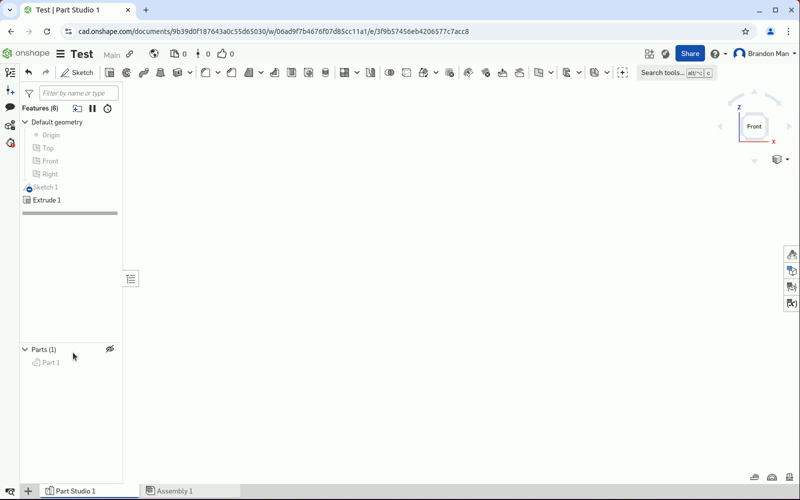
key(down)
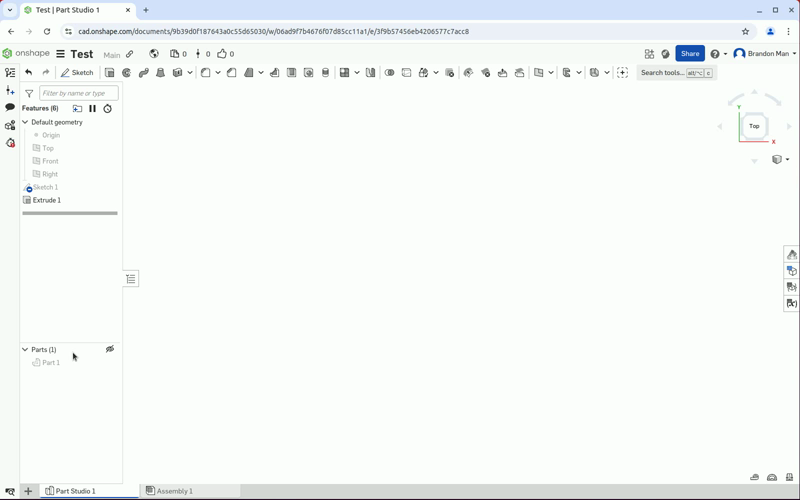
key_up(shift)
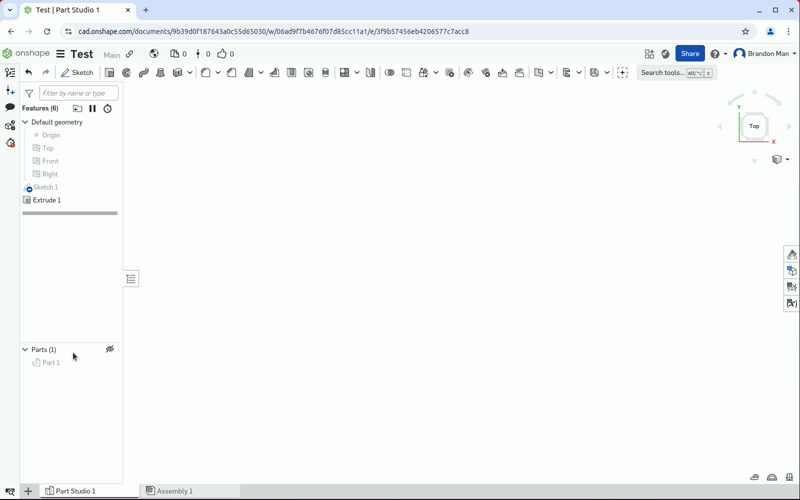
mouse_move(73, 352)
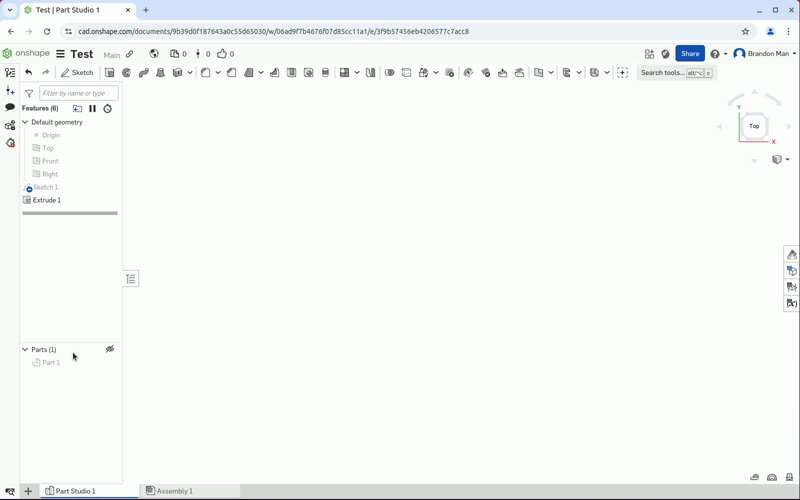
key(shift+y)
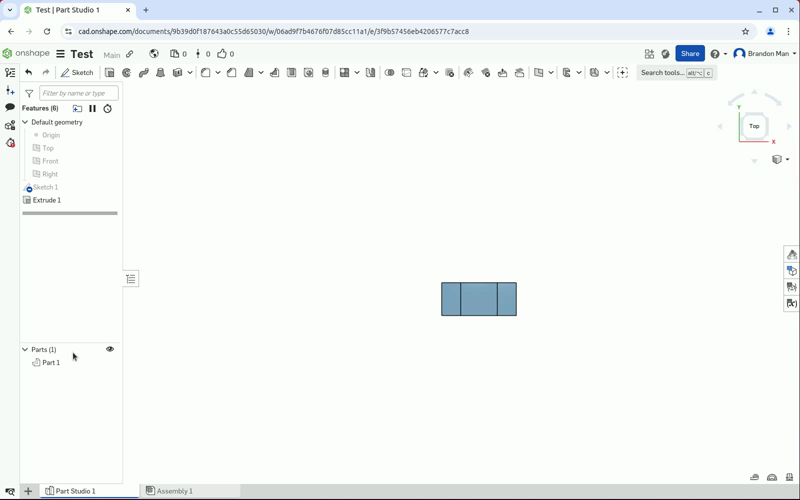
mouse_move(541, 75)
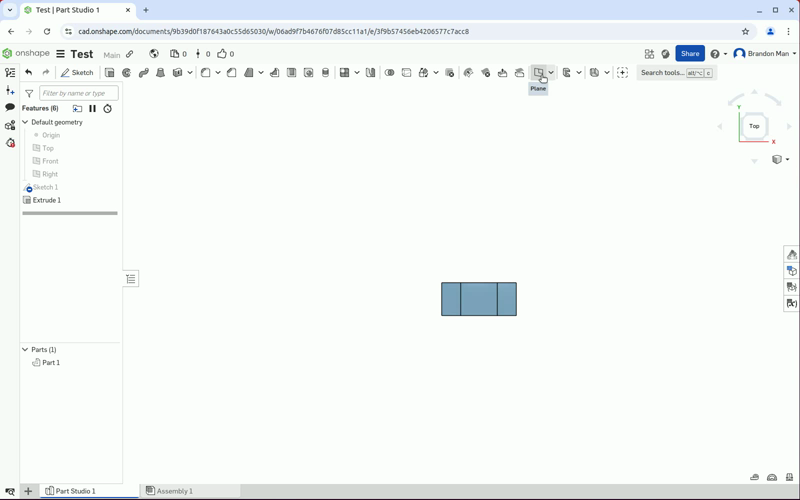
click(541, 75)
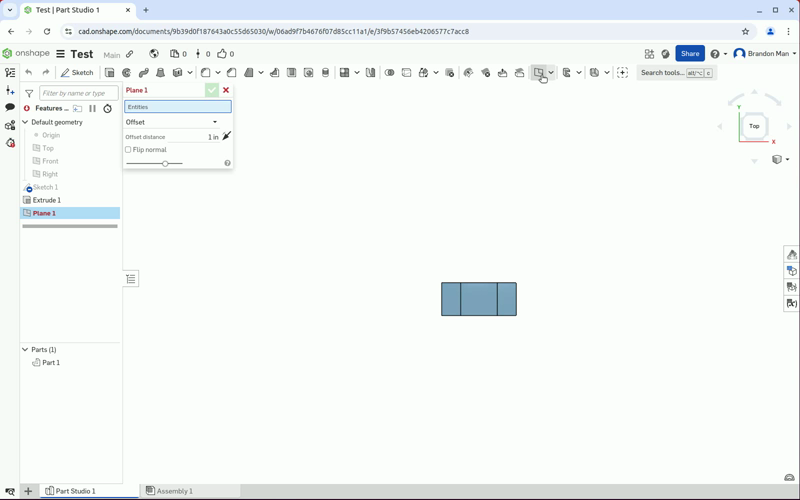
mouse_move(73, 150)
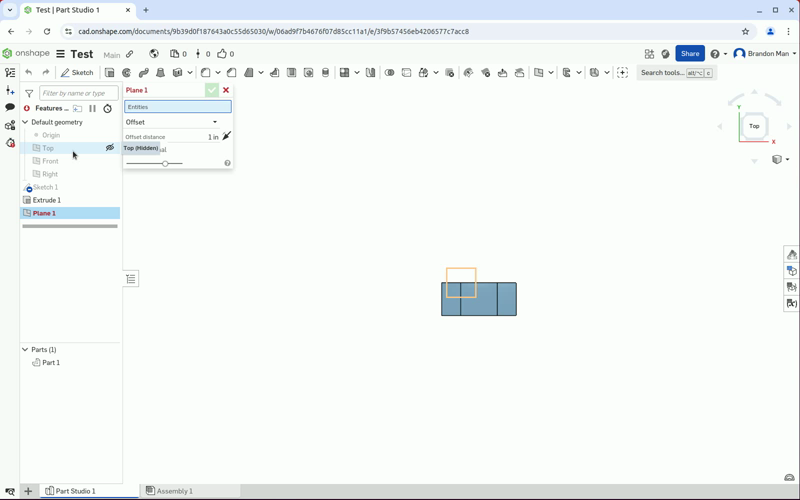
click(73, 150)
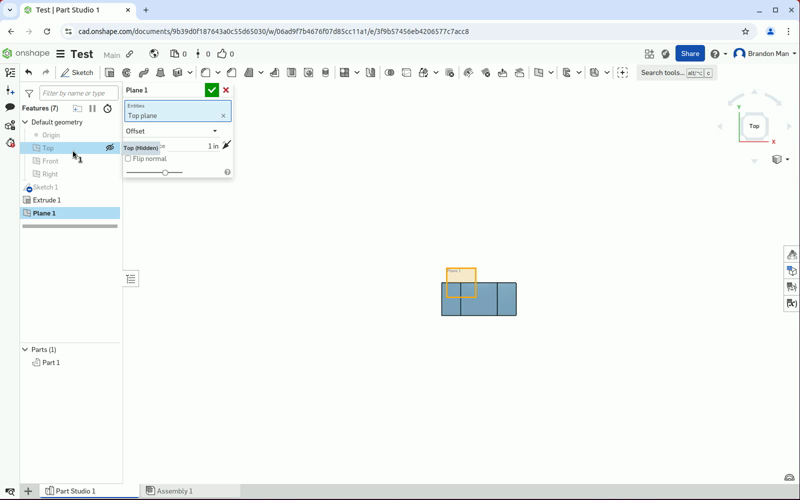
key(tab, 2)
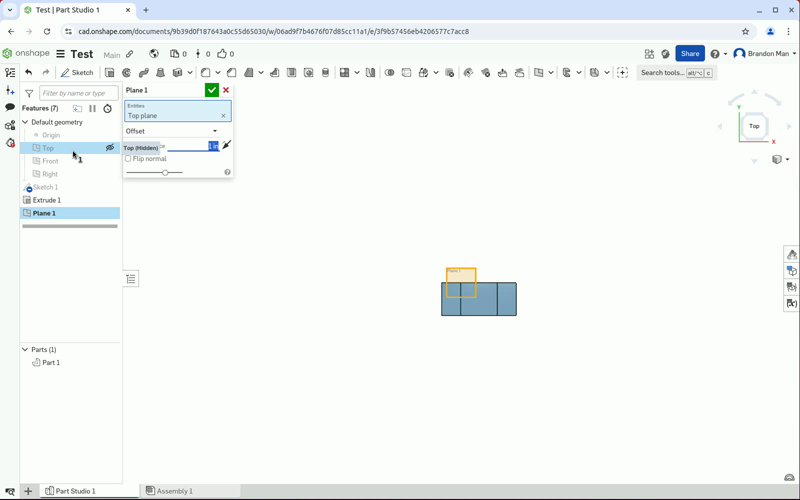
text(16.854)
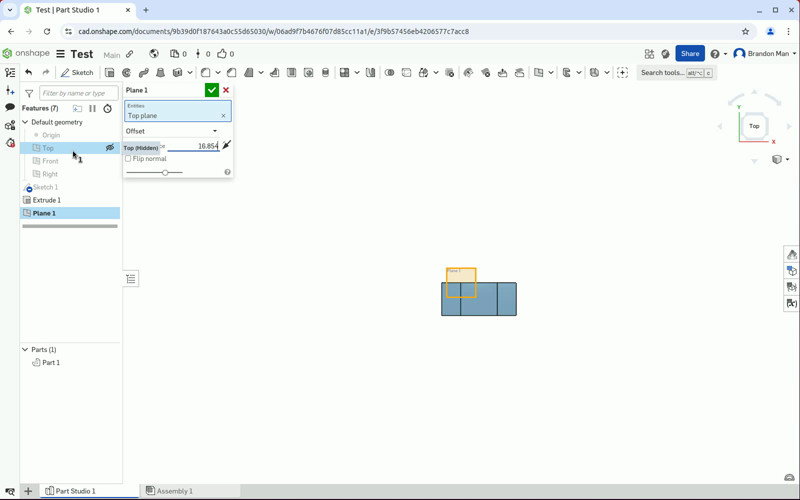
key(enter, 2)
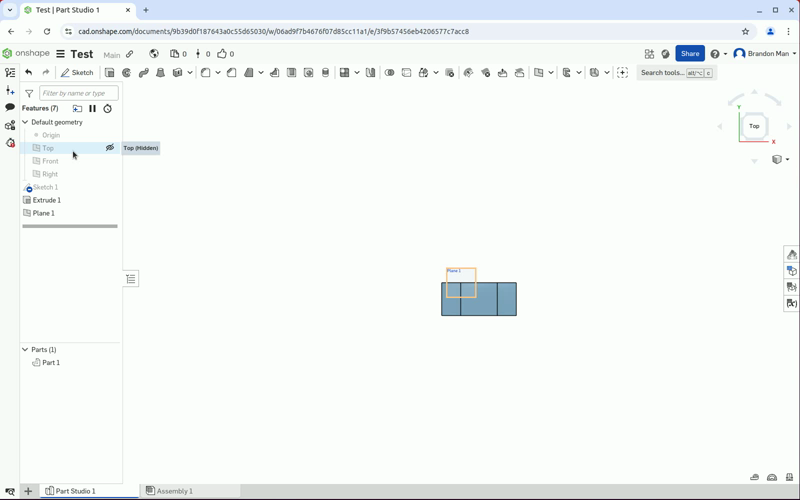
key(shift+s)
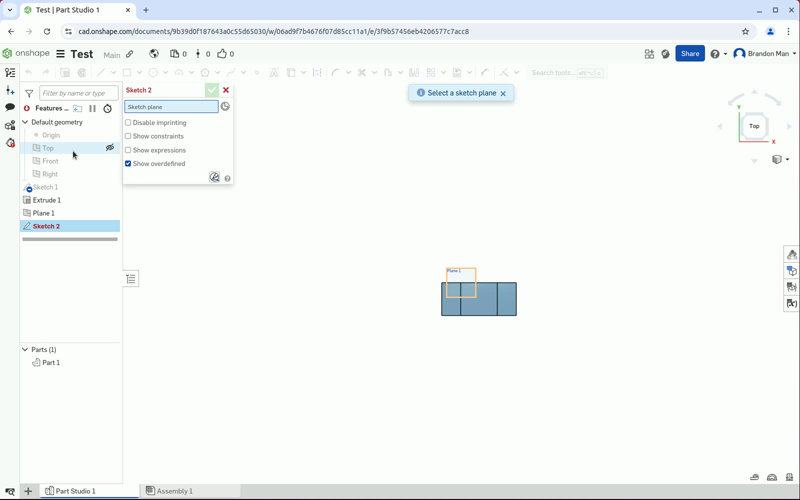
mouse_move(73, 215)
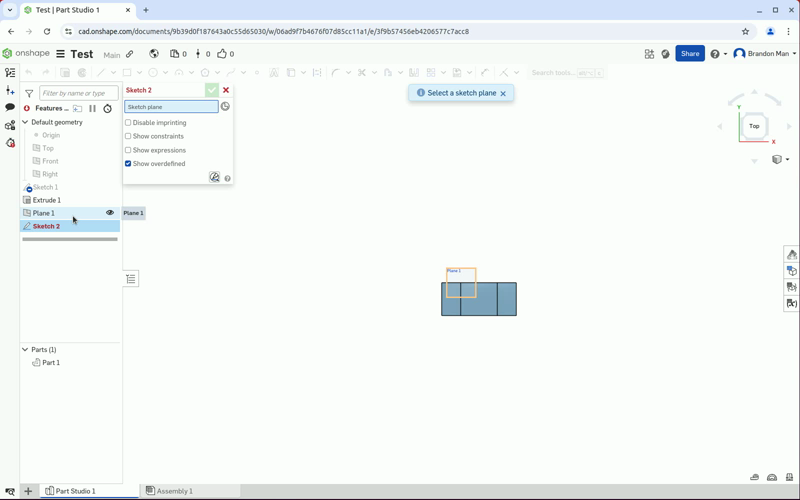
click(73, 215)
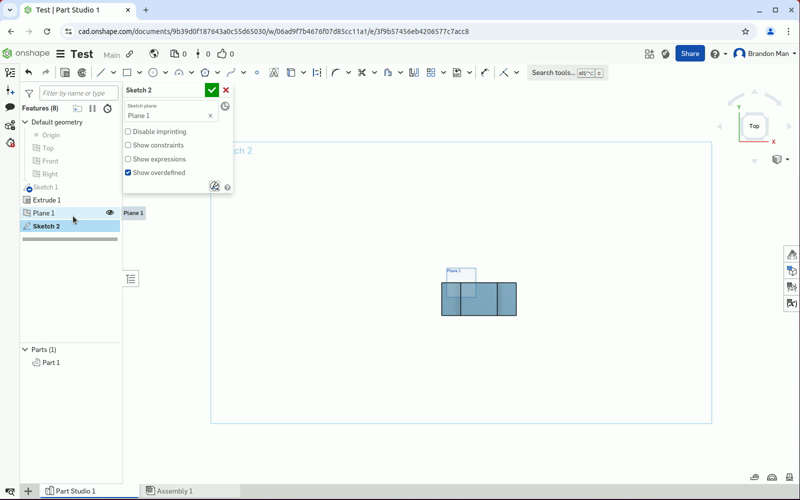
mouse_move(73, 352)
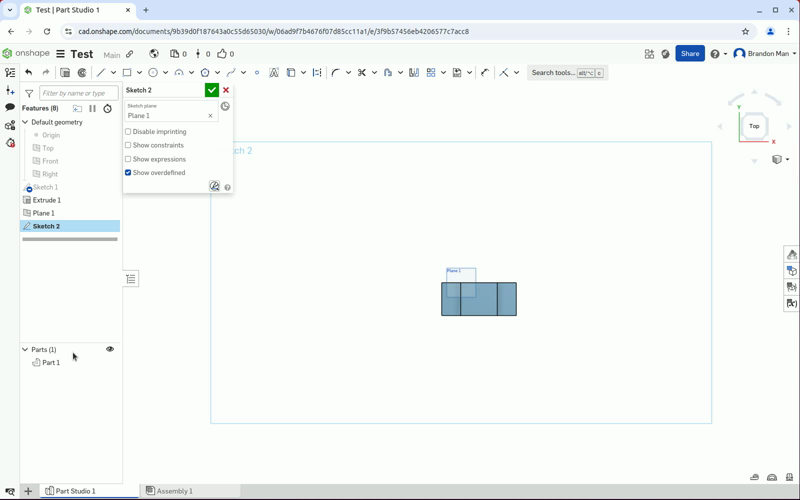
key(y)
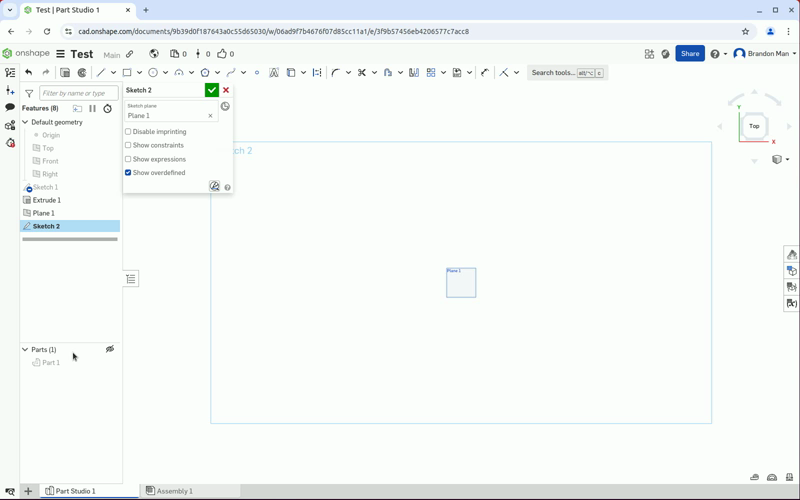
key(l)
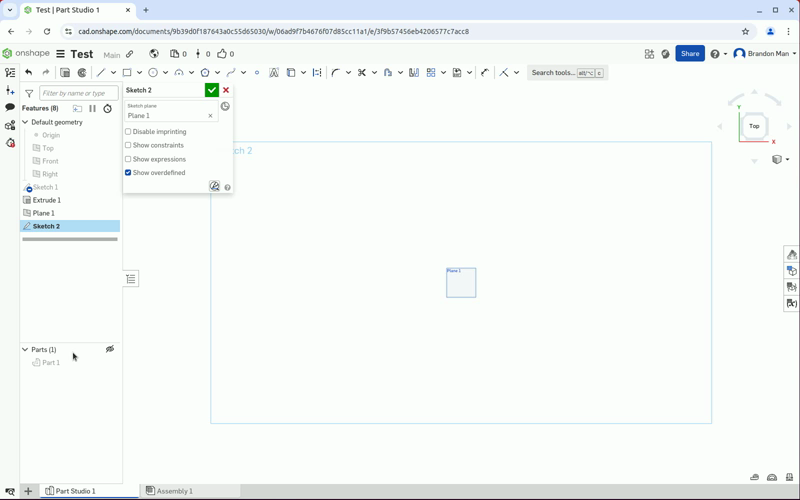
key_down(shift)
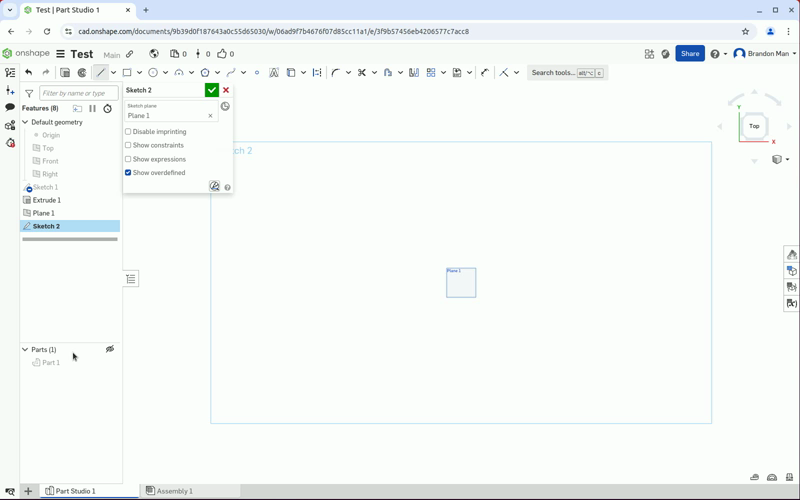
mouse_move(498, 314)
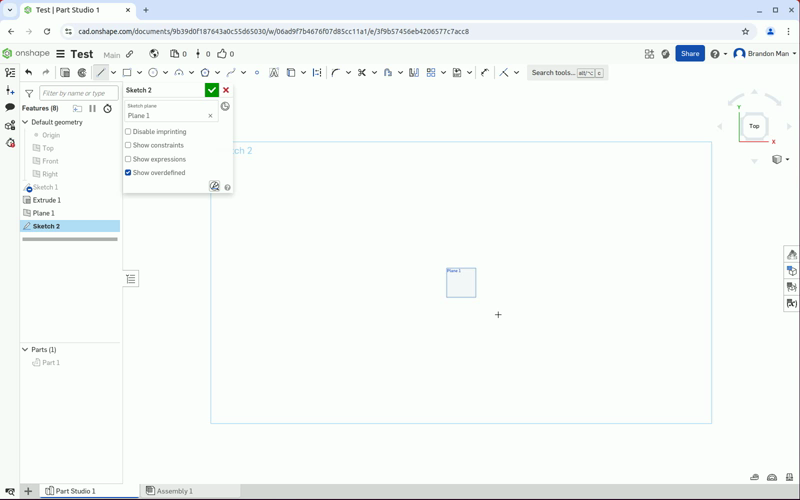
click(498, 314)
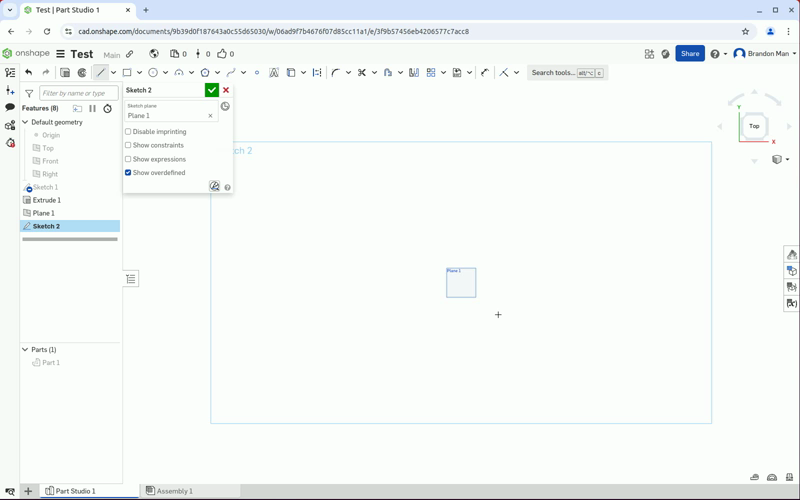
key_up(shift)
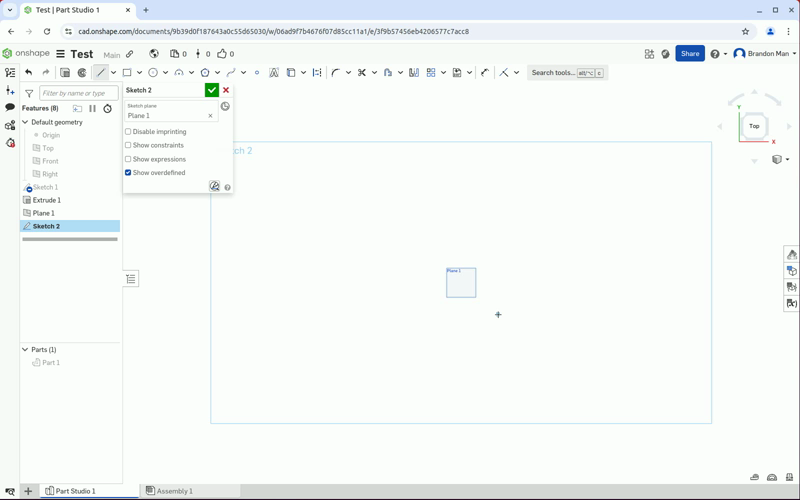
key_down(shift)
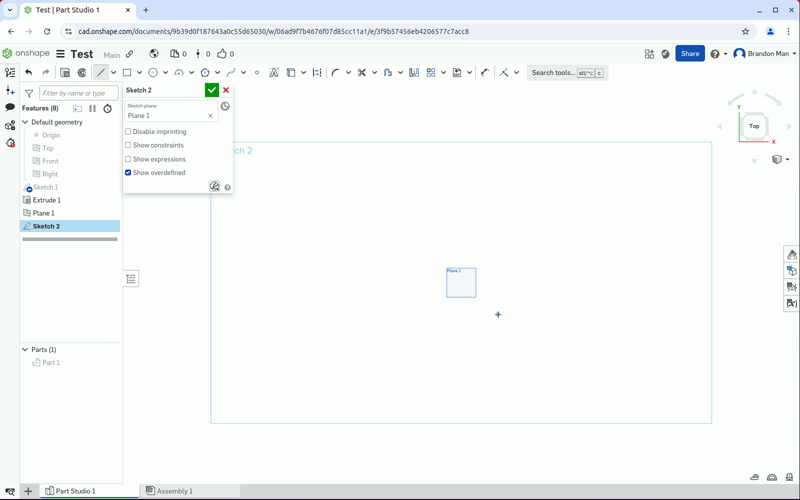
mouse_move(528, 314)
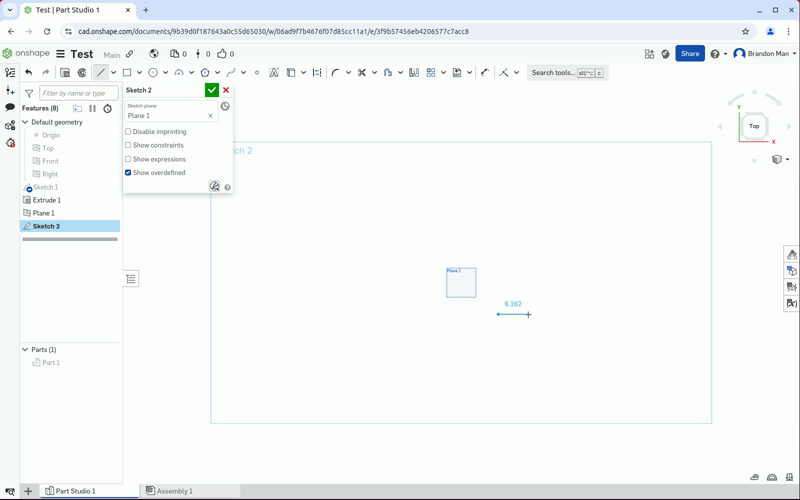
mouse_move(517, 314)
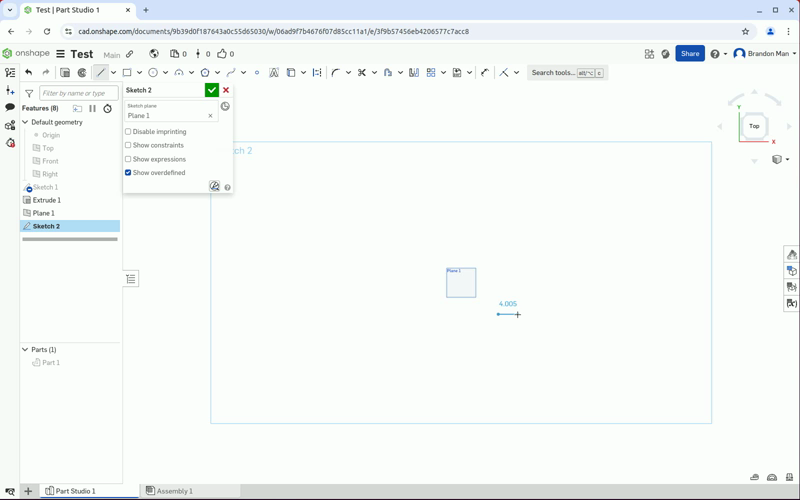
click(517, 314)
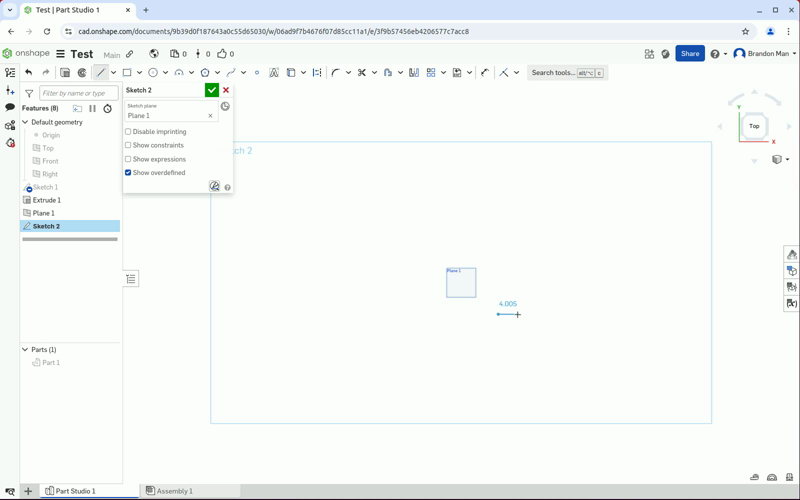
key_up(shift)
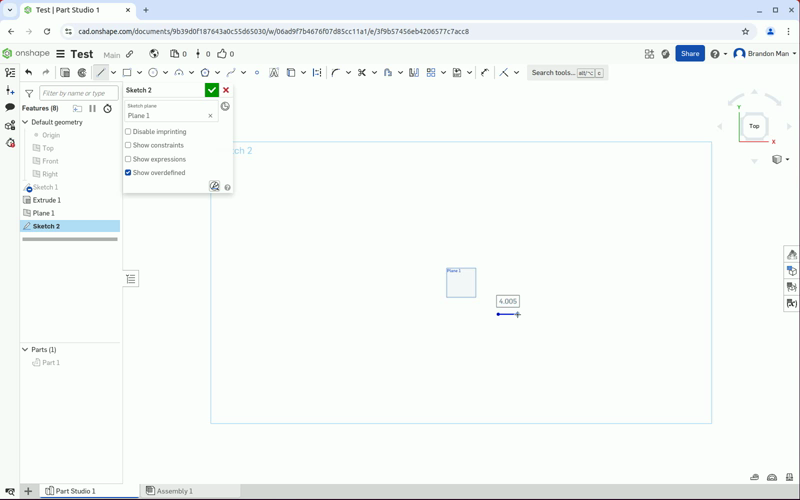
key_down(shift)
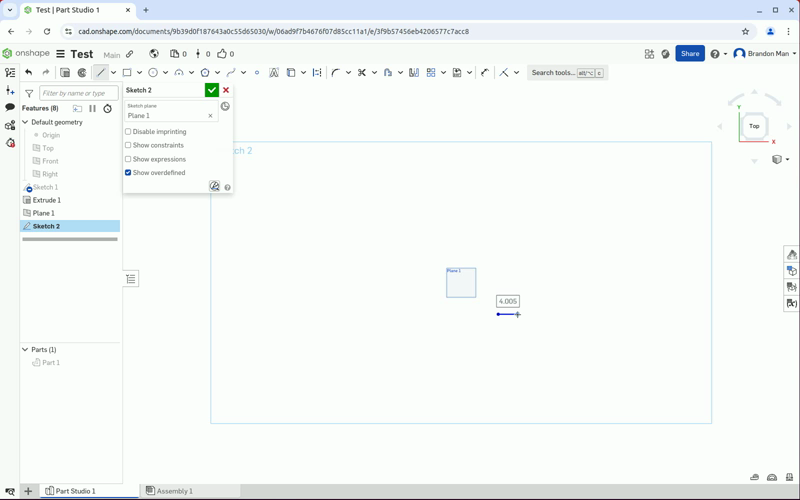
mouse_move(547, 314)
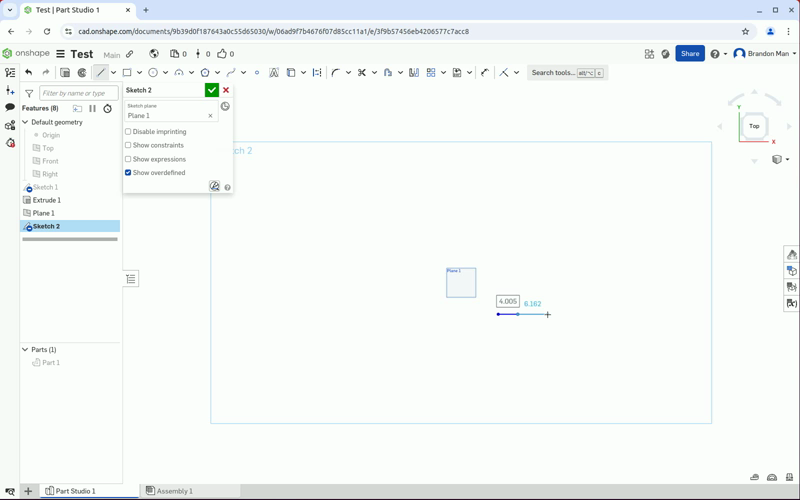
mouse_move(517, 283)
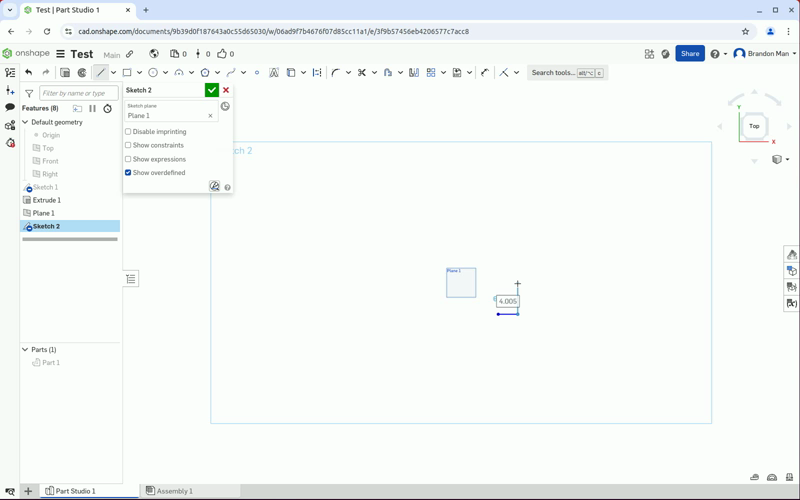
click(517, 283)
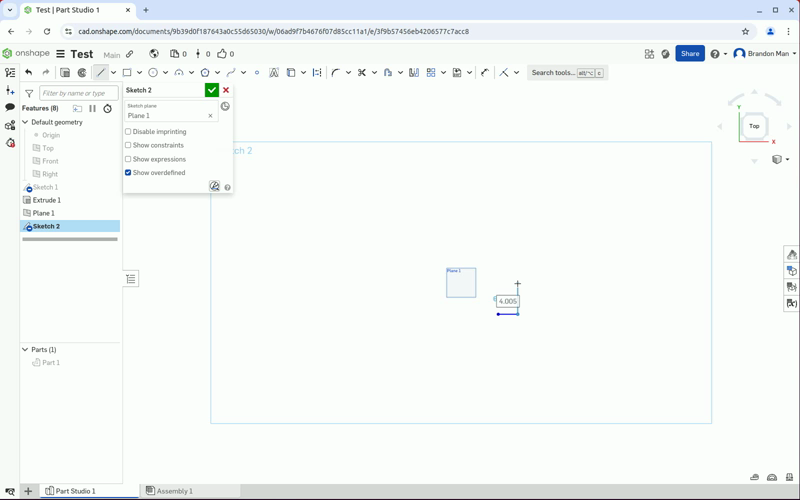
key_up(shift)
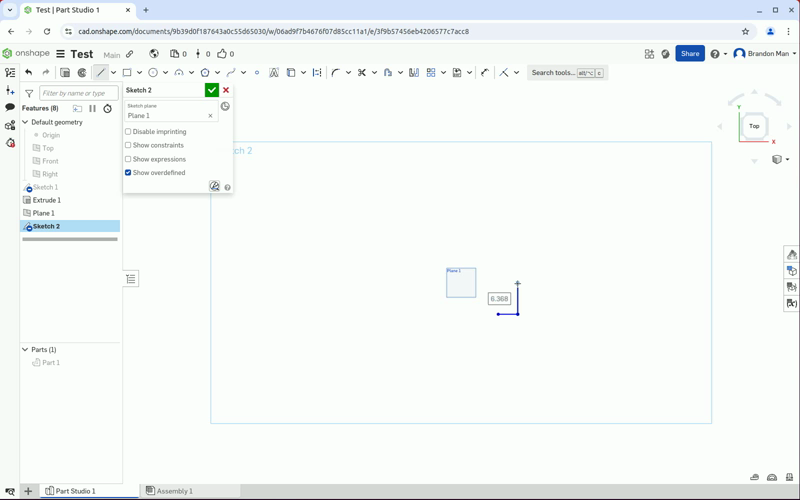
key_down(shift)
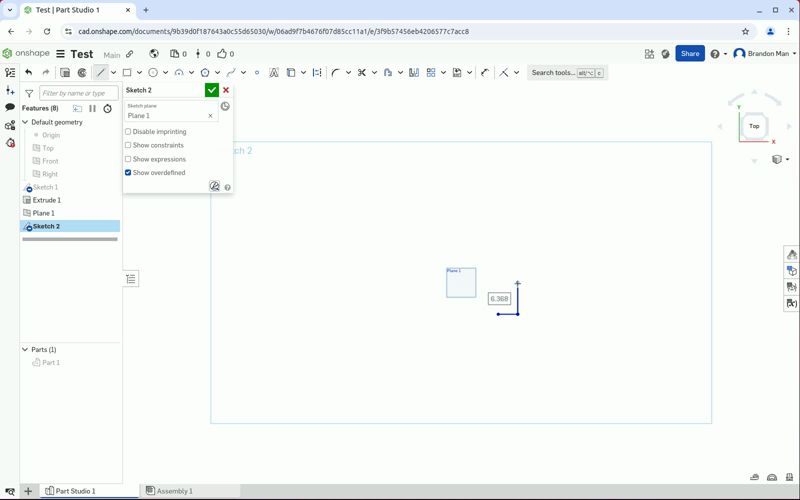
mouse_move(547, 283)
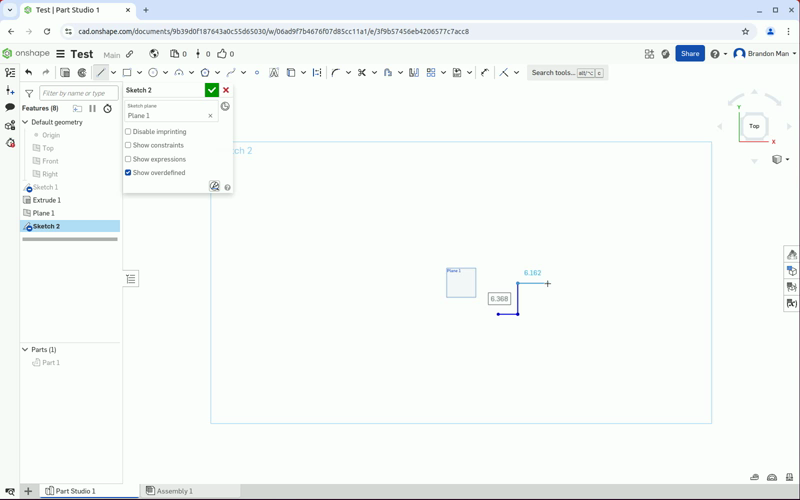
mouse_move(498, 283)
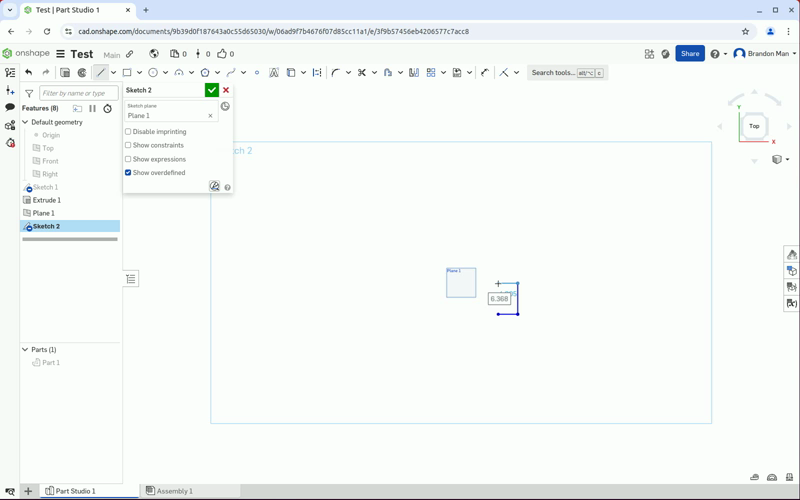
click(498, 283)
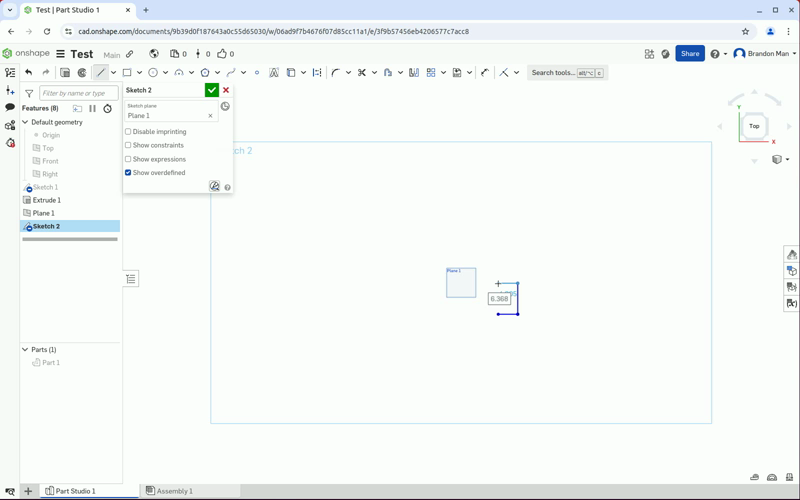
key_up(shift)
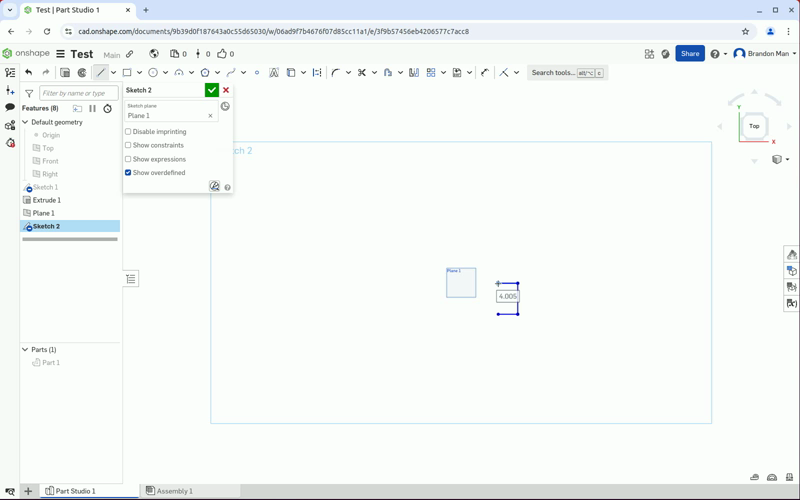
mouse_move(528, 283)
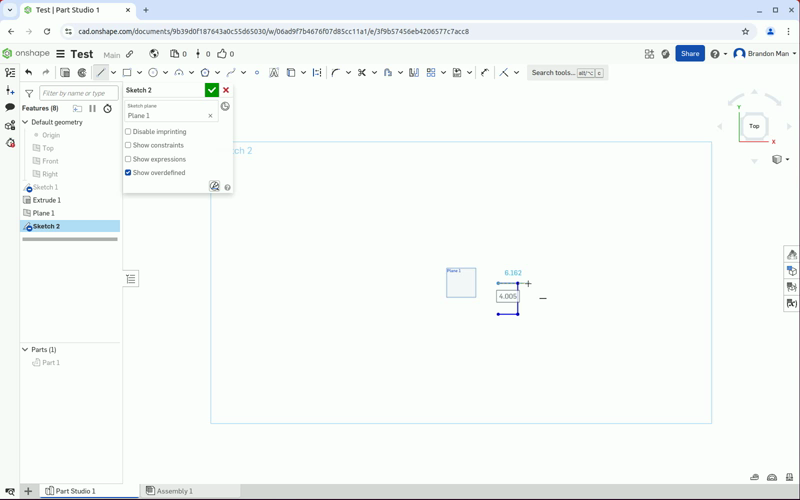
key_down(shift)
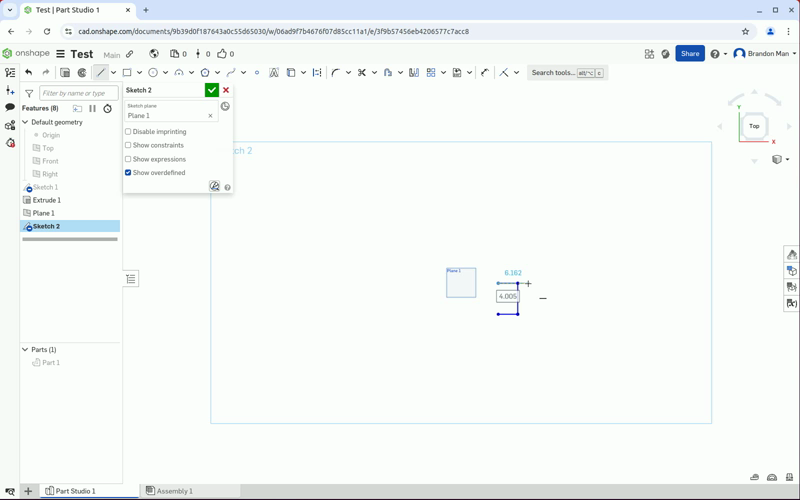
mouse_move(498, 314)
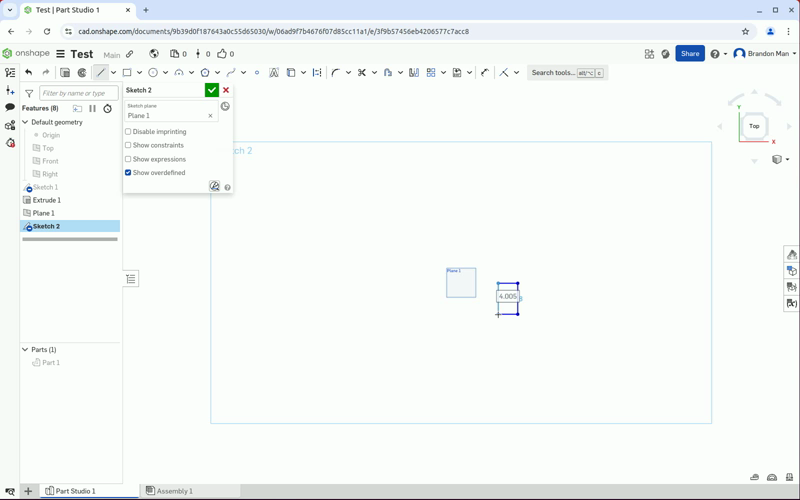
key_up(shift)
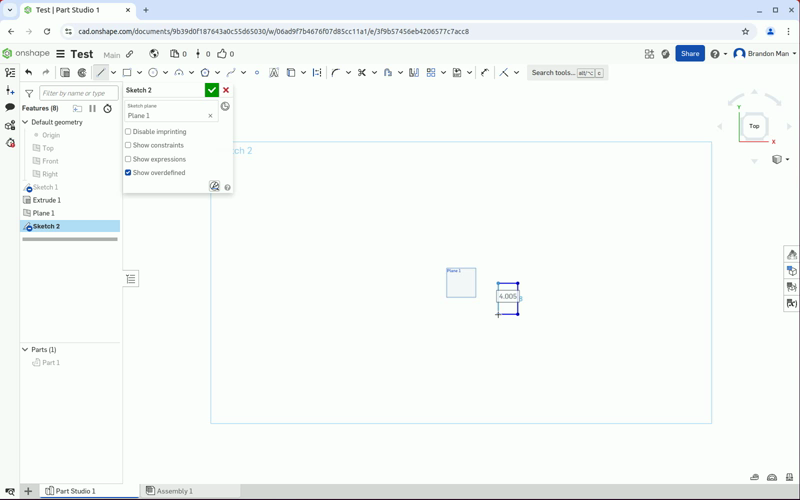
click(498, 314)
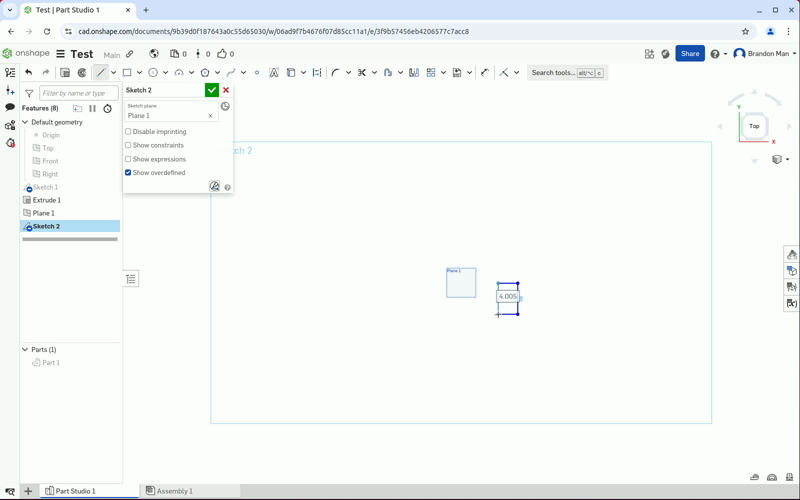
key(esc)
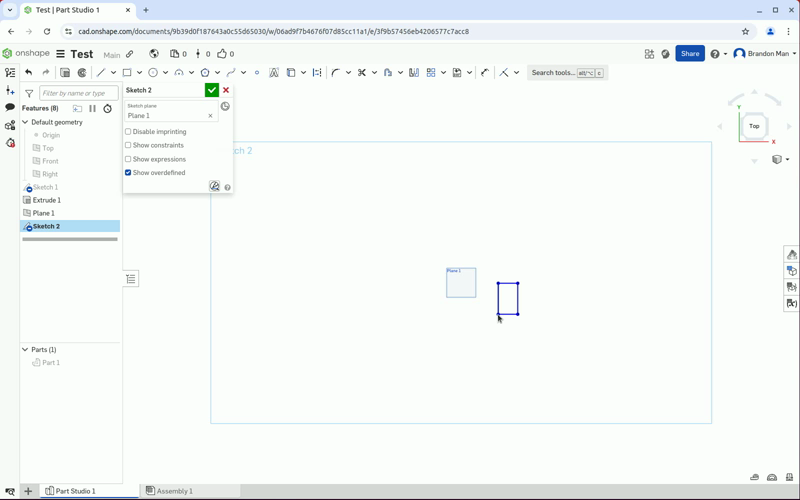
mouse_move(504, 300)
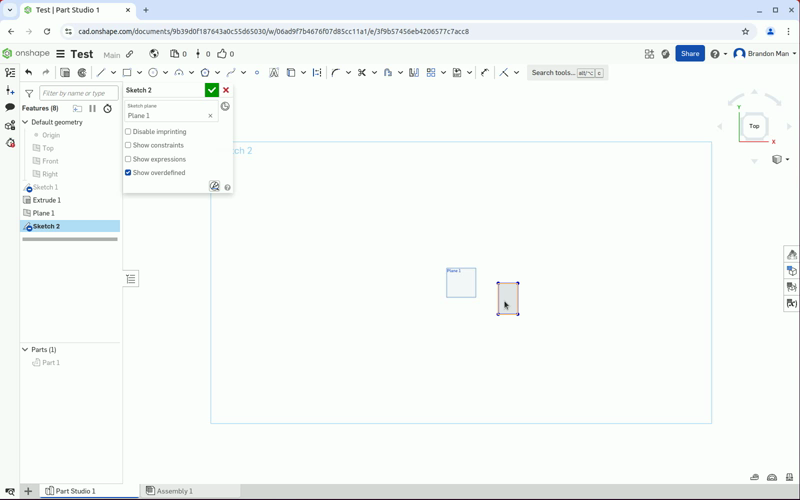
scroll(6)
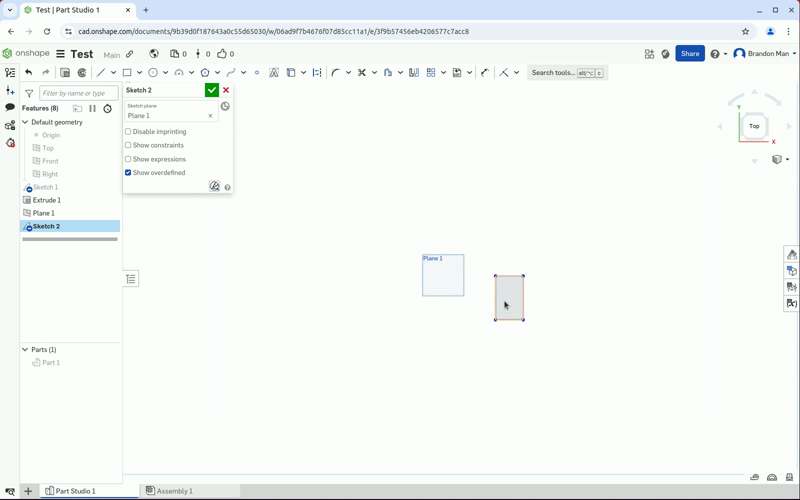
scroll(6)
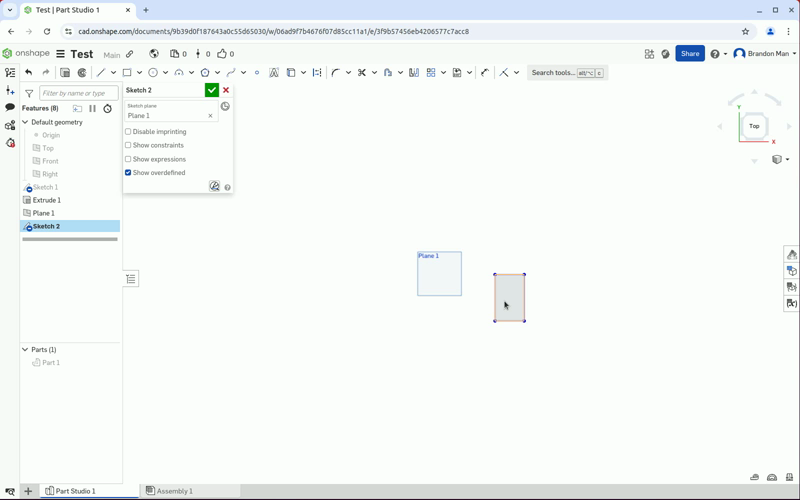
scroll(6)
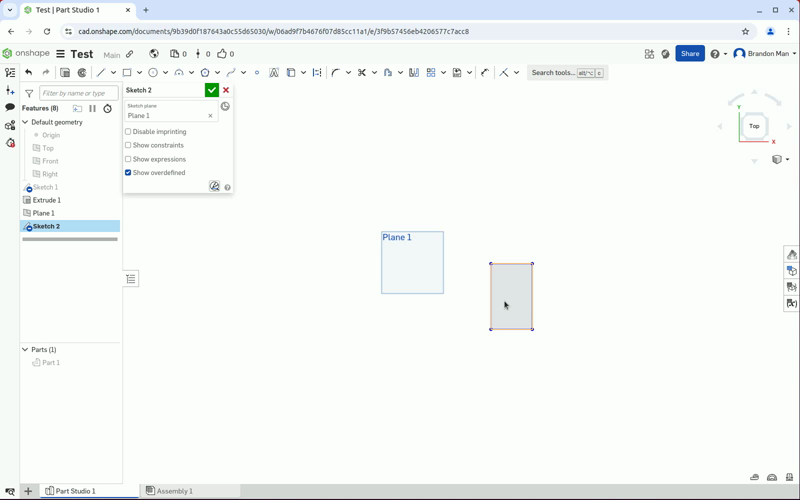
scroll(6)
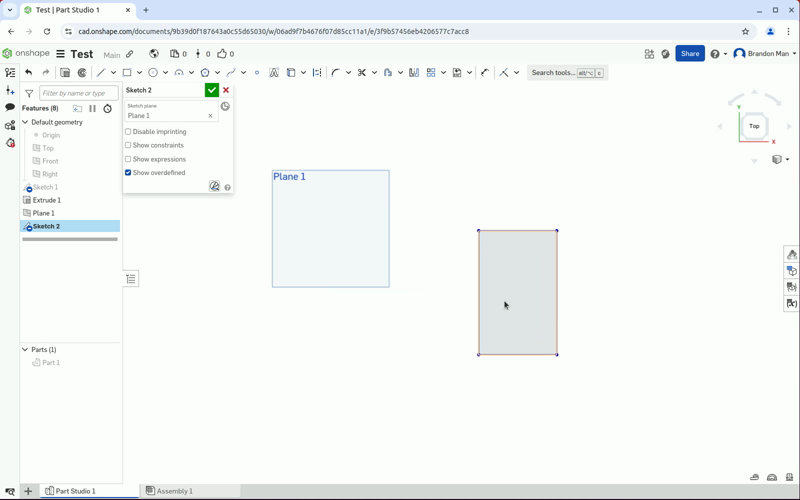
scroll(6)
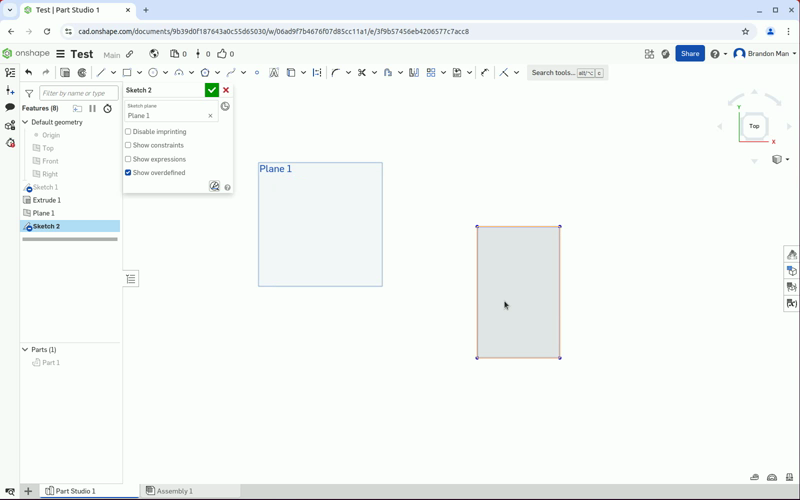
scroll(6)
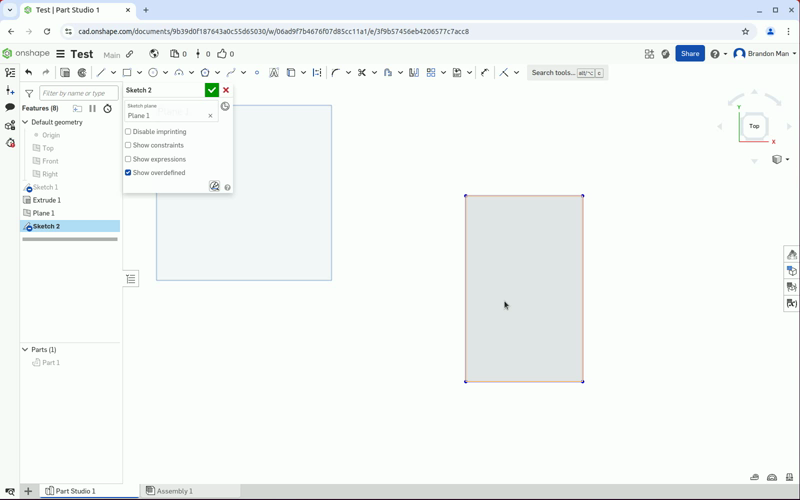
scroll(6)
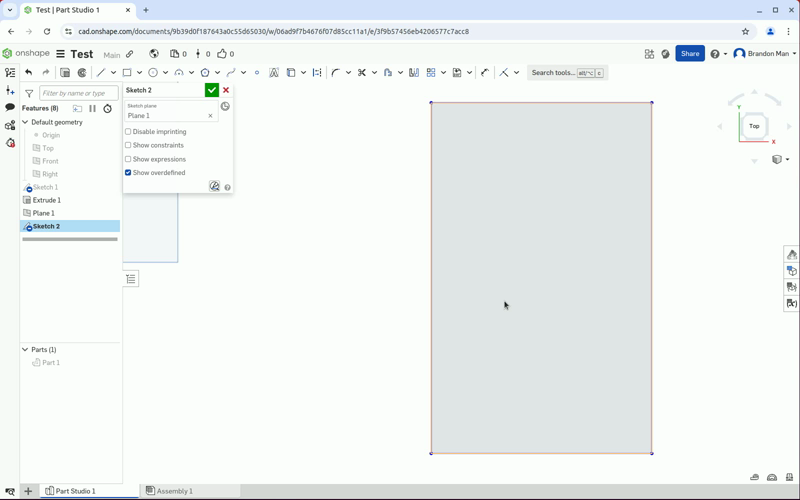
click(504, 300)
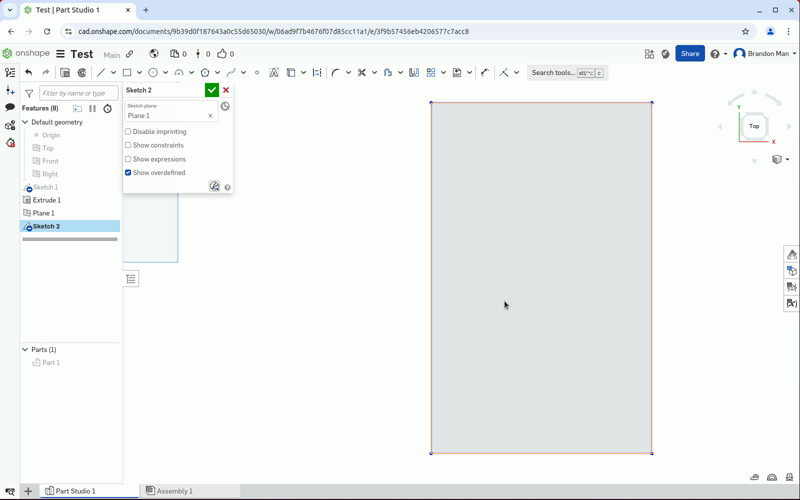
scroll(-6)
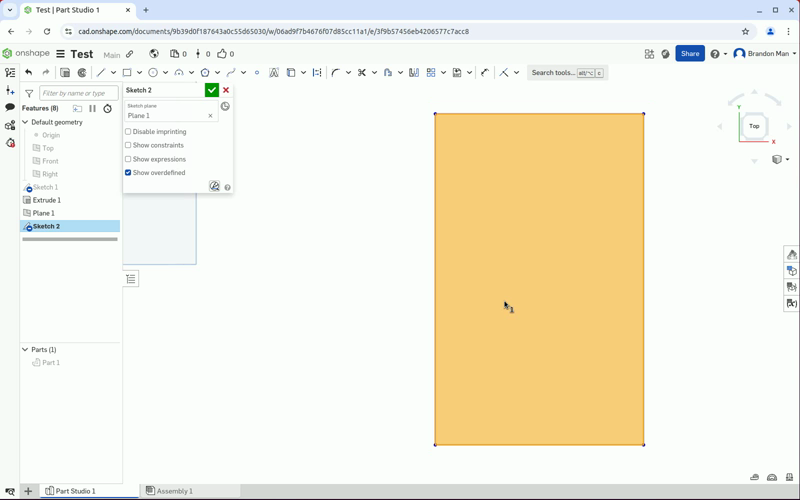
scroll(-6)
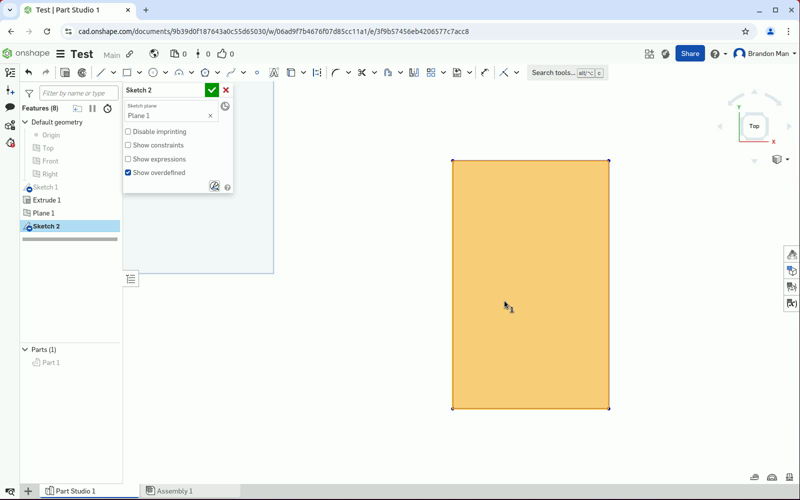
scroll(-6)
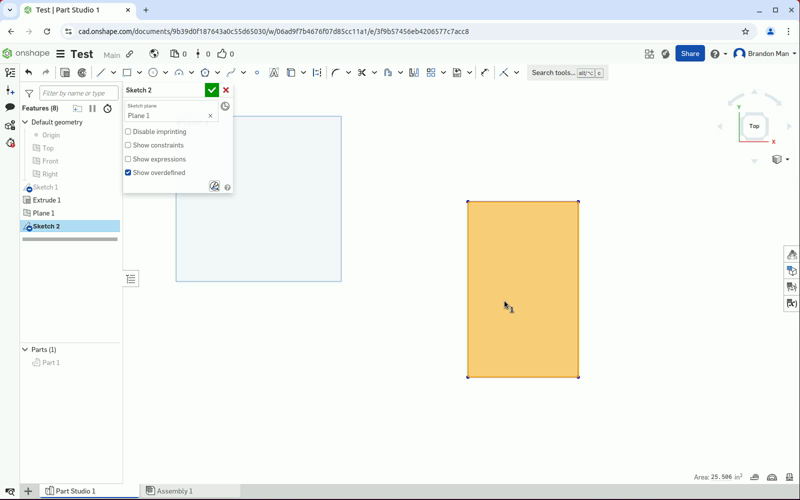
scroll(-6)
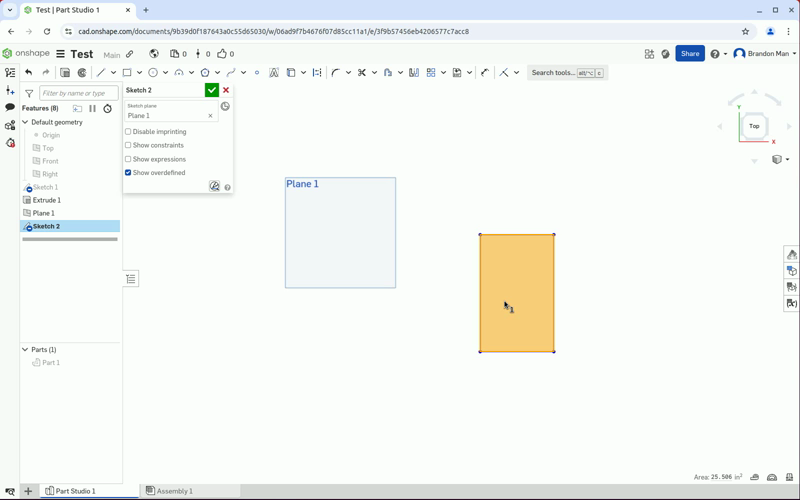
scroll(-6)
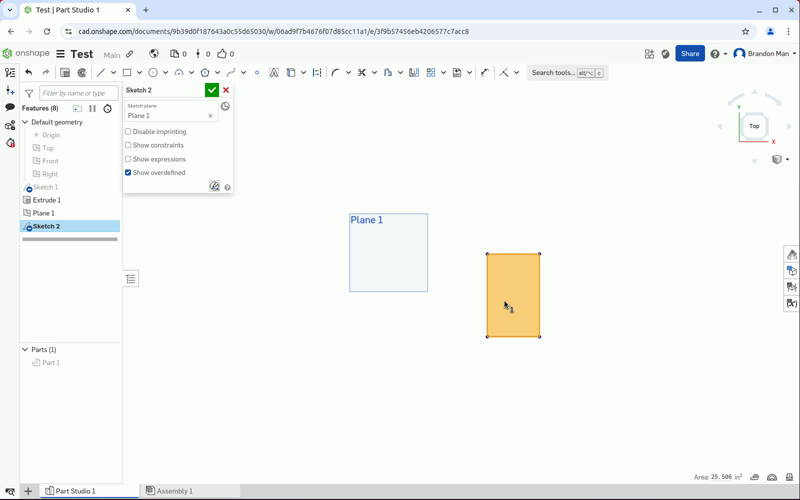
scroll(-6)
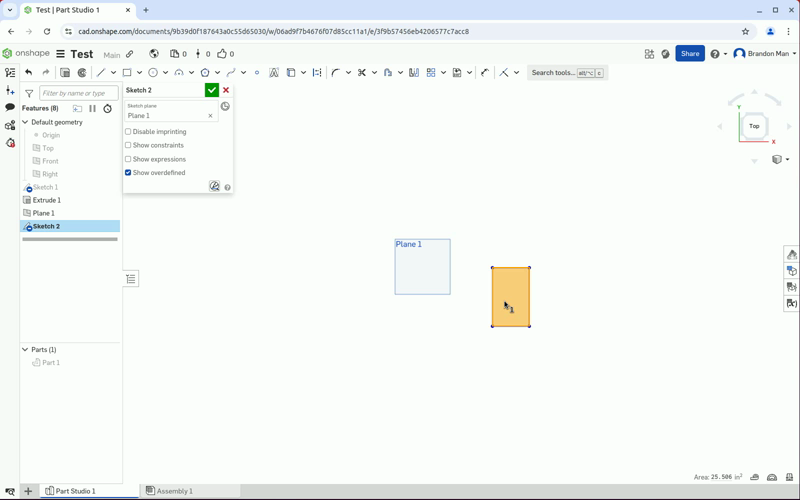
scroll(-6)
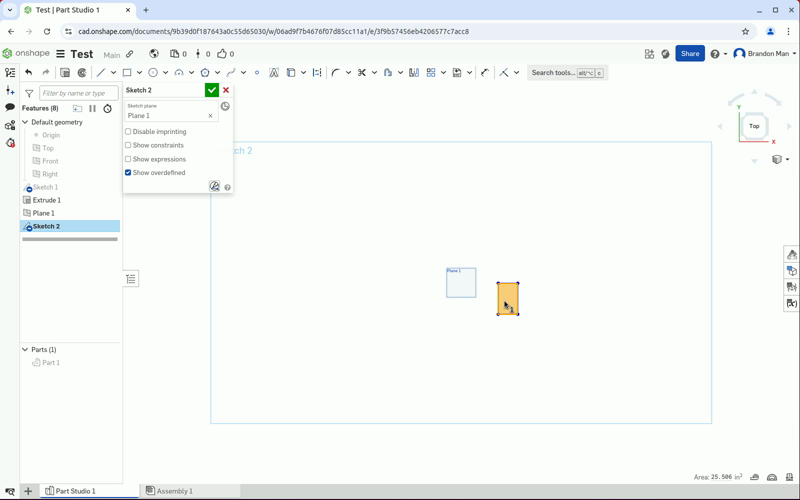
mouse_move(73, 352)
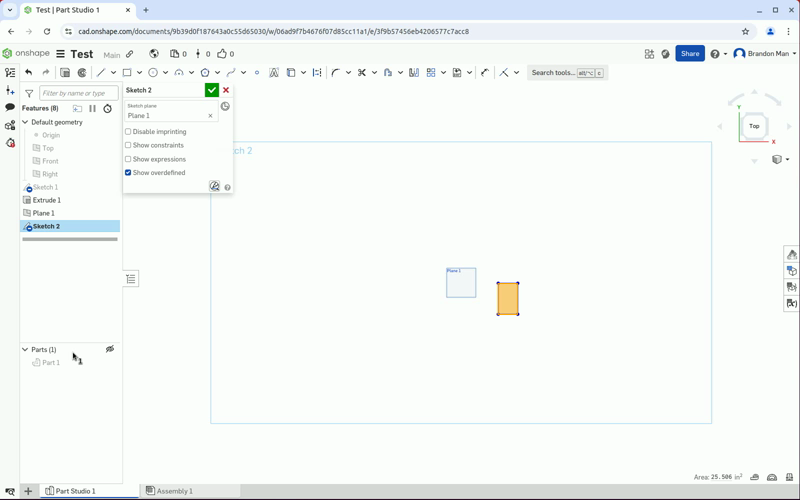
key(shift+y)
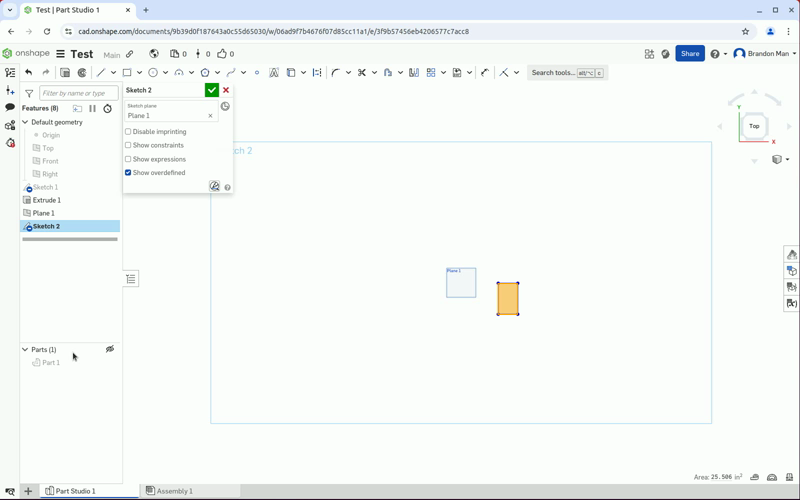
key(shift+e)
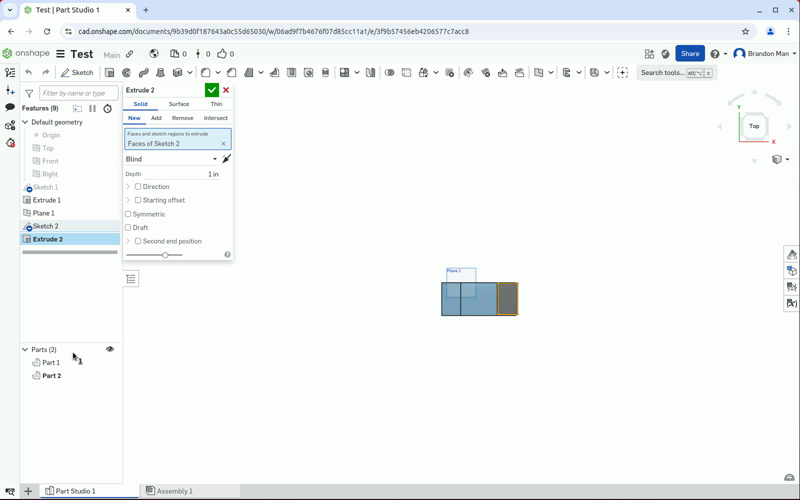
mouse_move(143, 106)
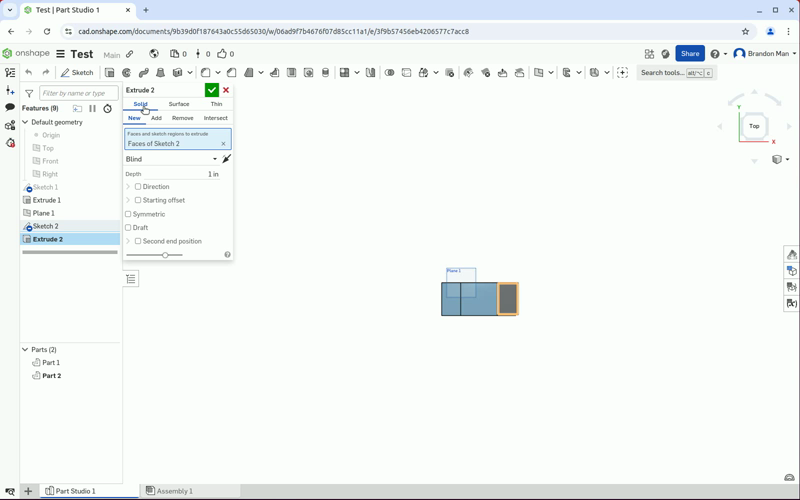
click(143, 106)
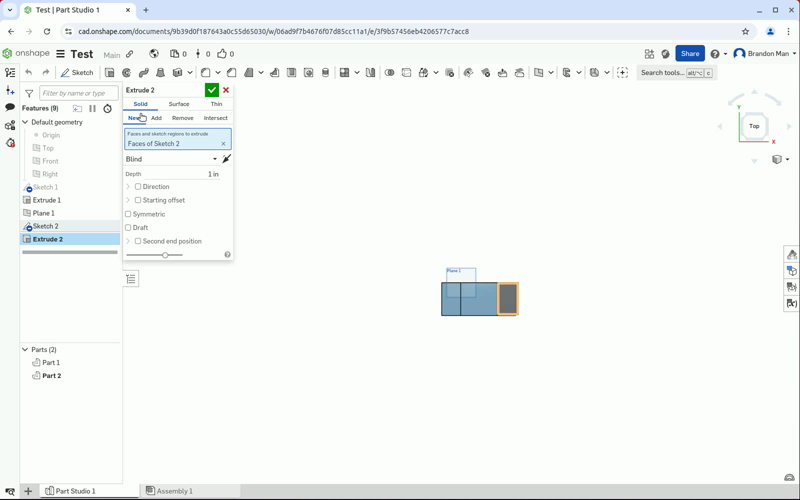
mouse_move(137, 120)
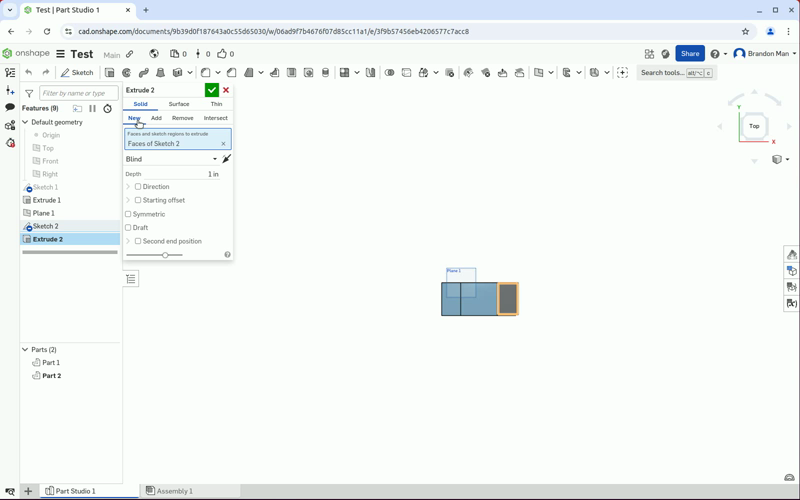
click(137, 120)
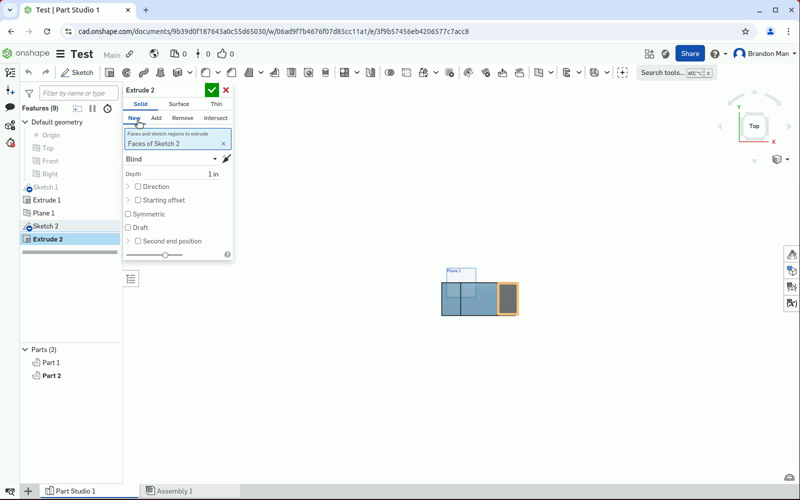
key(tab, 4)
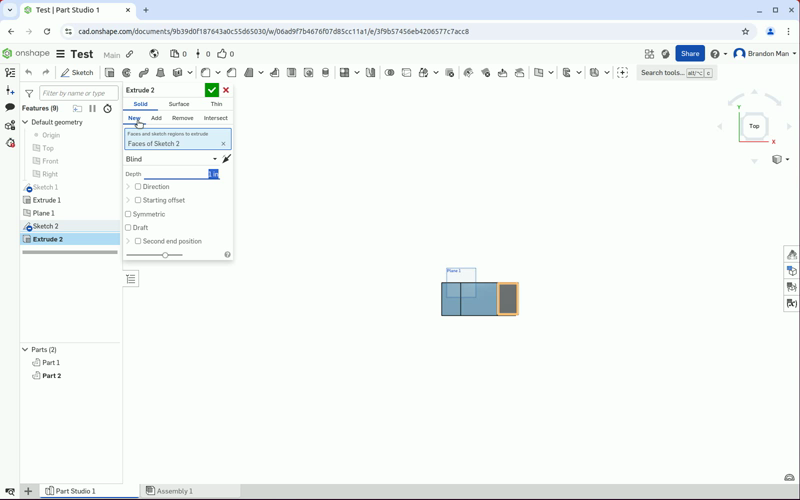
text(6.258)
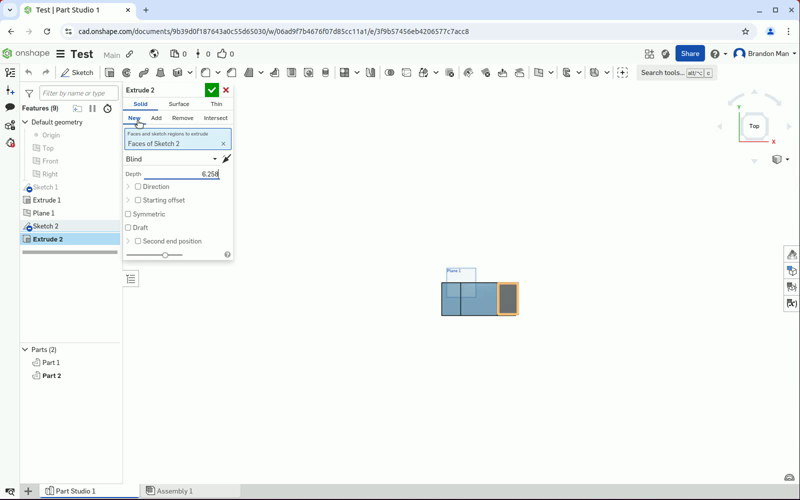
key(enter)
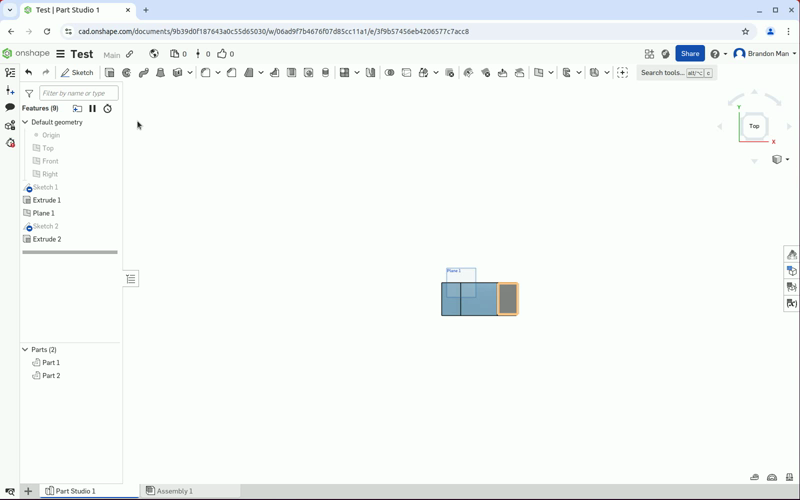
key(shift+h)
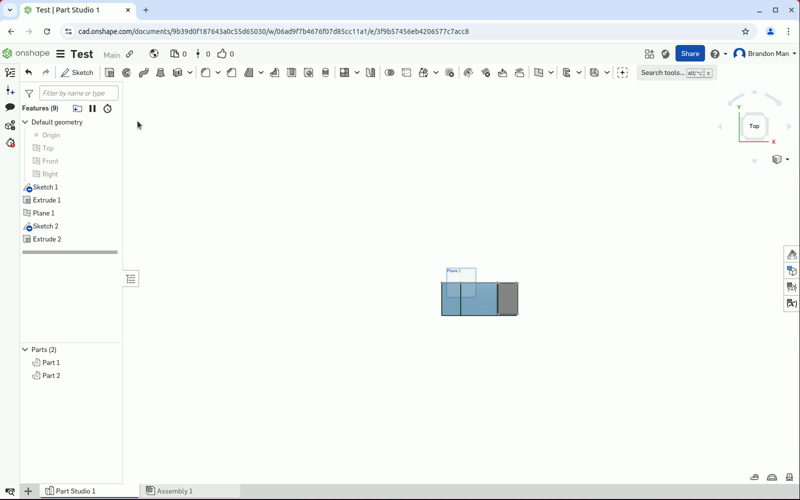
key(shift+h)
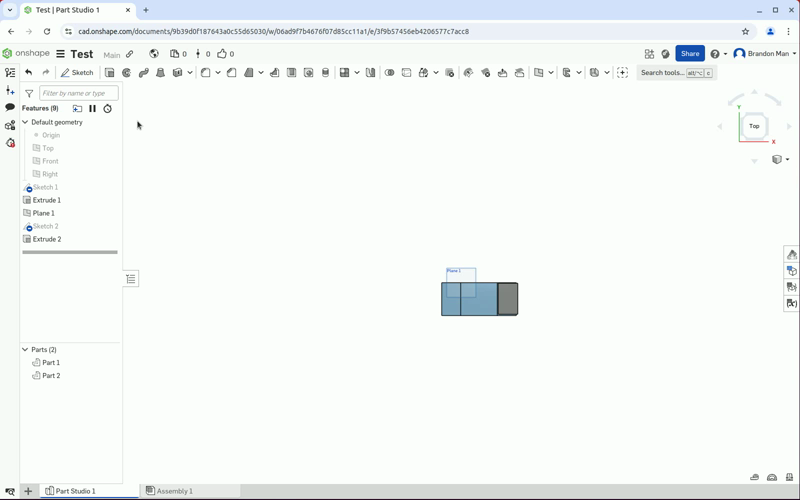
mouse_move(73, 189)
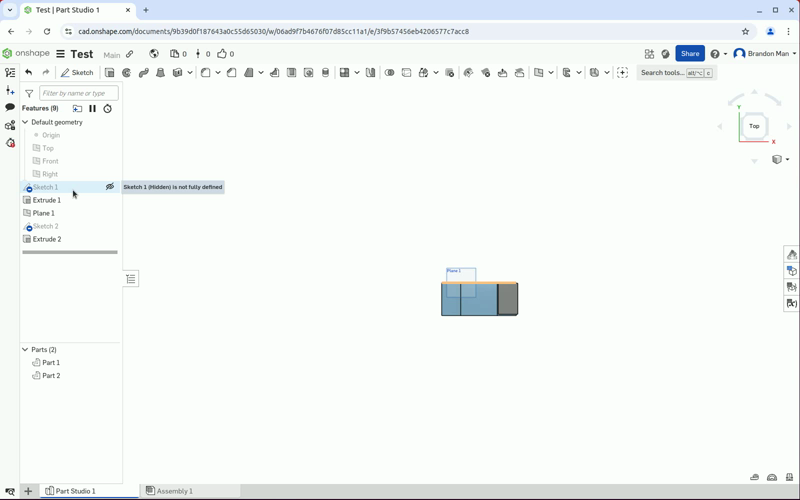
click(73, 189)
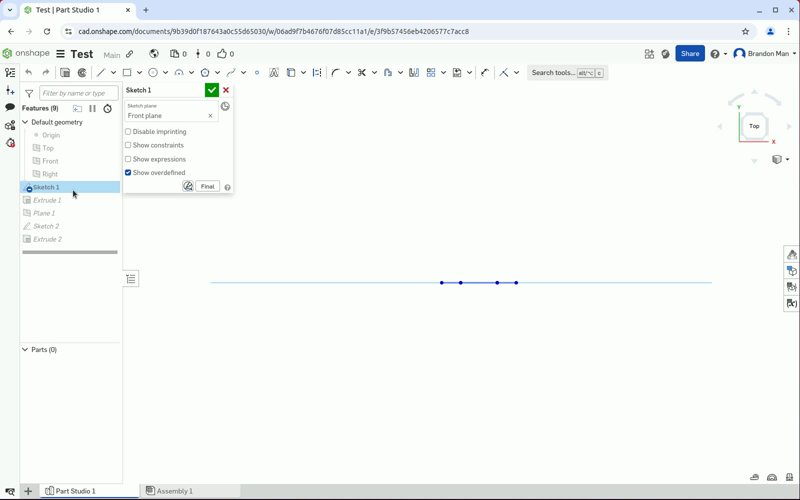
mouse_move(229, 92)
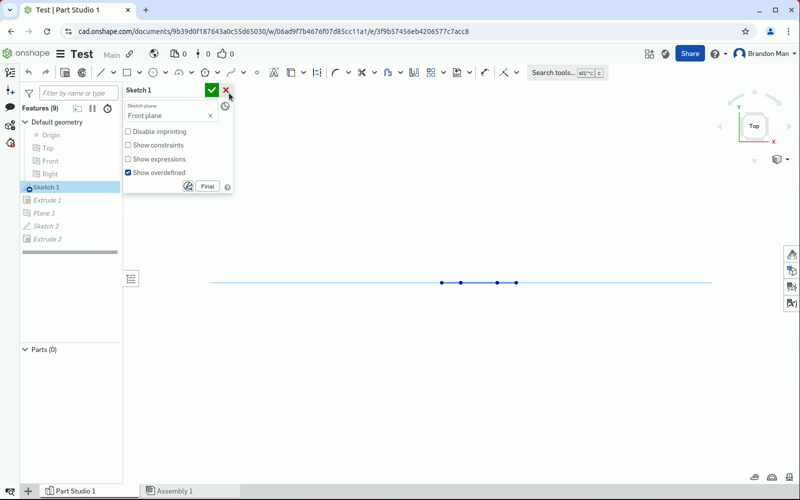
click(229, 92)
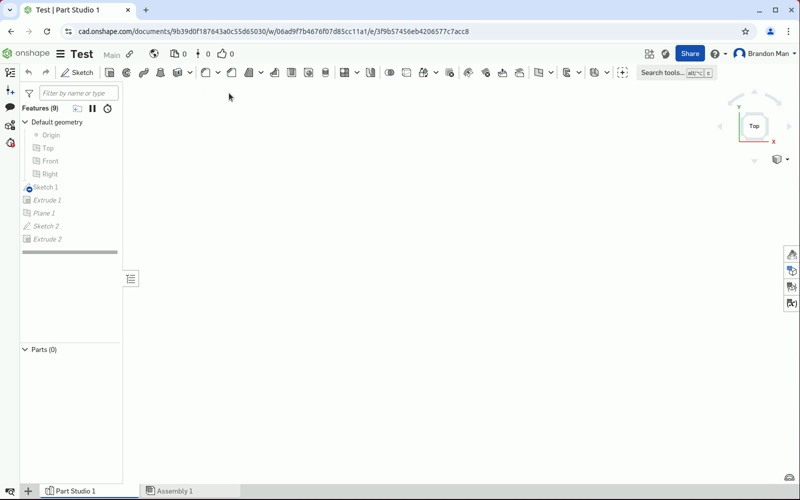
key(shift+s)
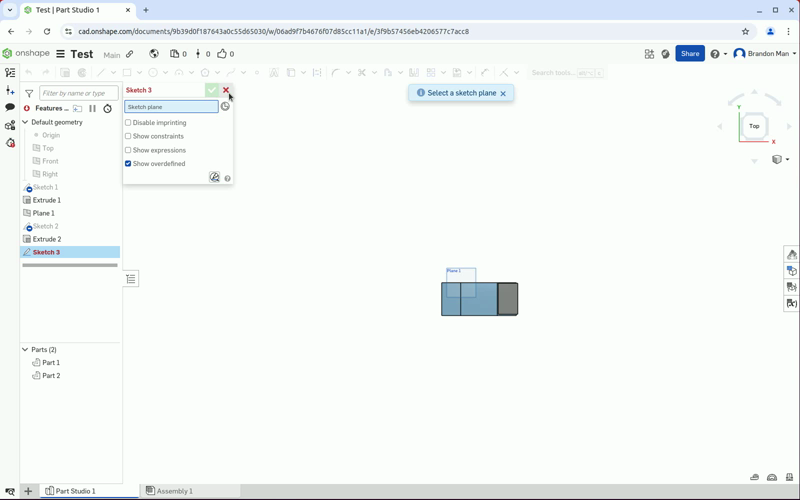
mouse_move(73, 215)
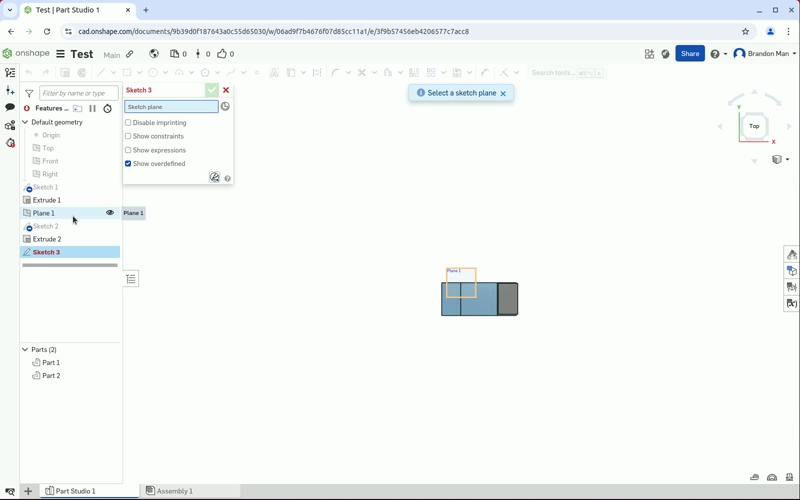
click(73, 215)
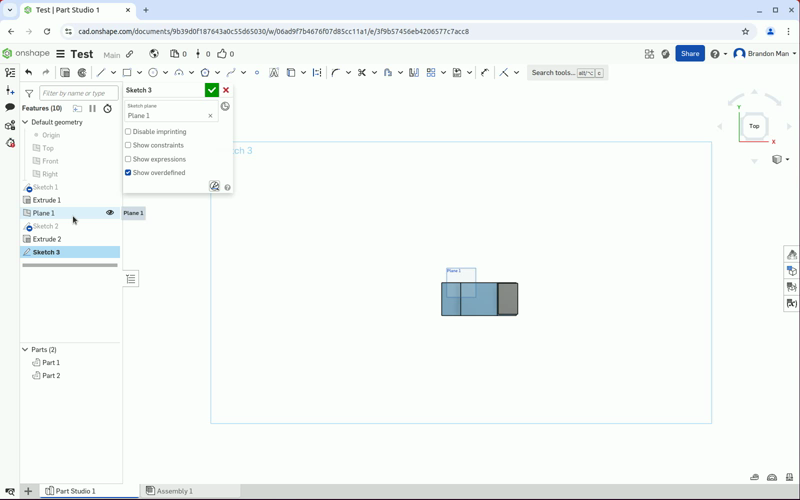
mouse_move(73, 352)
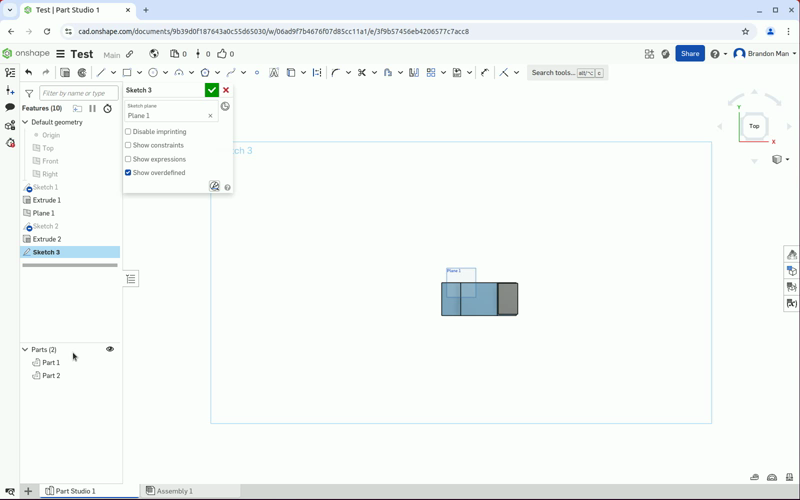
key(y)
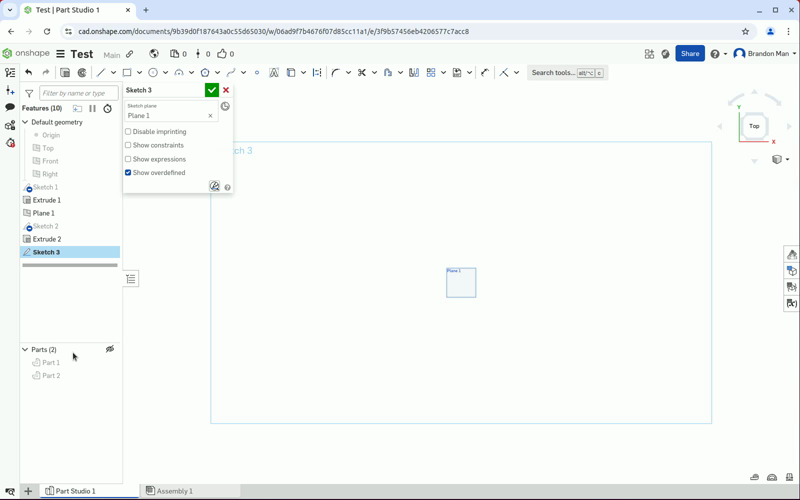
key(l)
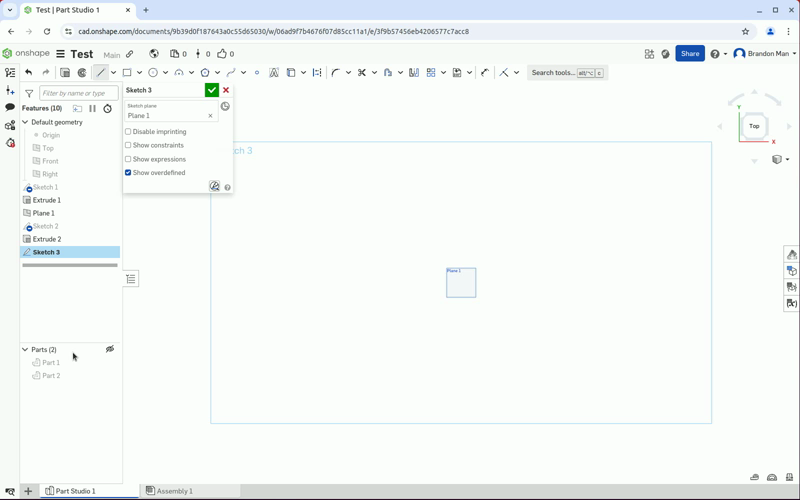
key_down(shift)
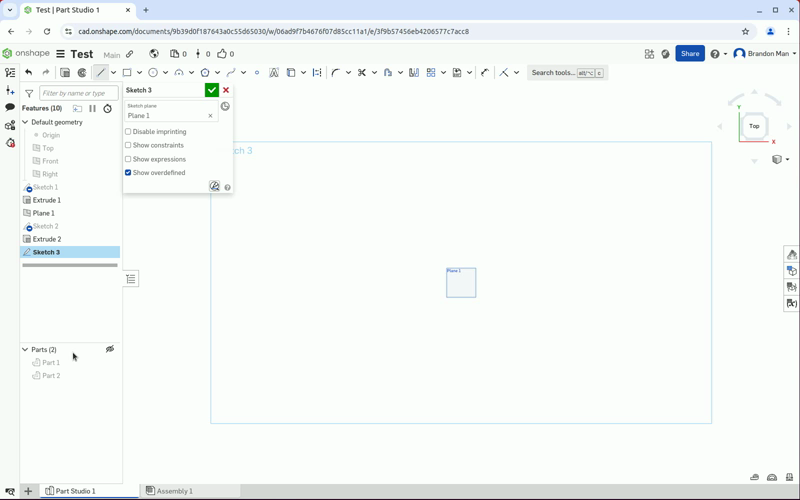
mouse_move(460, 314)
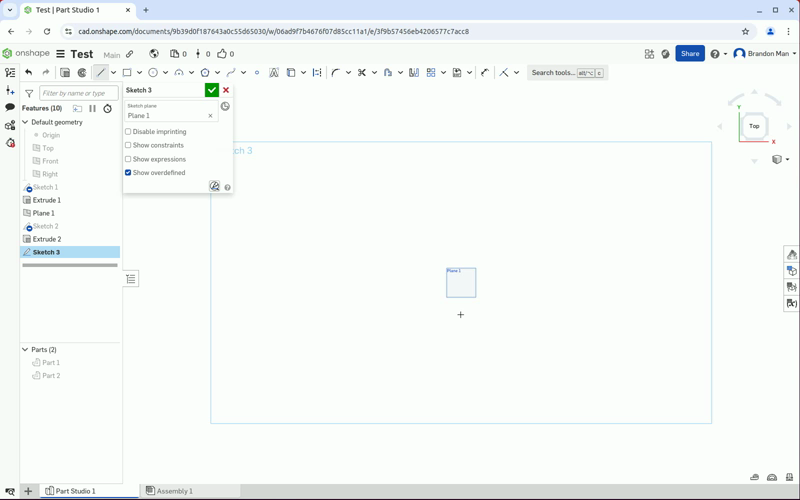
click(460, 314)
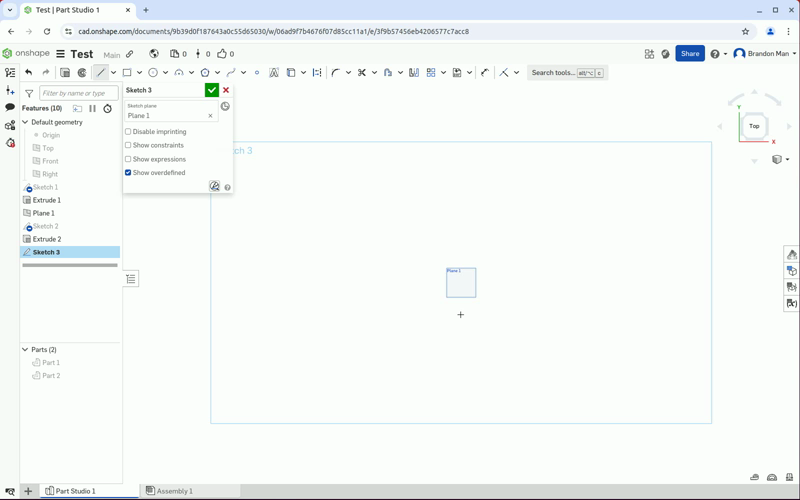
key_up(shift)
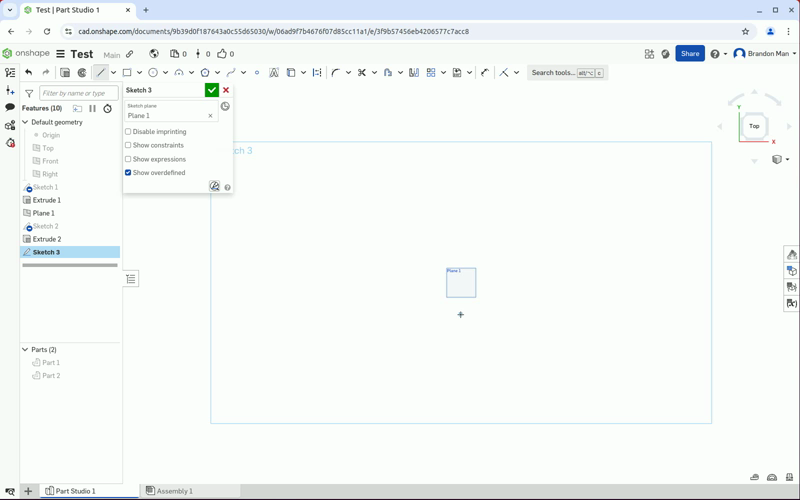
key_down(shift)
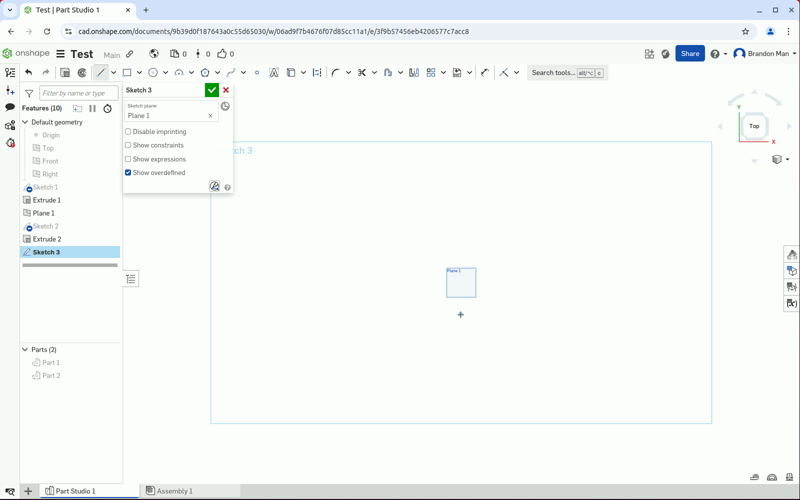
mouse_move(490, 314)
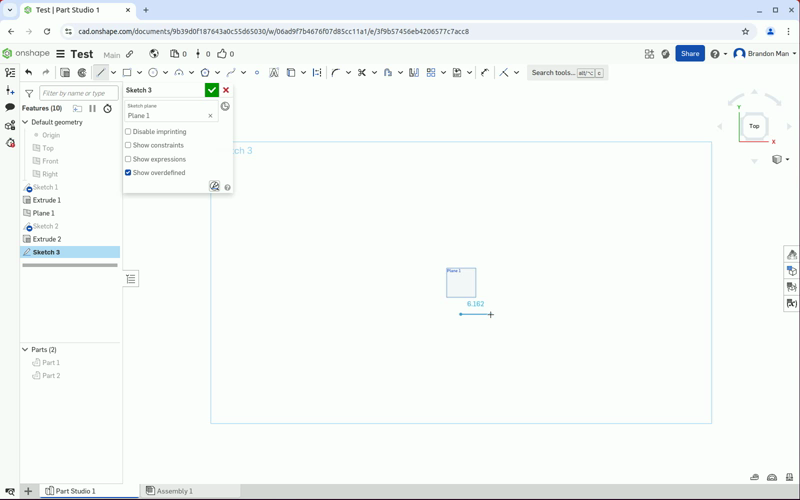
mouse_move(499, 314)
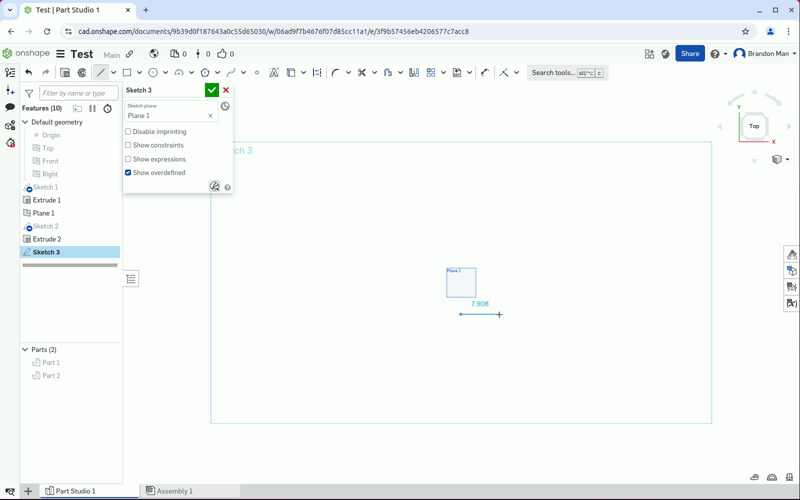
click(499, 314)
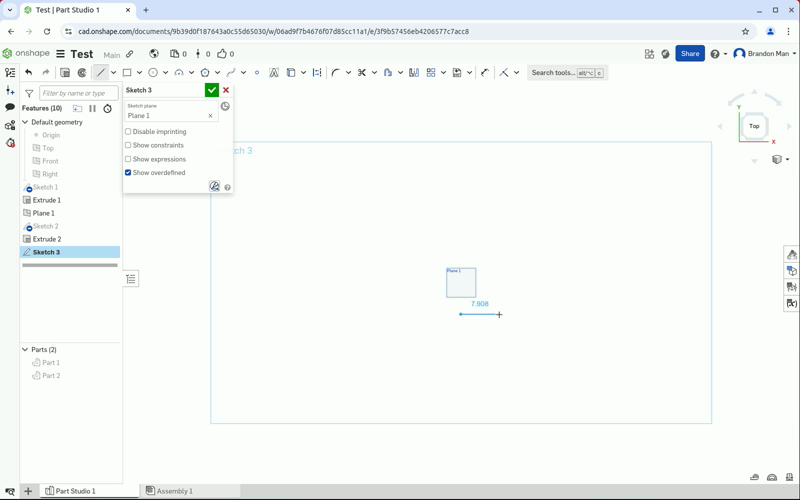
key_up(shift)
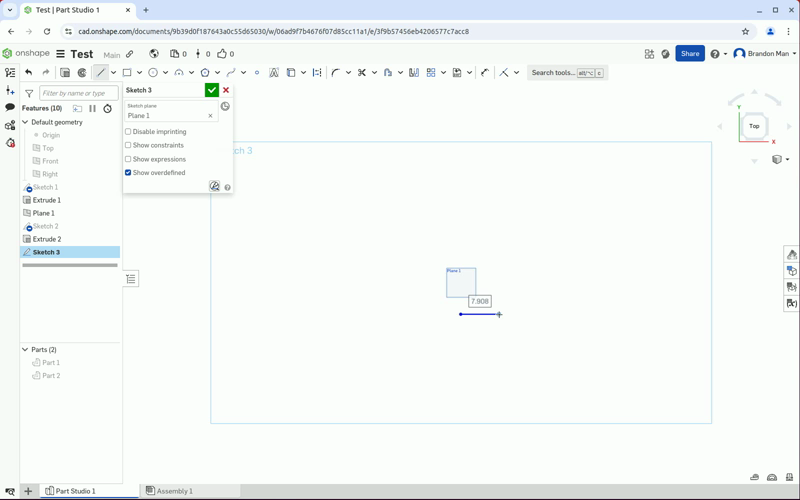
key_down(shift)
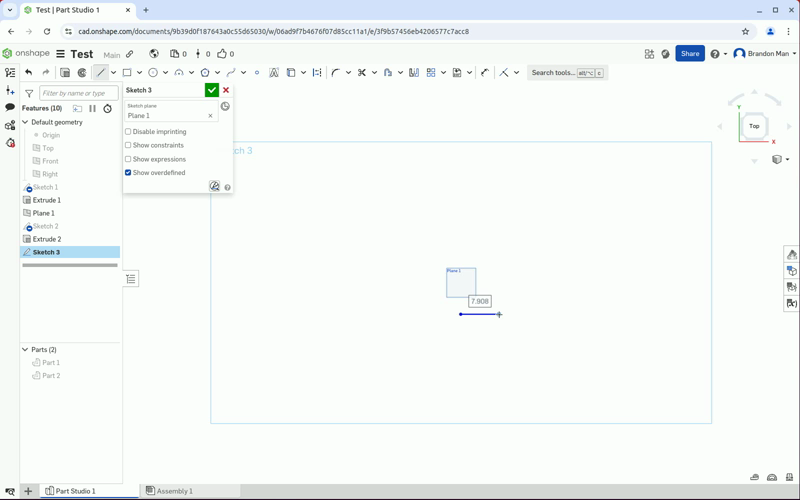
mouse_move(529, 314)
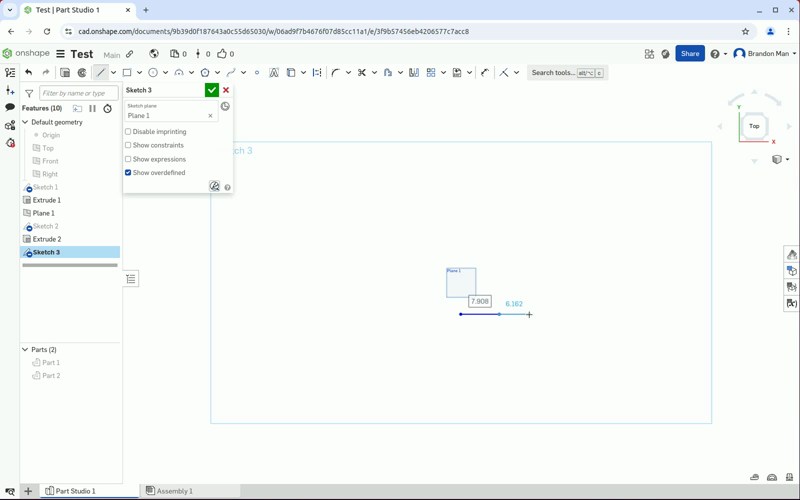
mouse_move(499, 282)
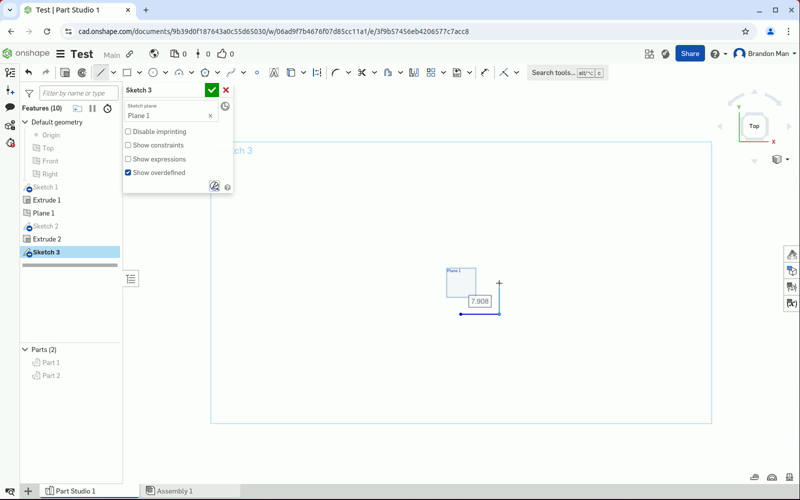
click(499, 282)
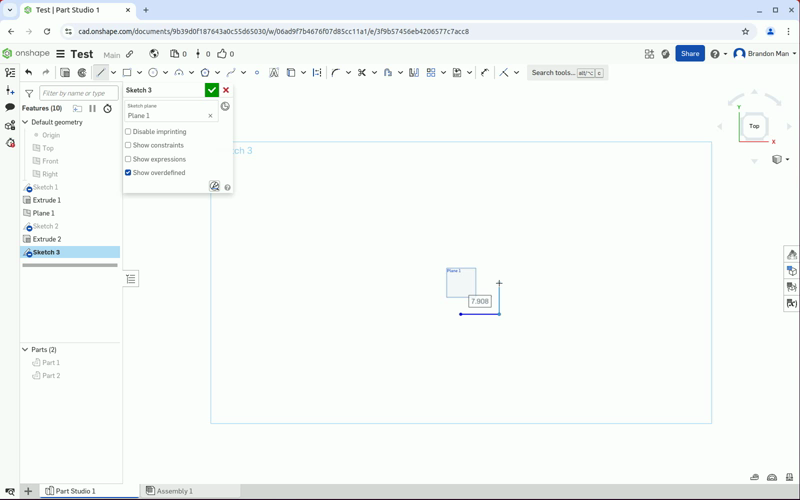
key_up(shift)
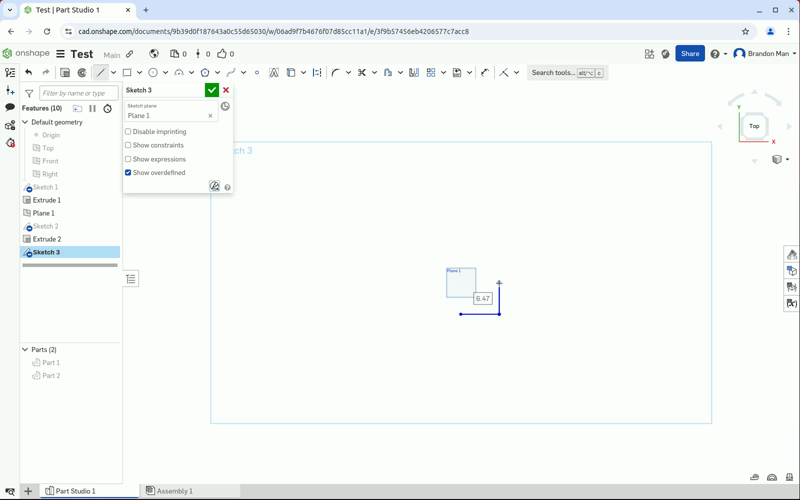
key_down(shift)
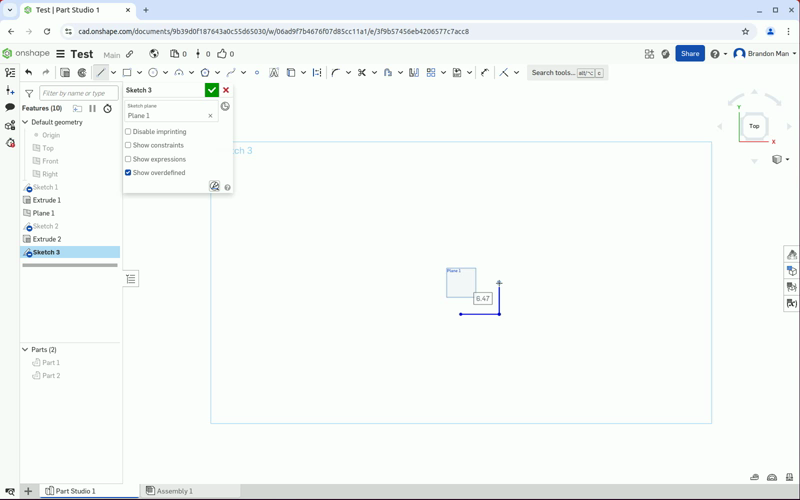
mouse_move(529, 282)
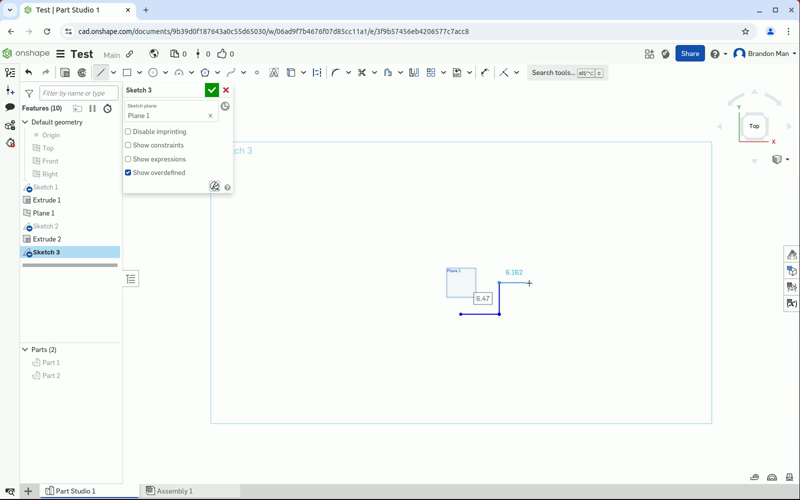
mouse_move(460, 282)
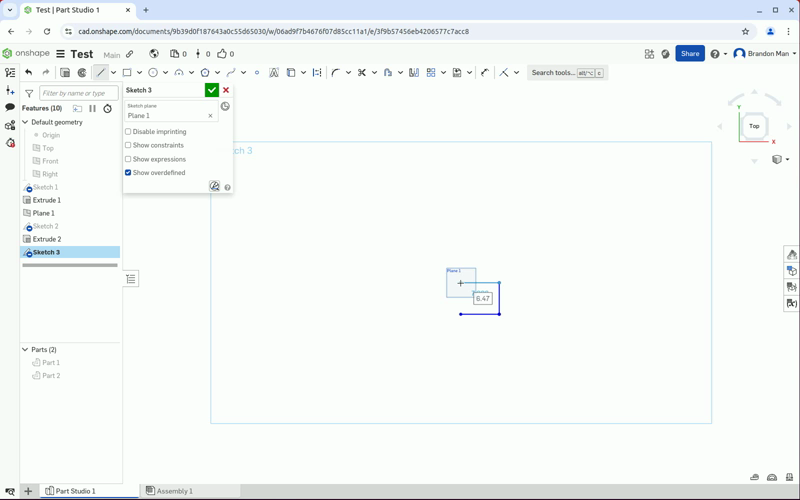
click(460, 282)
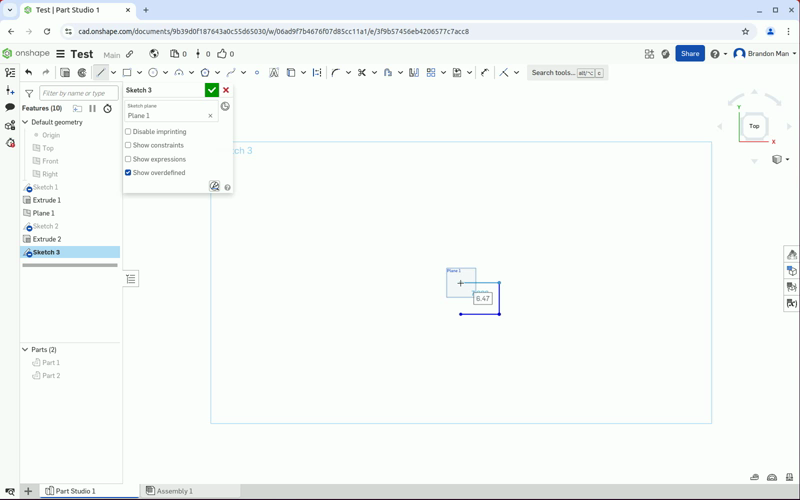
key_up(shift)
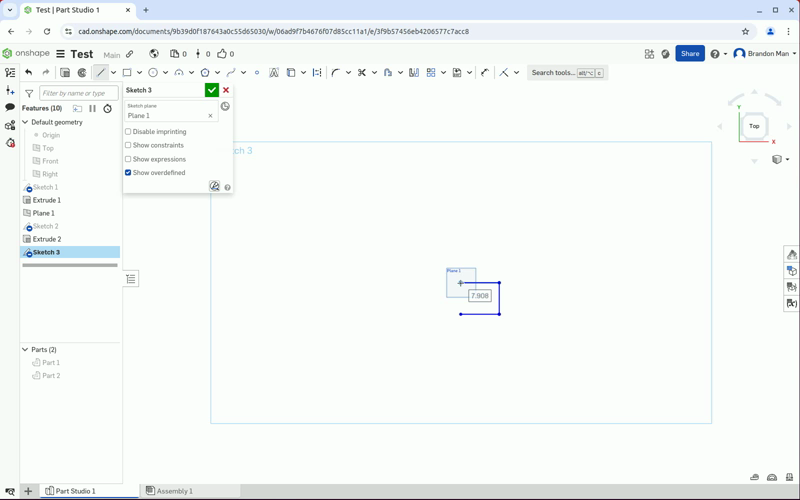
mouse_move(490, 282)
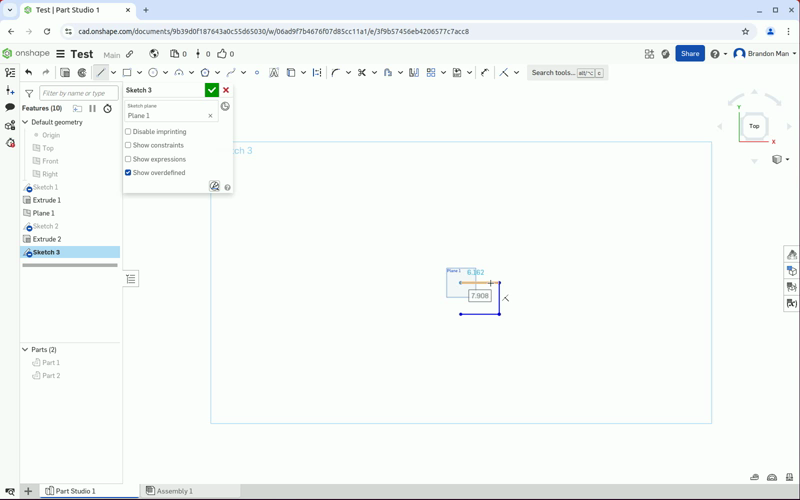
key_down(shift)
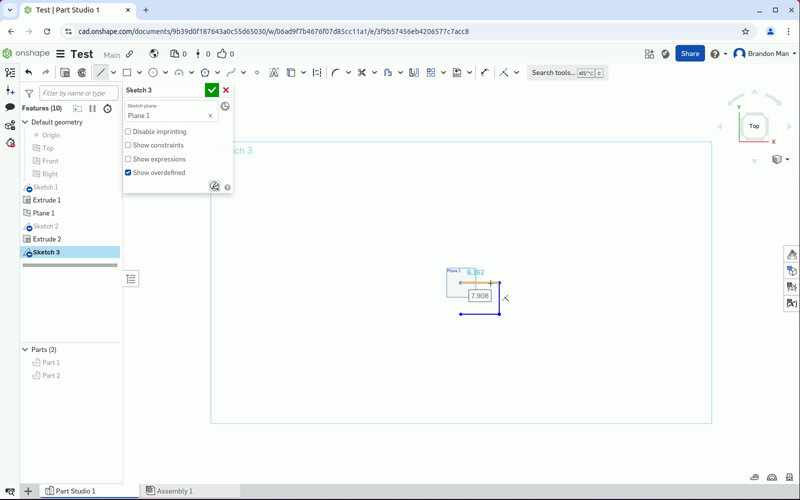
mouse_move(460, 314)
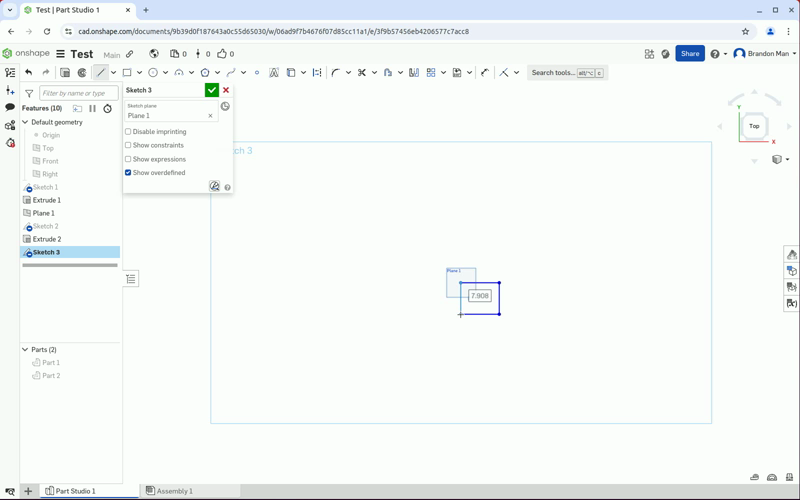
key_up(shift)
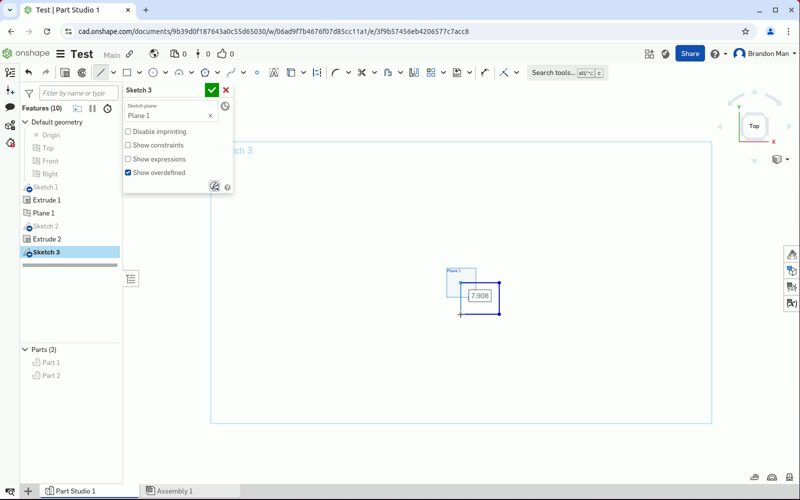
click(460, 314)
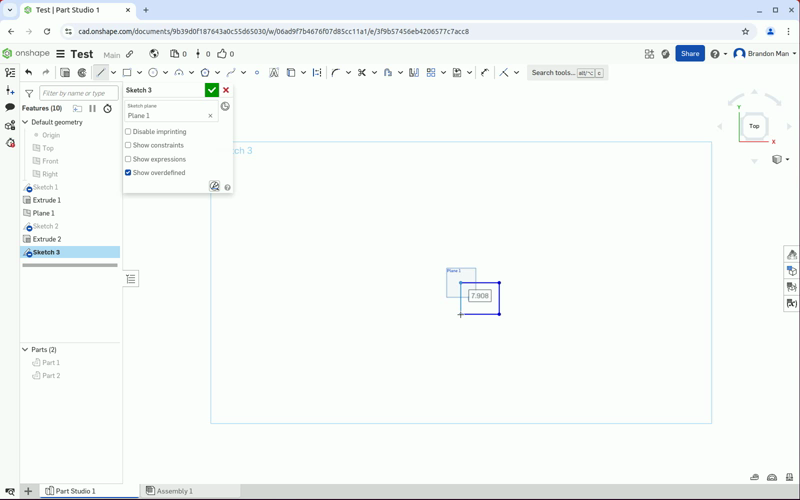
key(esc)
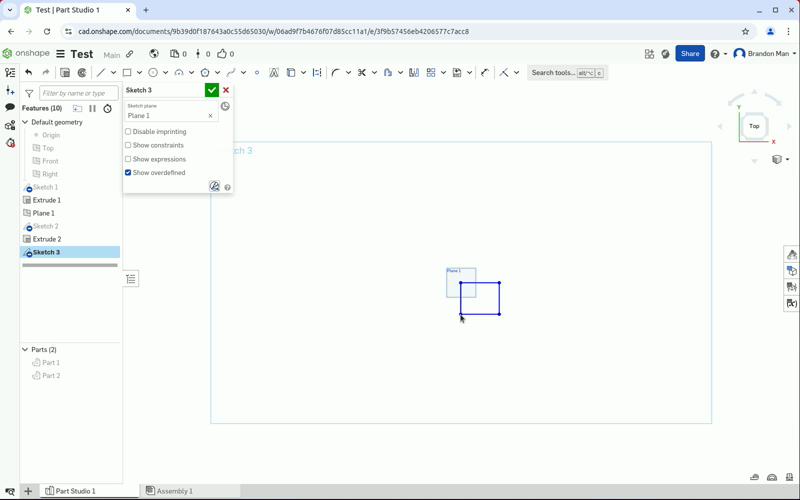
mouse_move(484, 284)
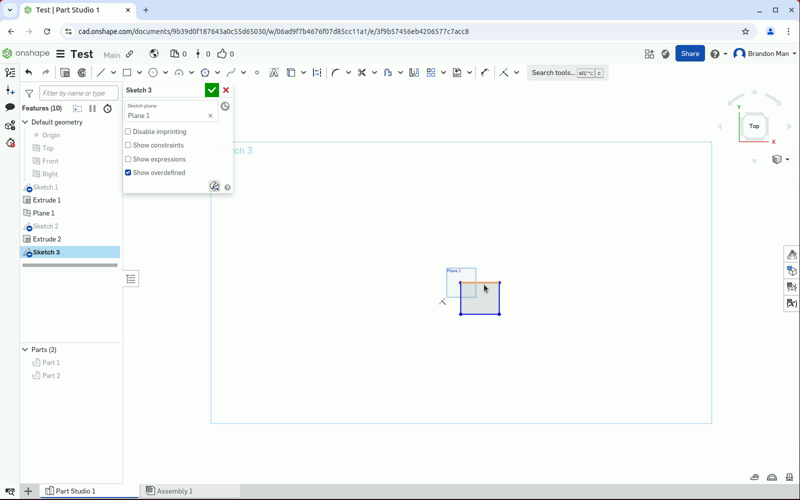
scroll(6)
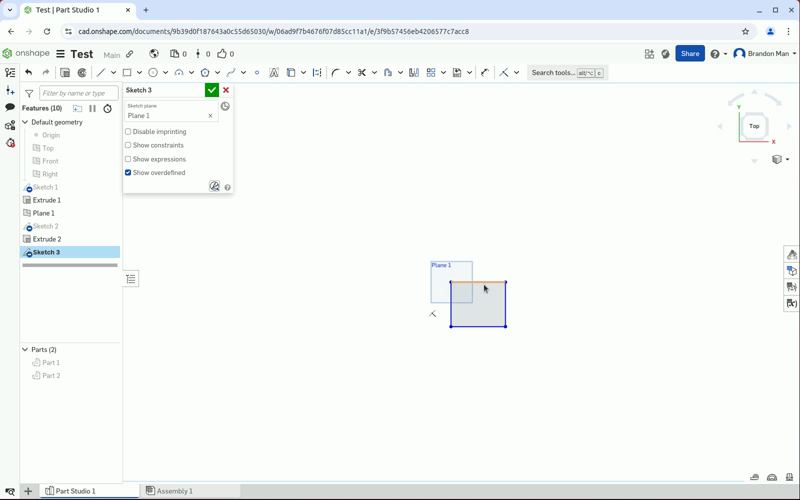
scroll(6)
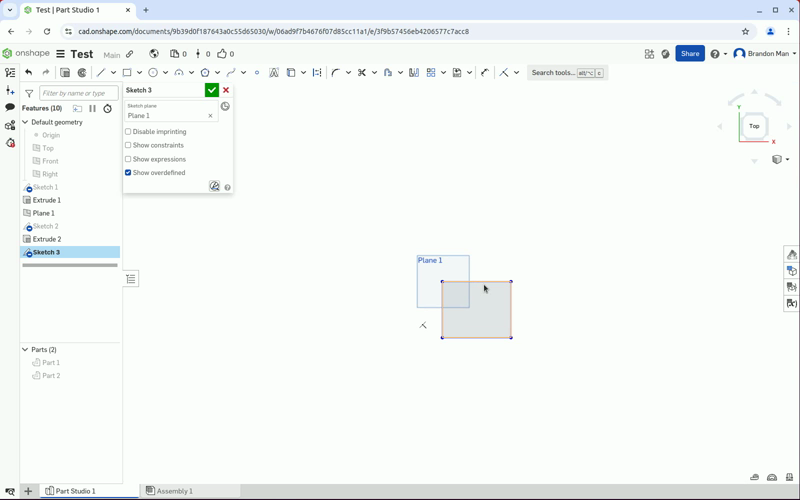
scroll(6)
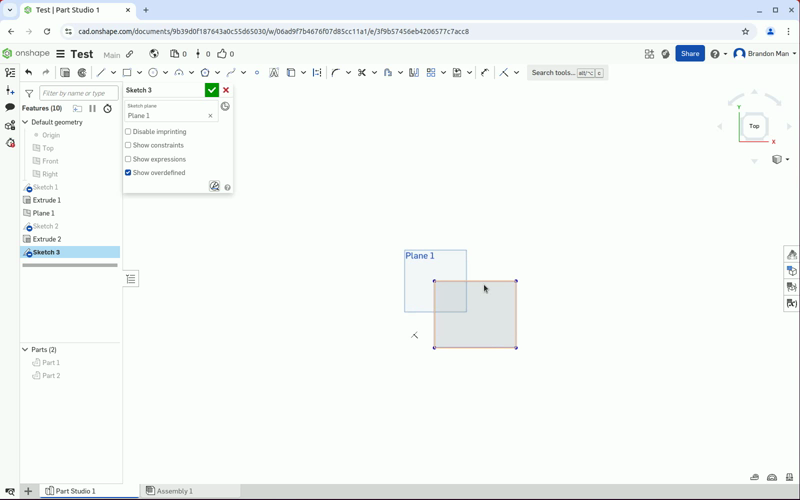
scroll(6)
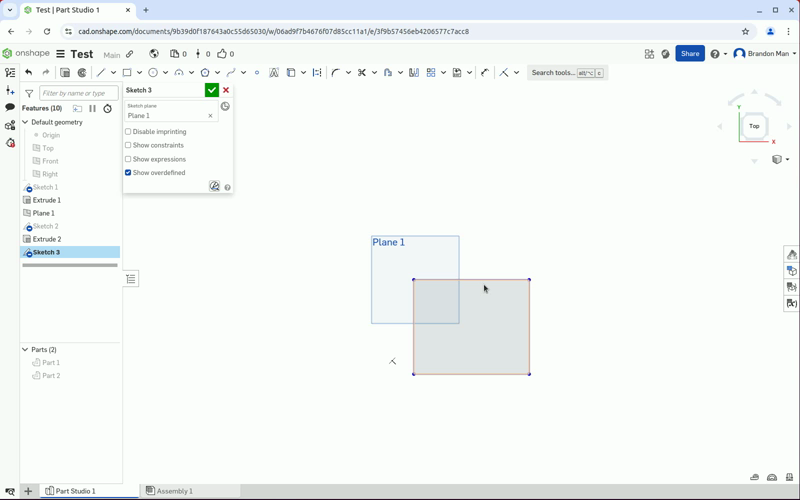
scroll(6)
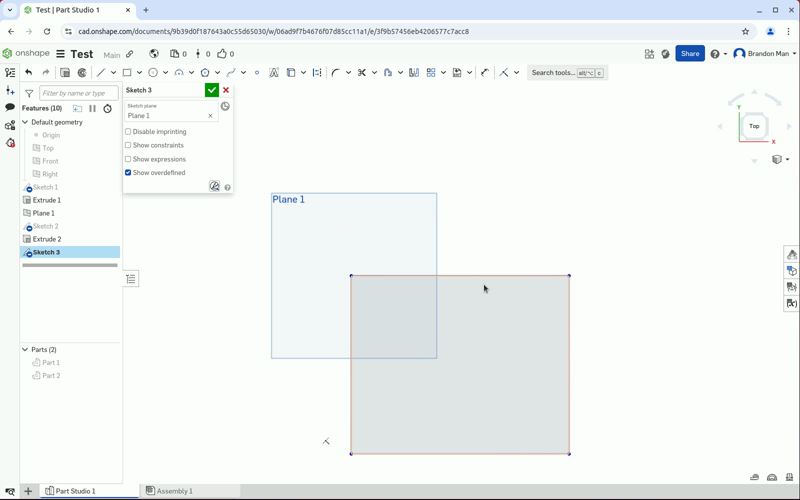
scroll(6)
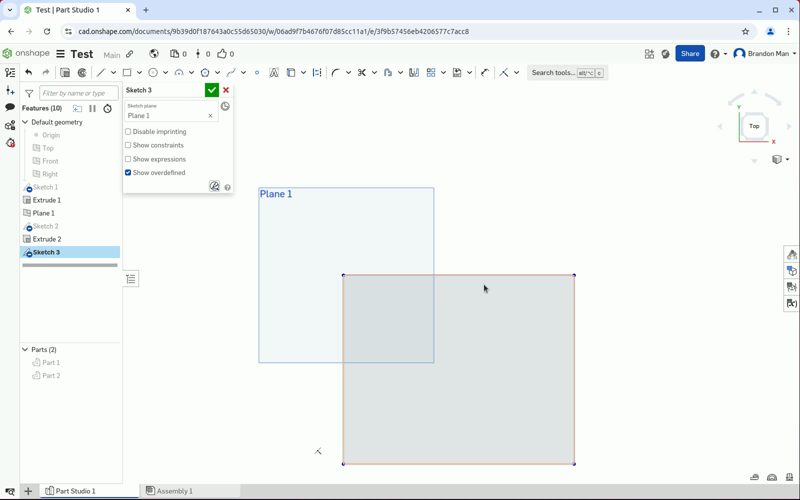
scroll(6)
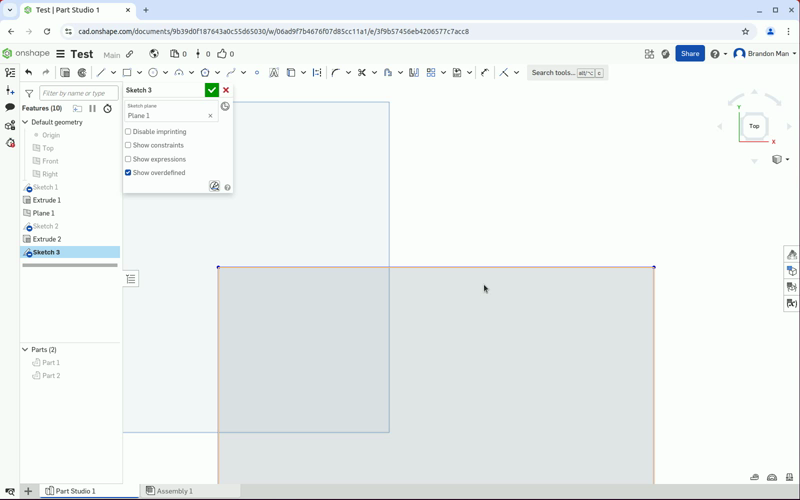
click(484, 284)
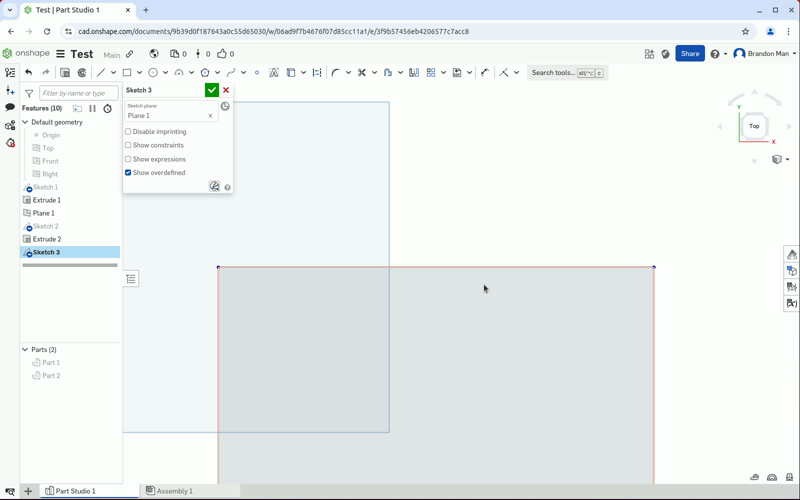
scroll(-6)
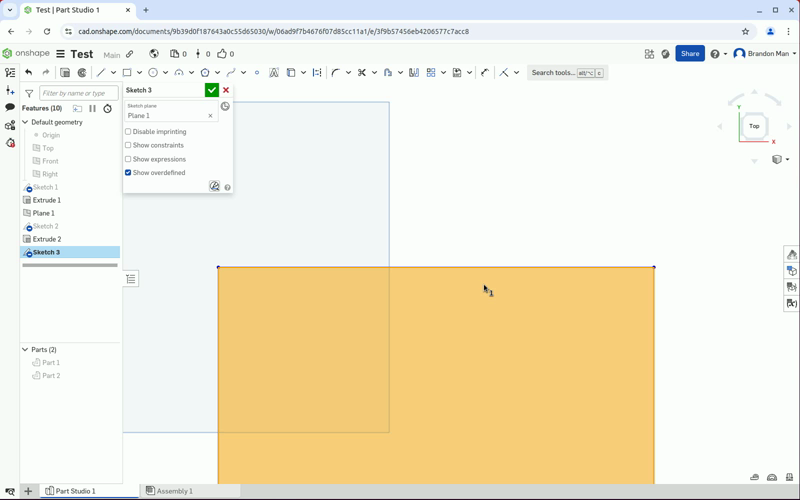
scroll(-6)
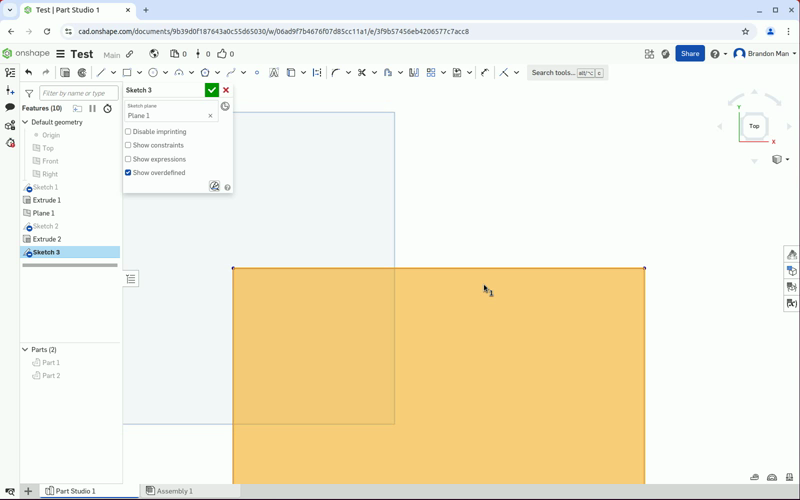
scroll(-6)
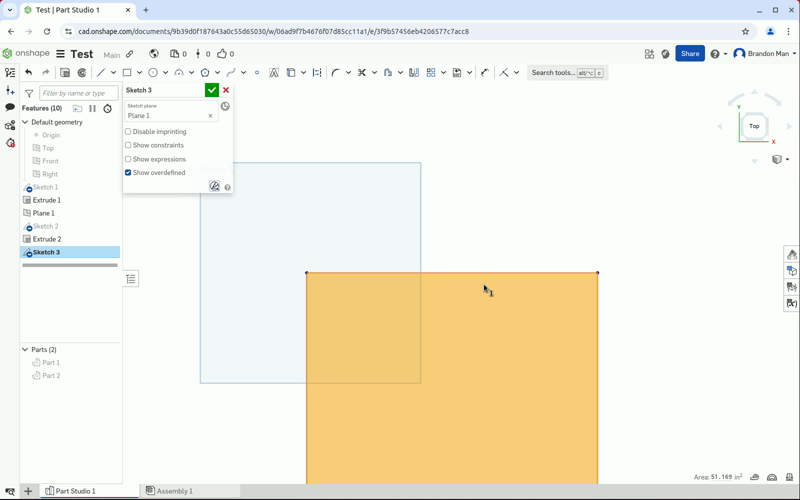
scroll(-6)
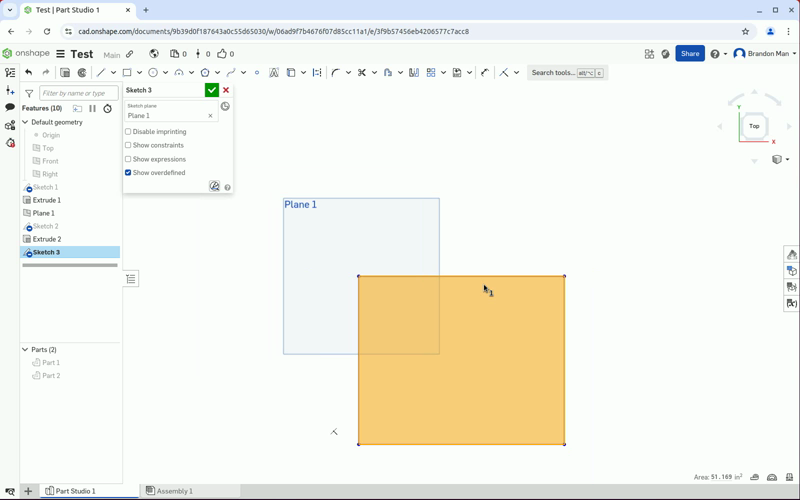
scroll(-6)
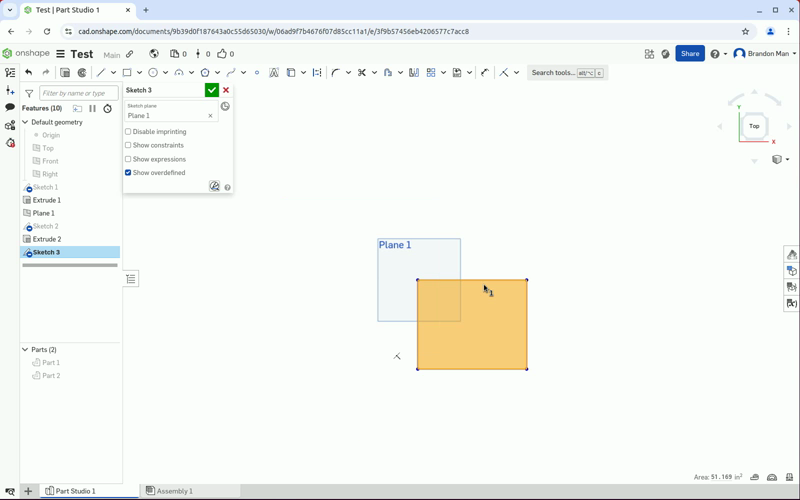
scroll(-6)
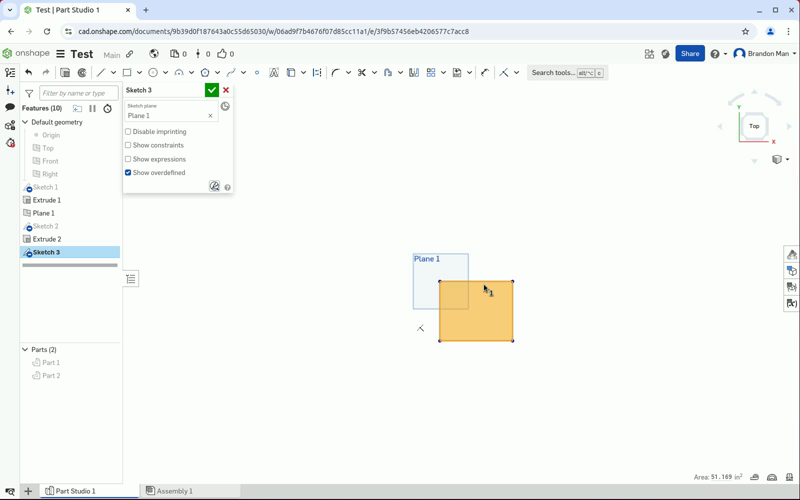
scroll(-6)
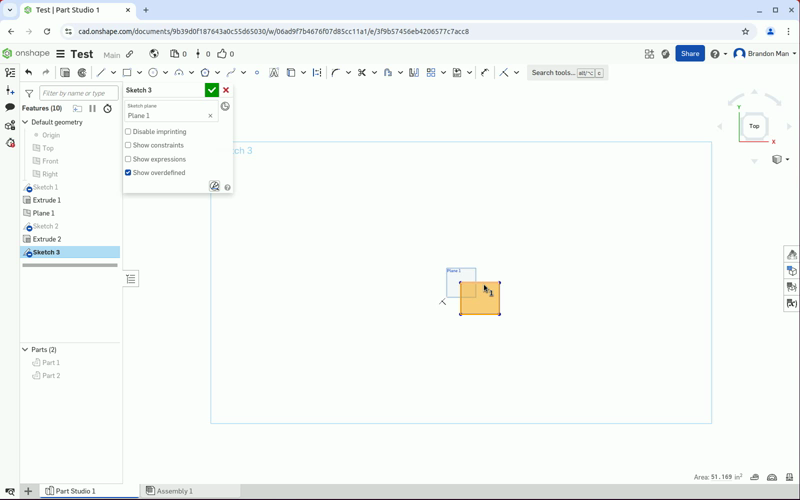
mouse_move(73, 352)
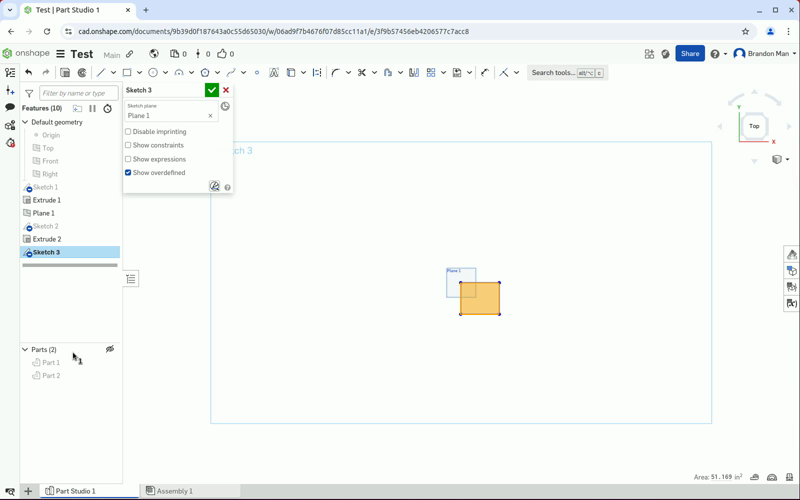
key(shift+y)
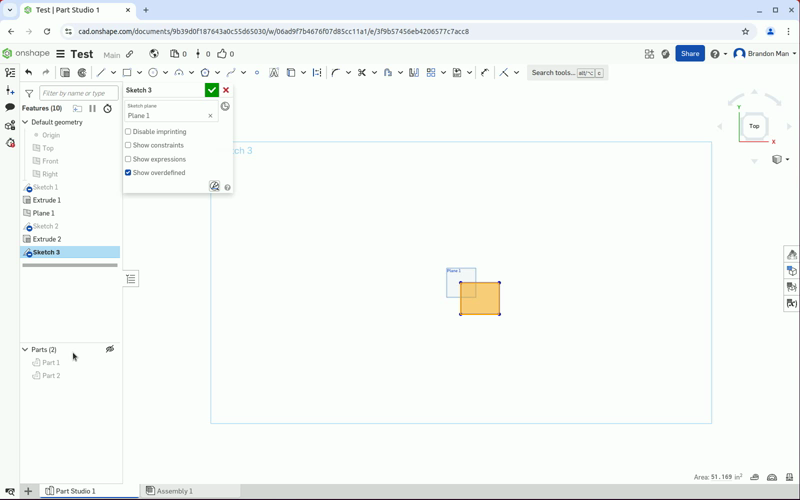
key(shift+e)
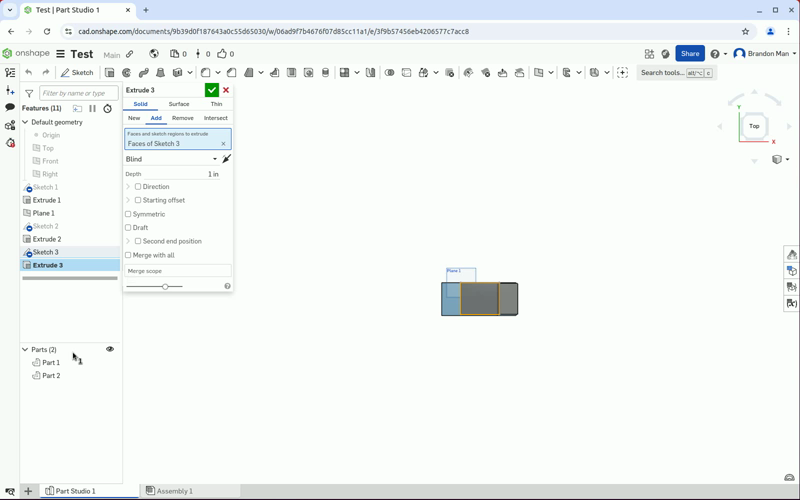
mouse_move(143, 106)
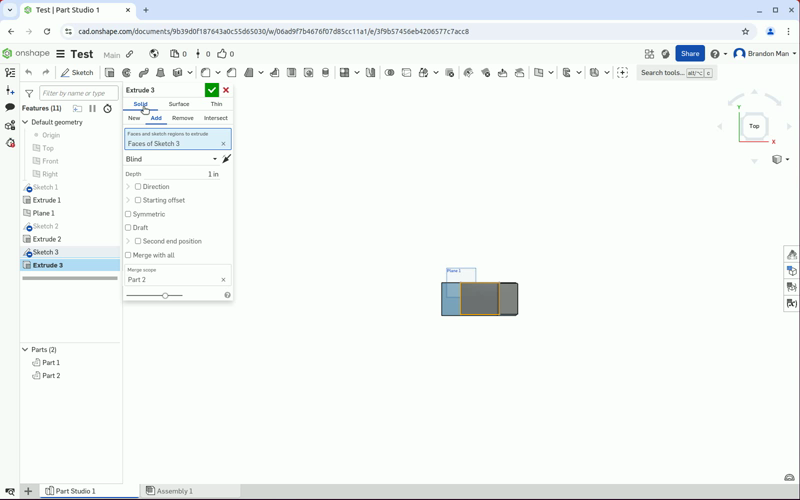
click(143, 106)
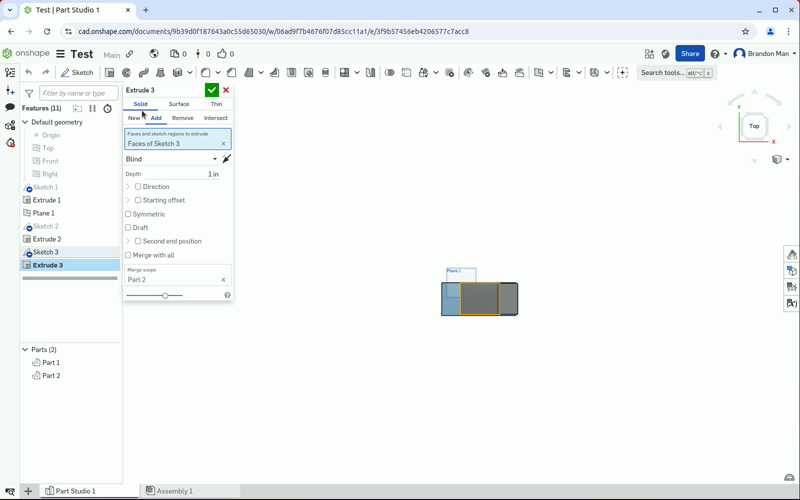
mouse_move(137, 120)
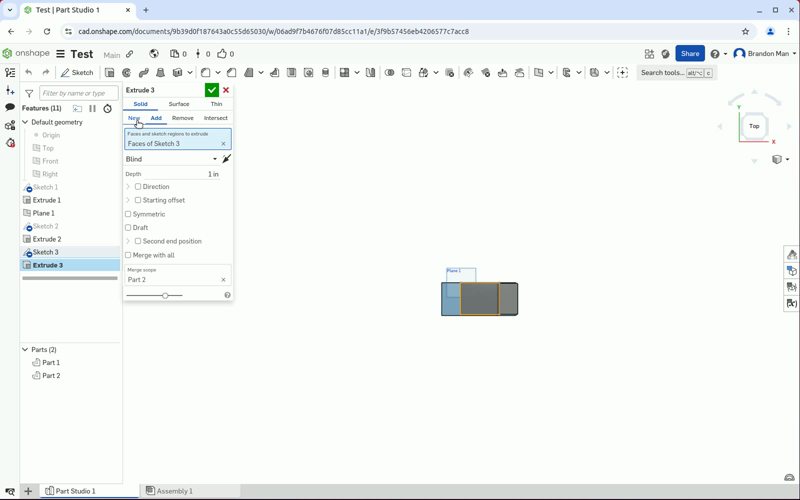
click(137, 120)
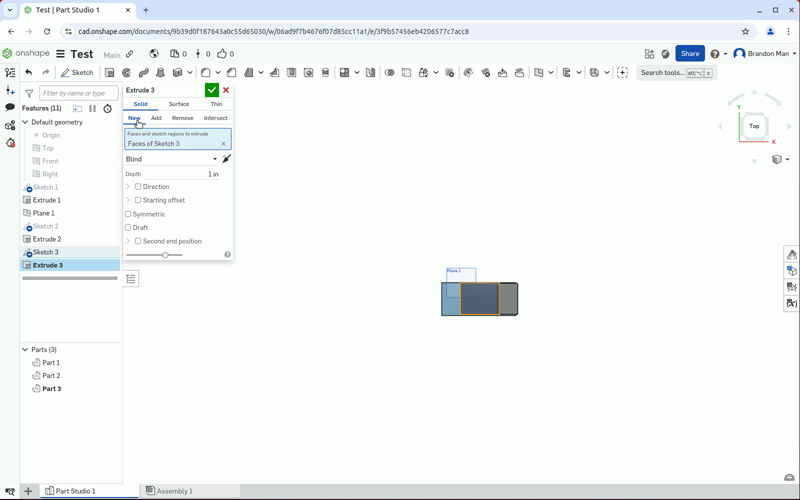
key(tab, 4)
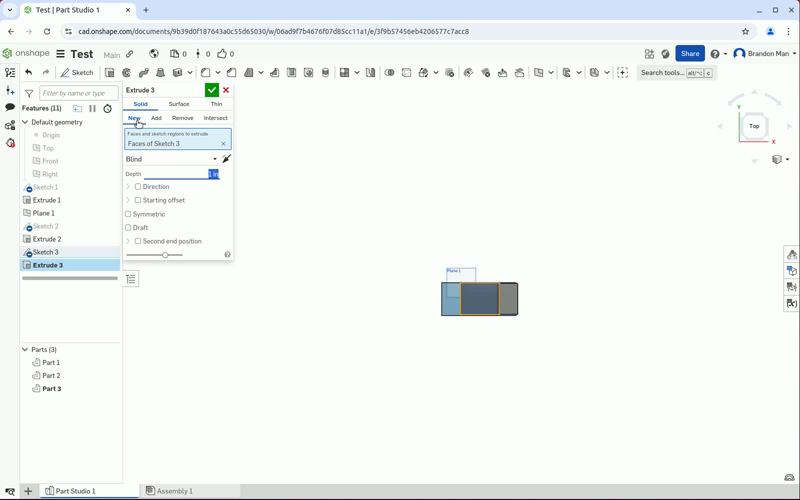
text(6.258)
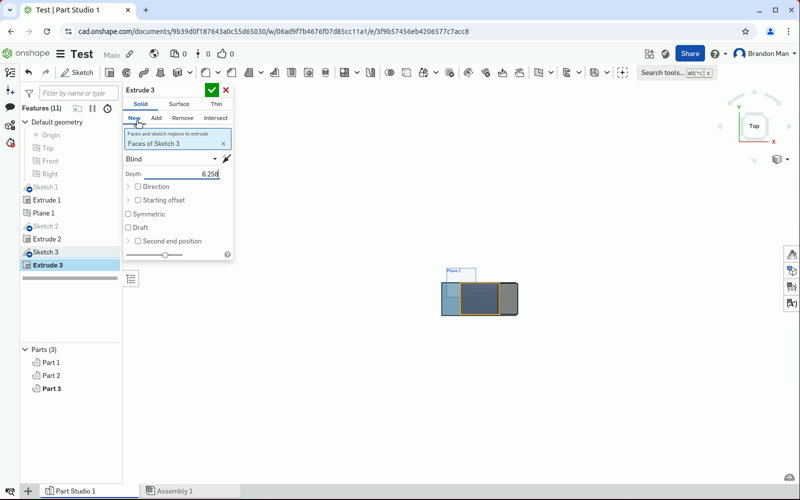
key(enter)
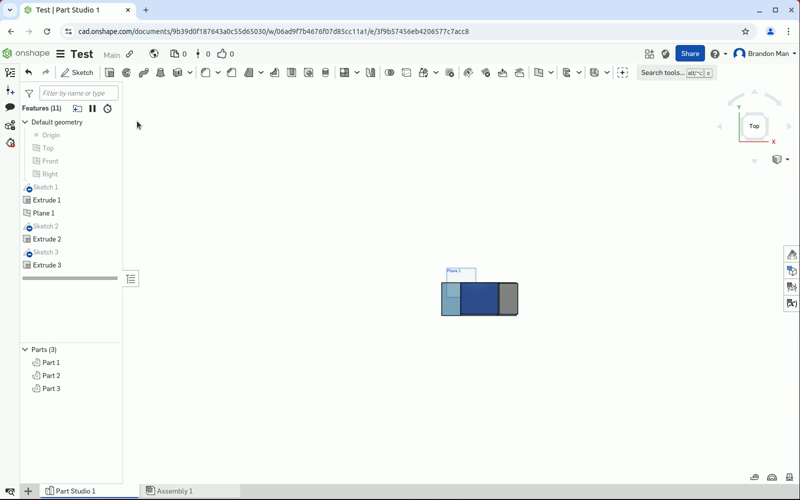
key(shift+h)
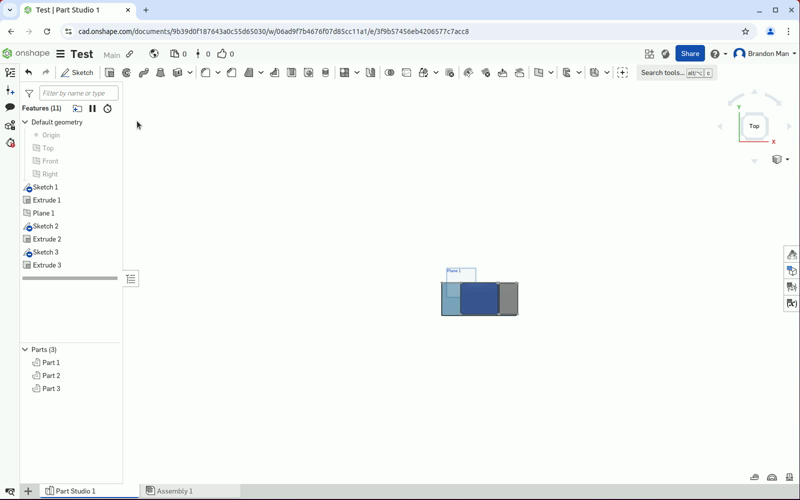
key(shift+h)
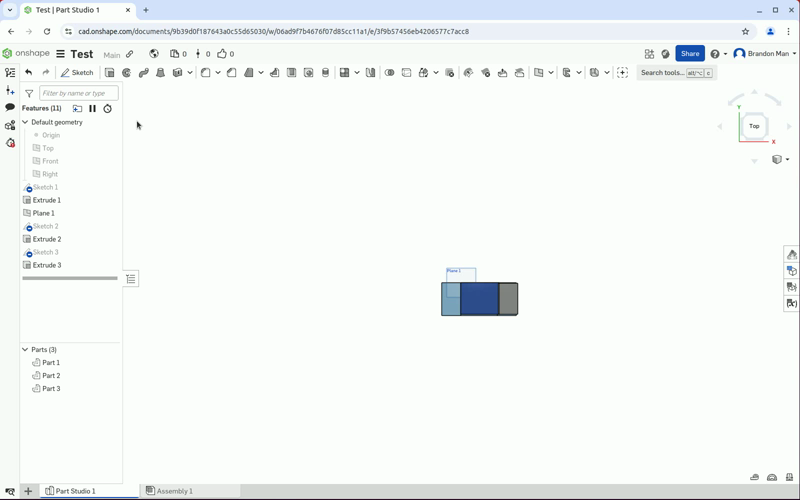
mouse_move(73, 189)
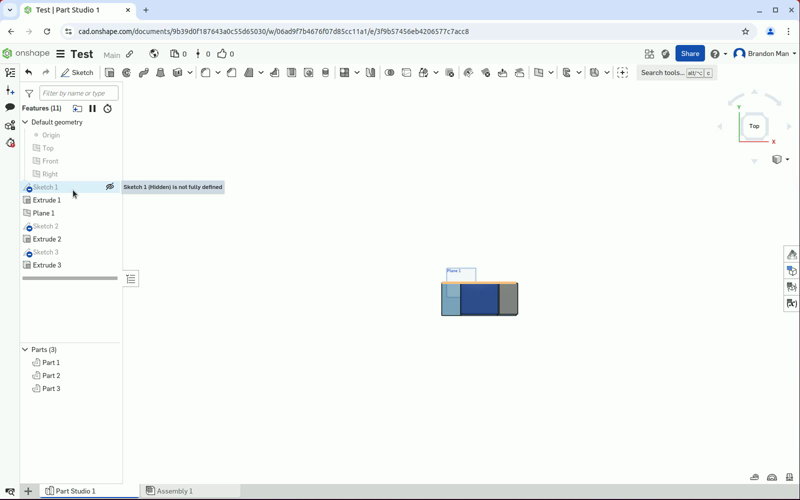
click(73, 189)
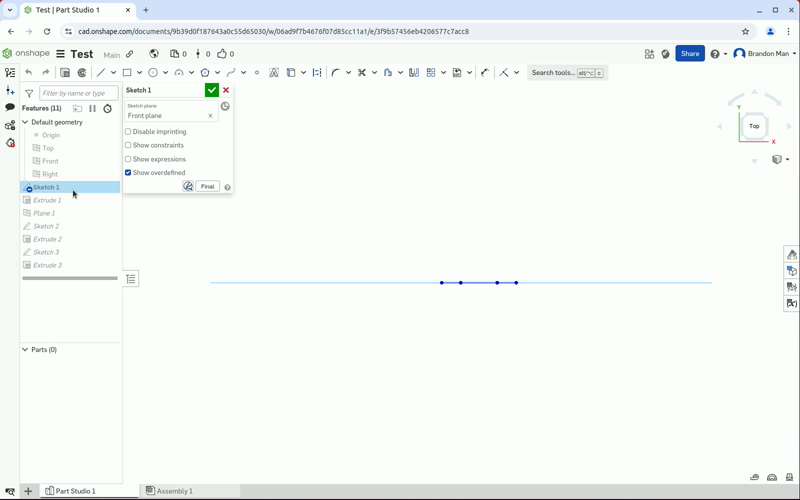
mouse_move(229, 92)
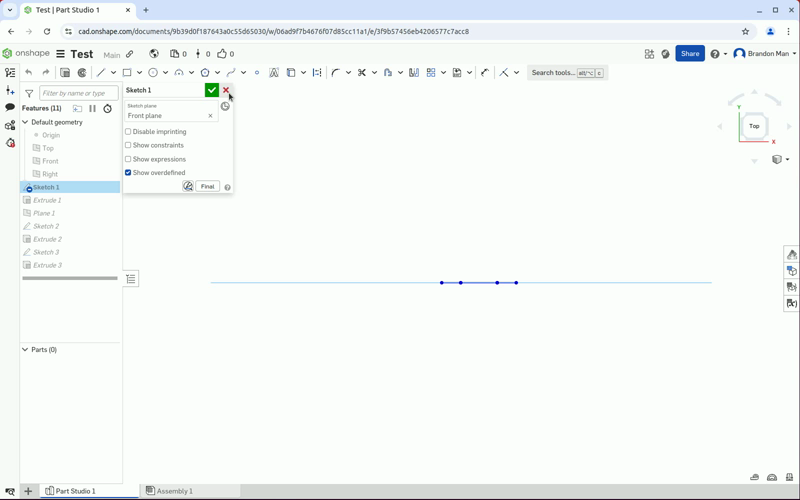
click(229, 92)
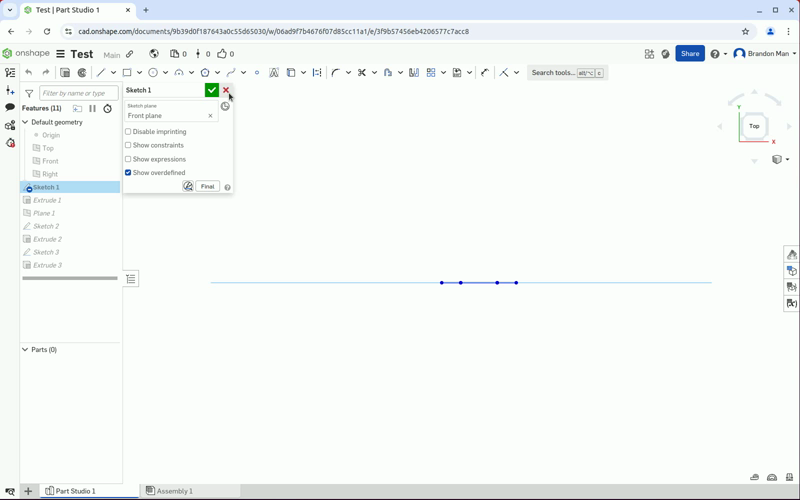
key(shift+s)
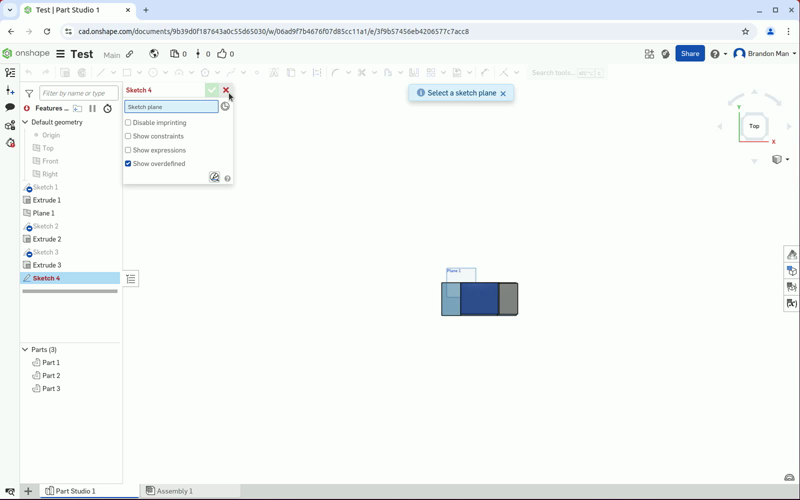
mouse_move(73, 215)
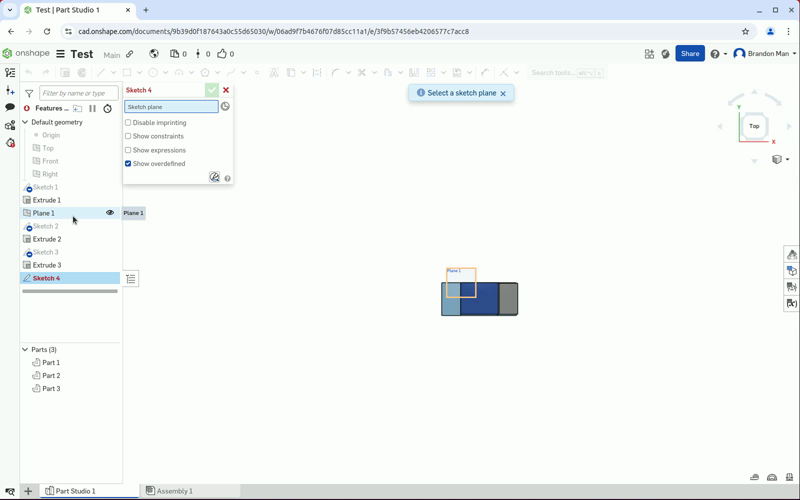
click(73, 215)
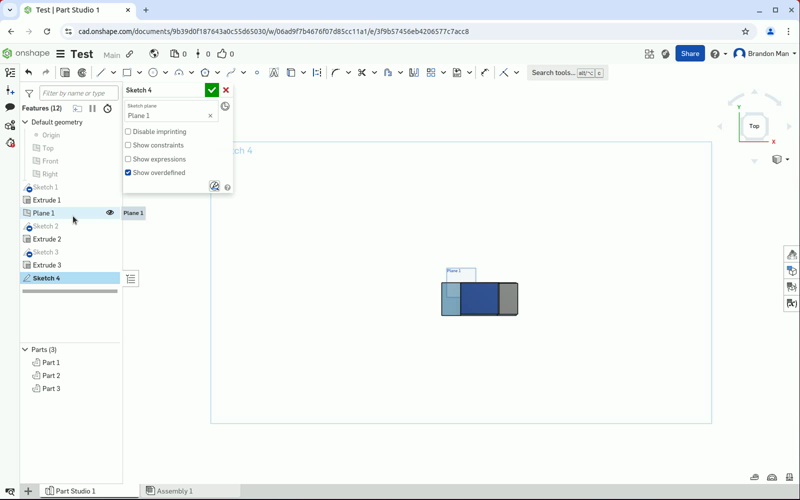
mouse_move(73, 352)
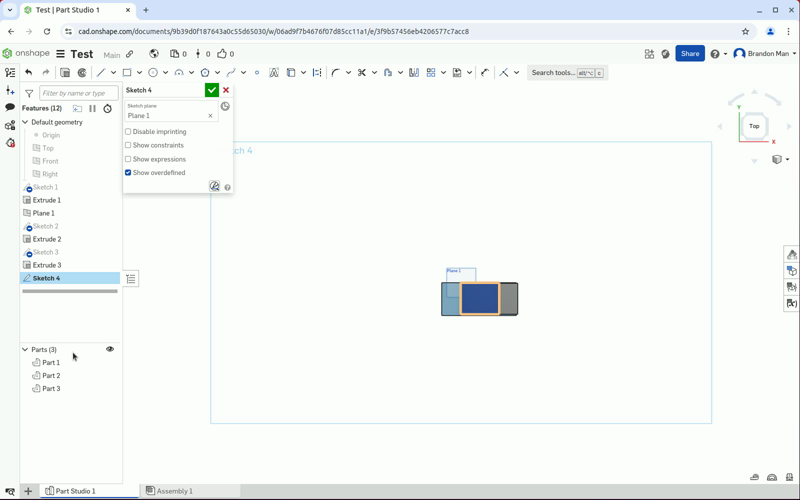
key(y)
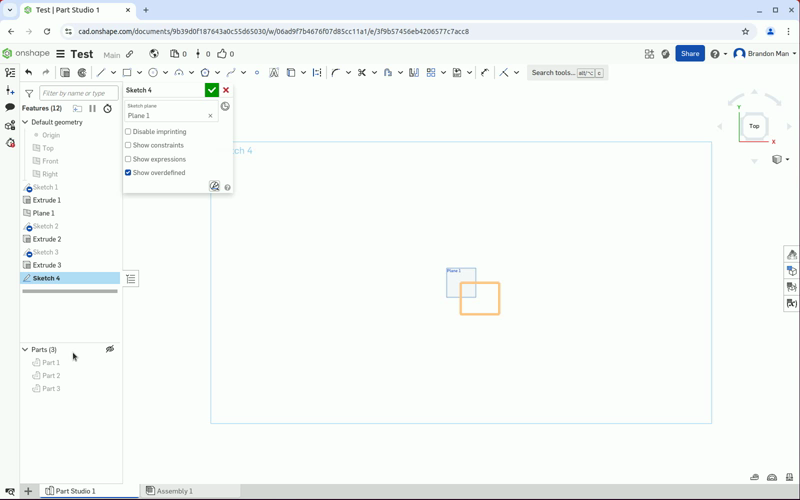
key(l)
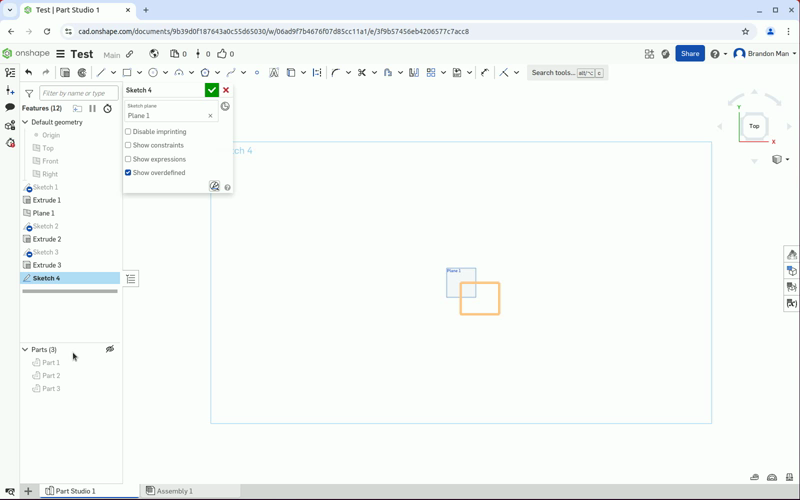
key_down(shift)
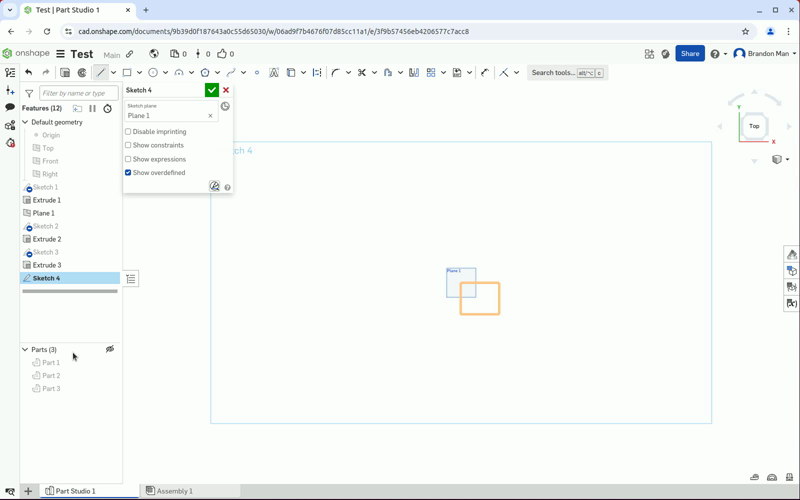
mouse_move(441, 314)
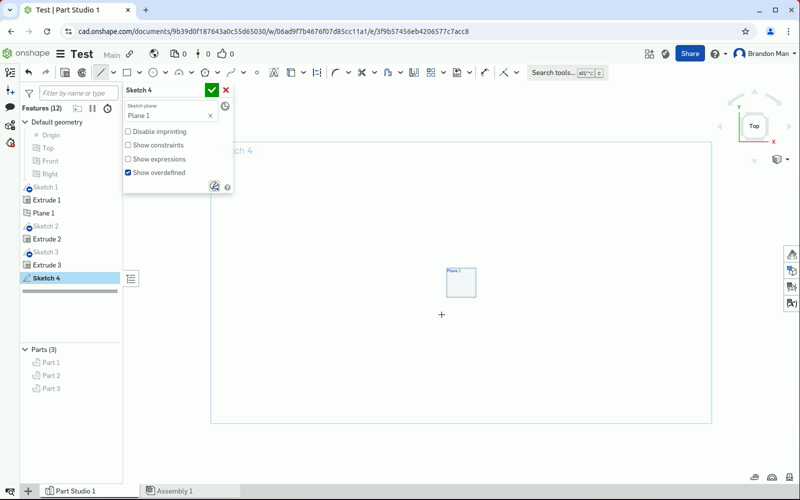
click(441, 314)
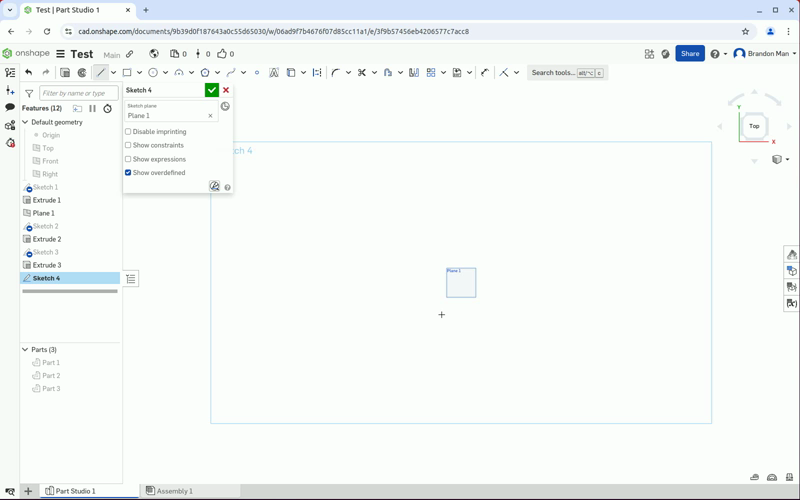
key_up(shift)
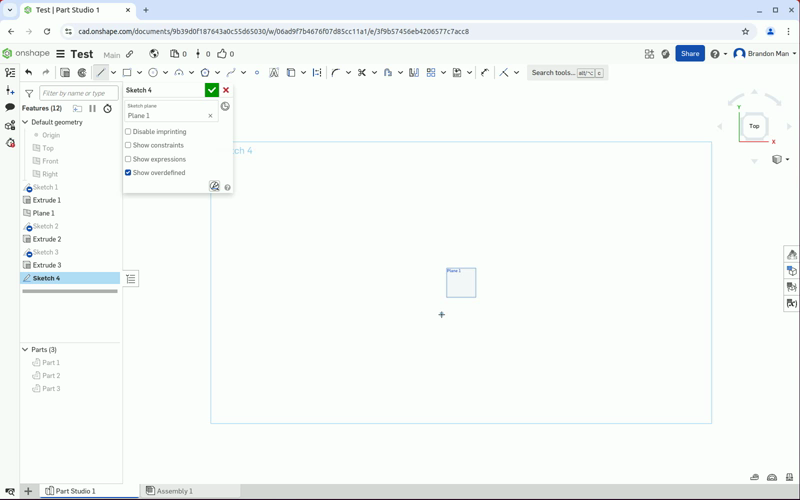
key_down(shift)
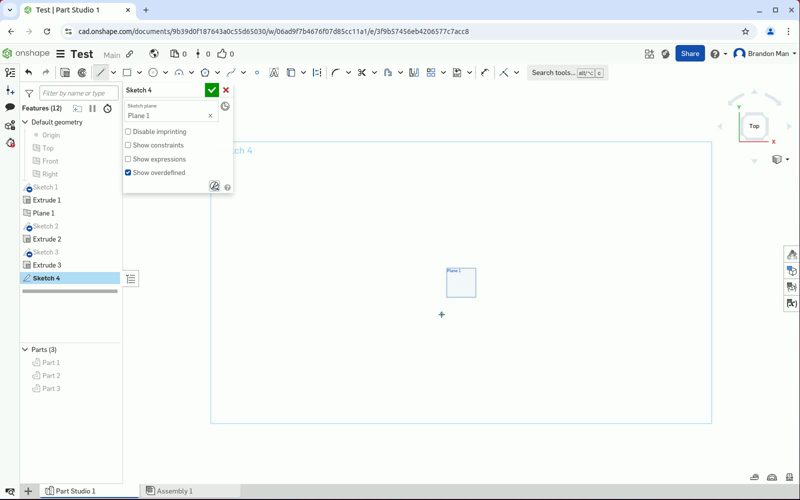
mouse_move(471, 314)
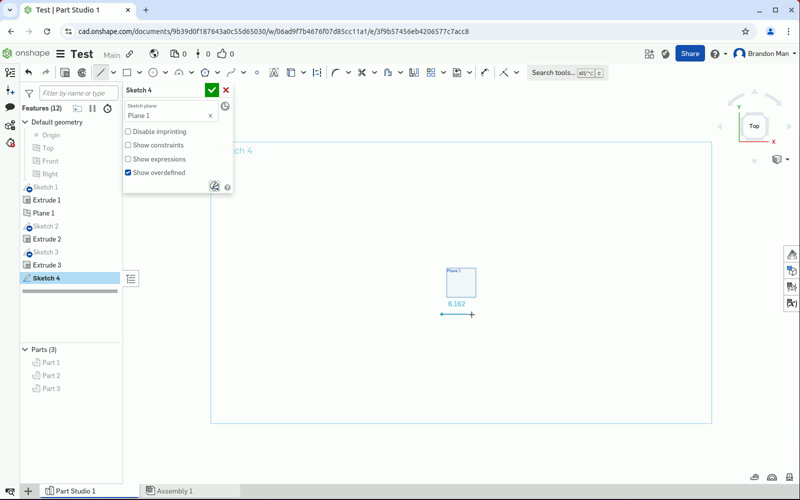
mouse_move(461, 314)
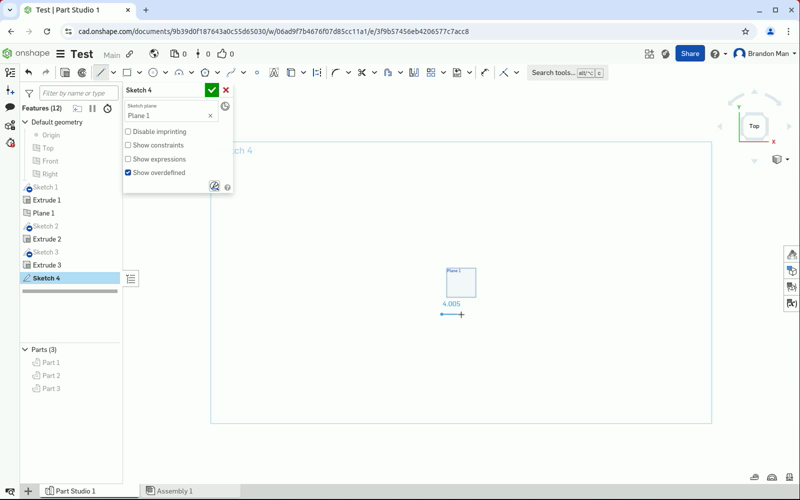
click(461, 314)
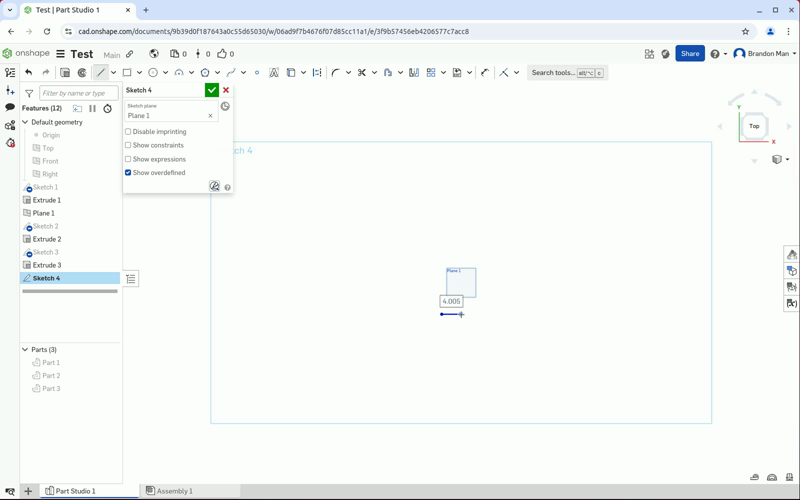
key_up(shift)
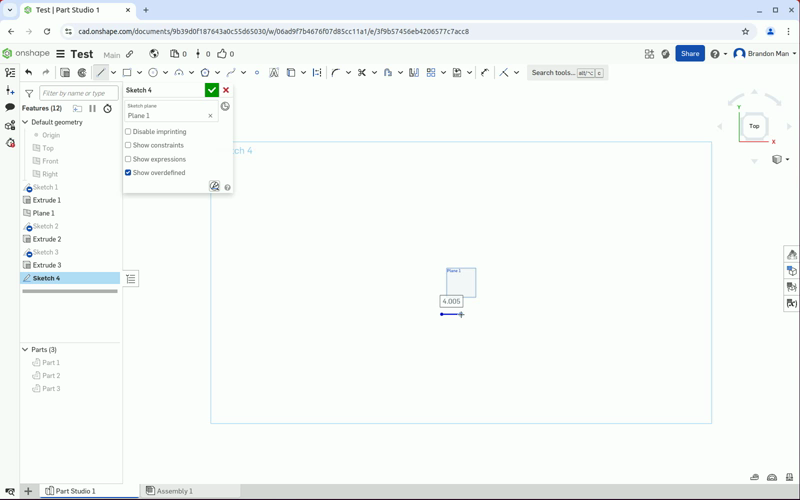
key_down(shift)
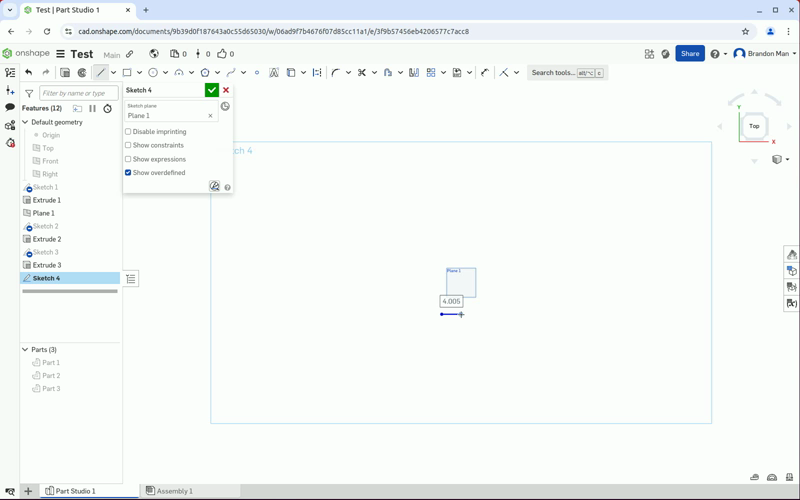
mouse_move(491, 314)
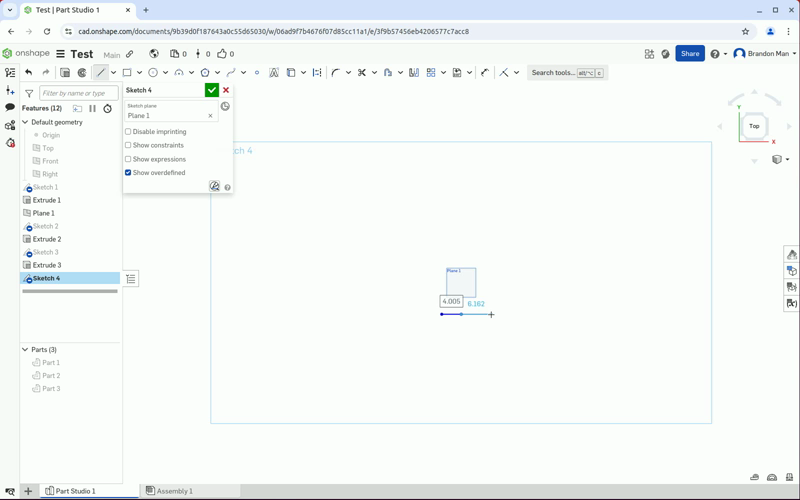
mouse_move(461, 283)
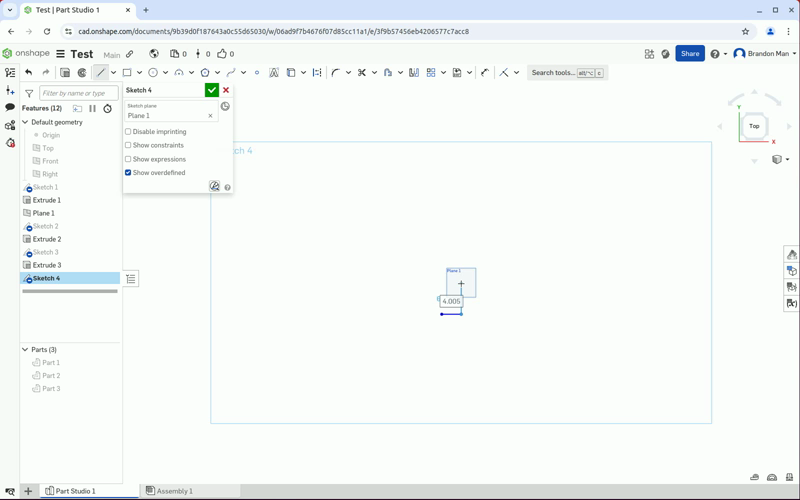
click(461, 283)
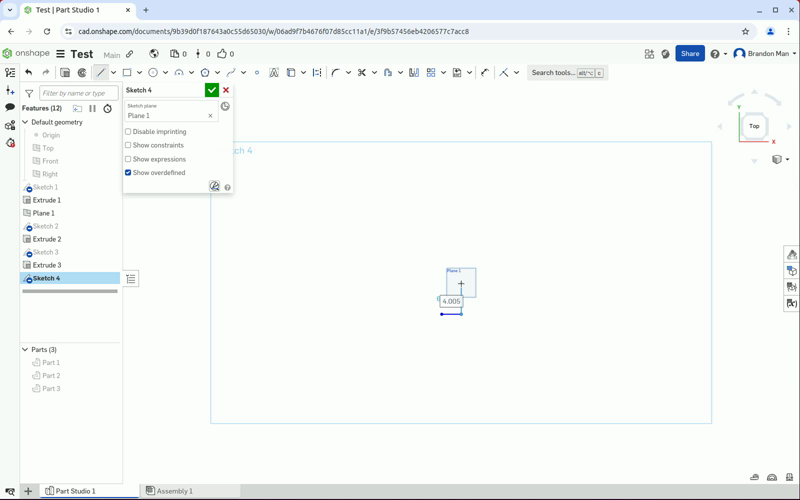
key_up(shift)
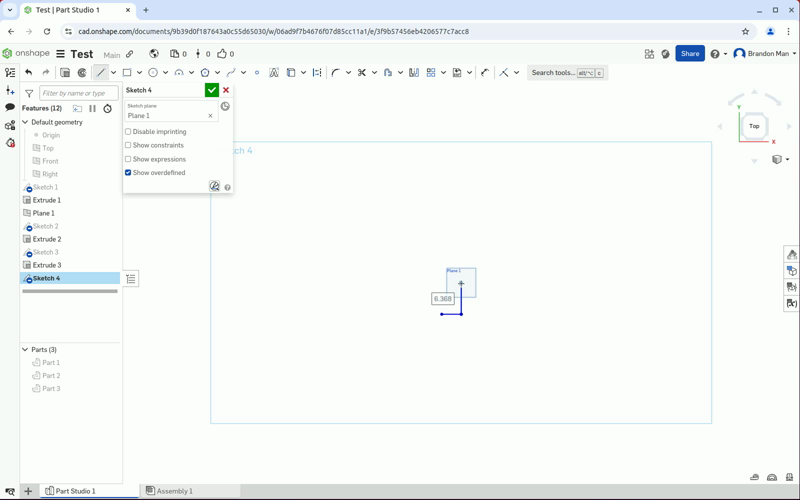
key_down(shift)
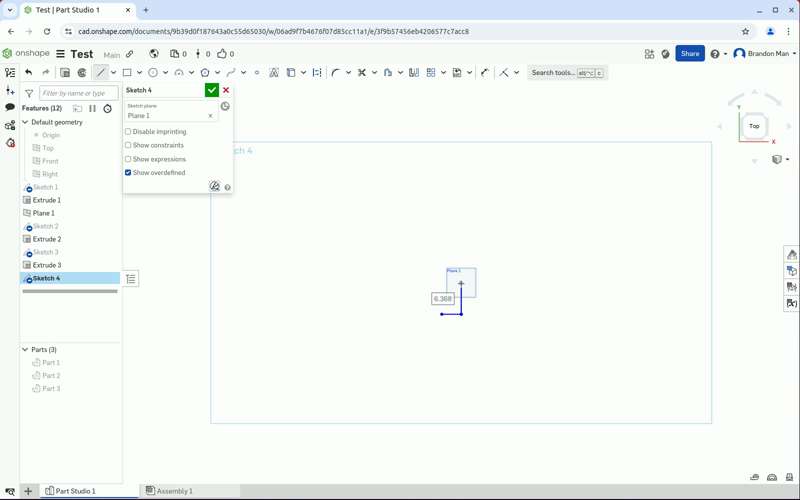
mouse_move(491, 283)
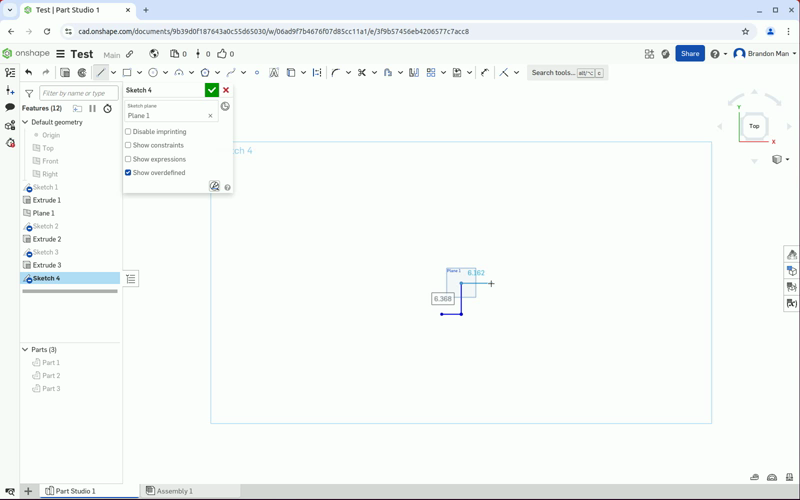
mouse_move(441, 283)
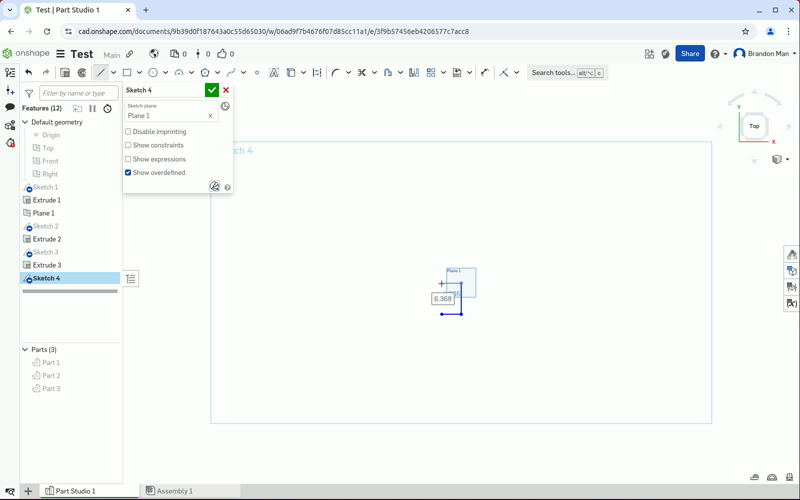
click(441, 283)
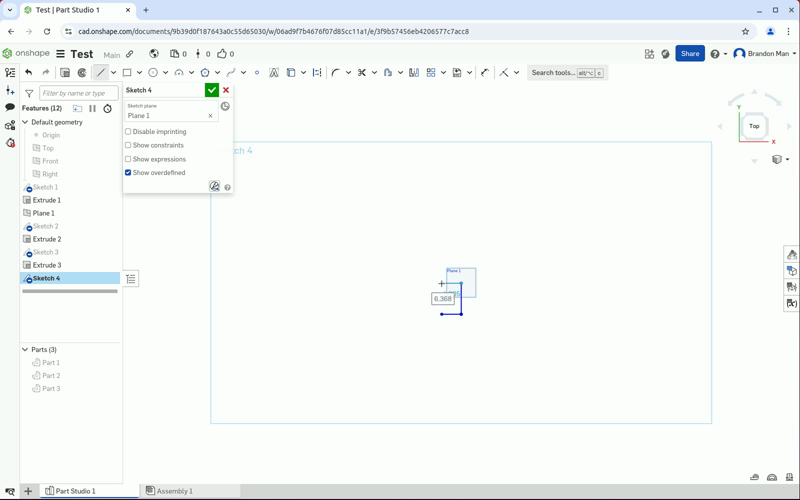
key_up(shift)
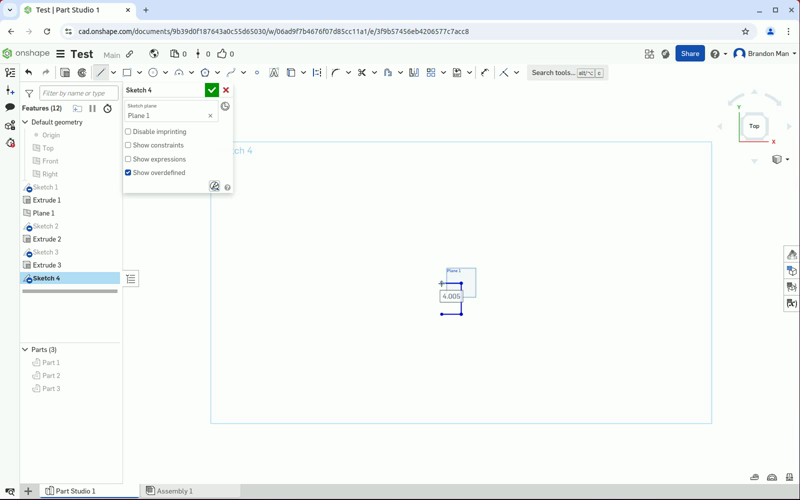
mouse_move(471, 283)
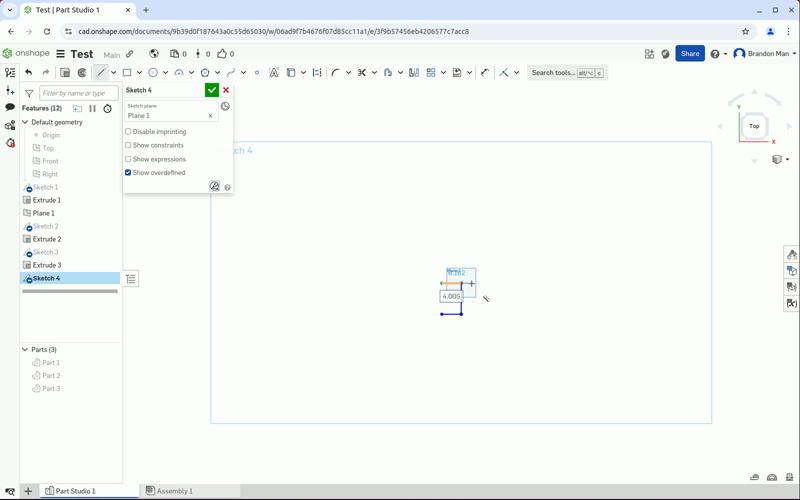
key_down(shift)
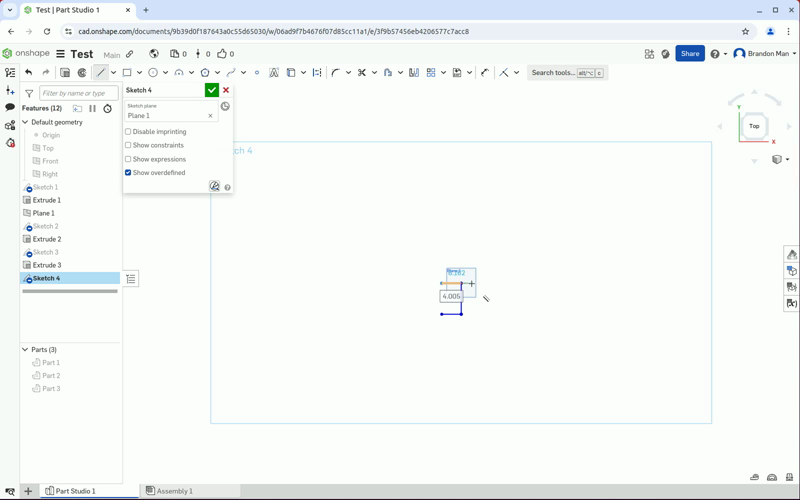
mouse_move(441, 314)
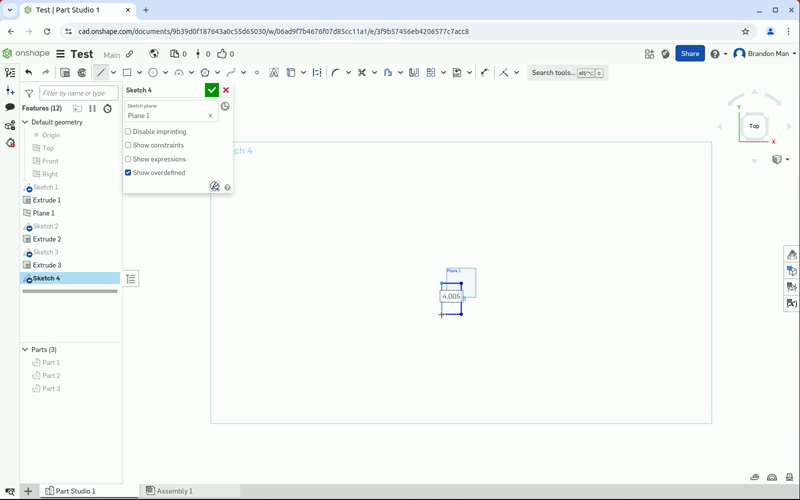
key_up(shift)
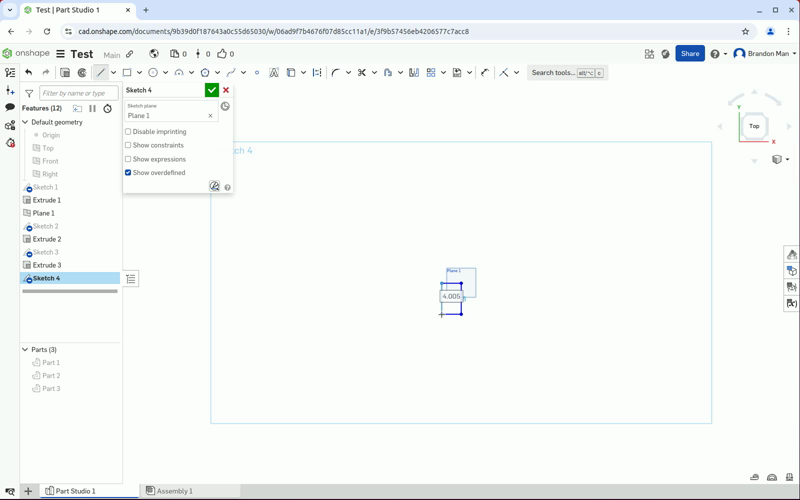
click(441, 314)
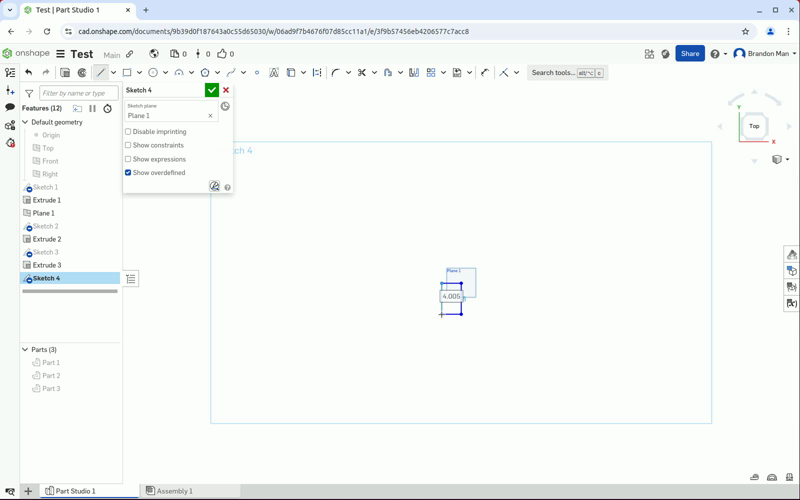
key(esc)
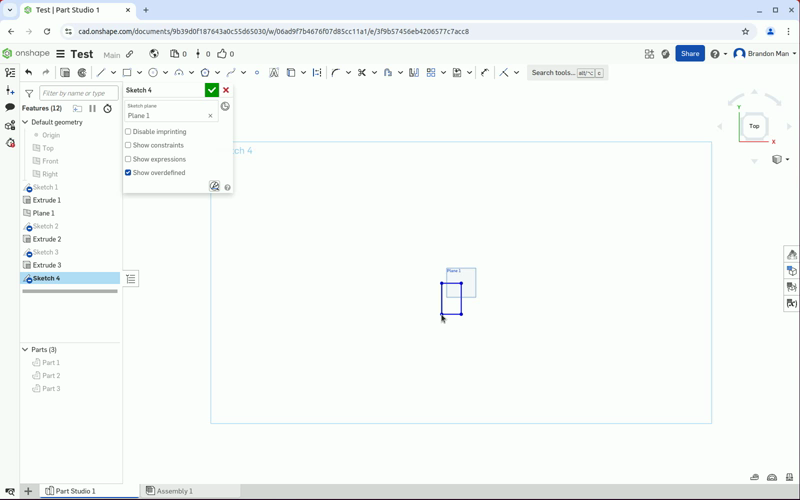
mouse_move(458, 293)
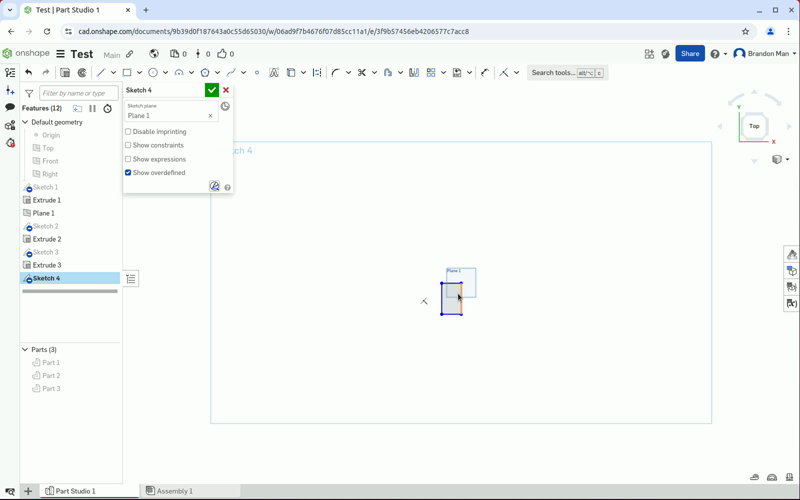
scroll(6)
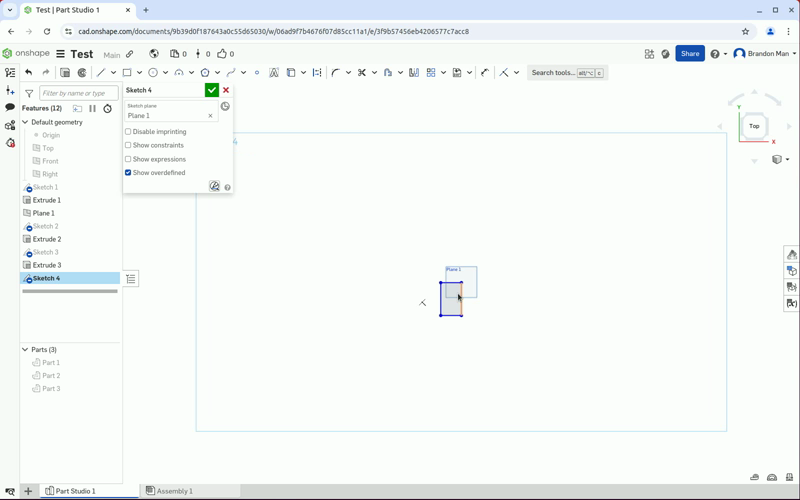
scroll(6)
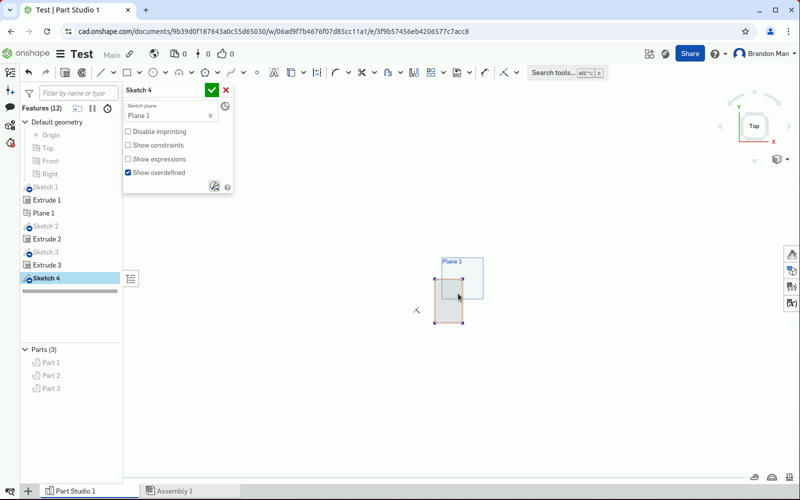
scroll(6)
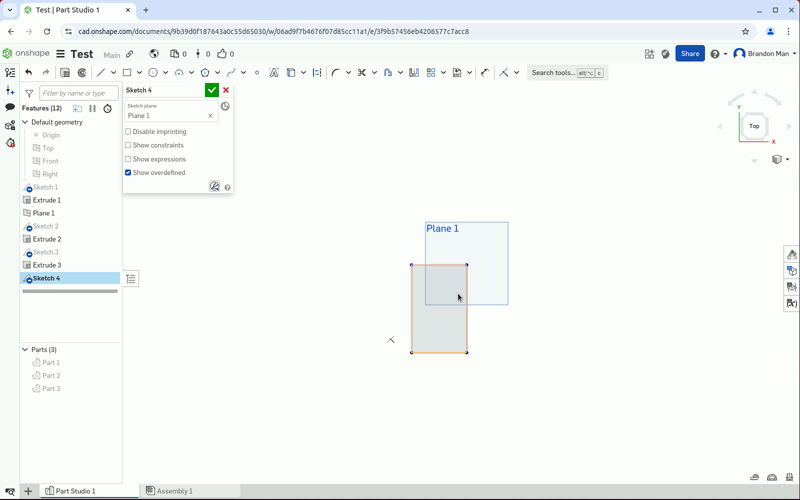
scroll(6)
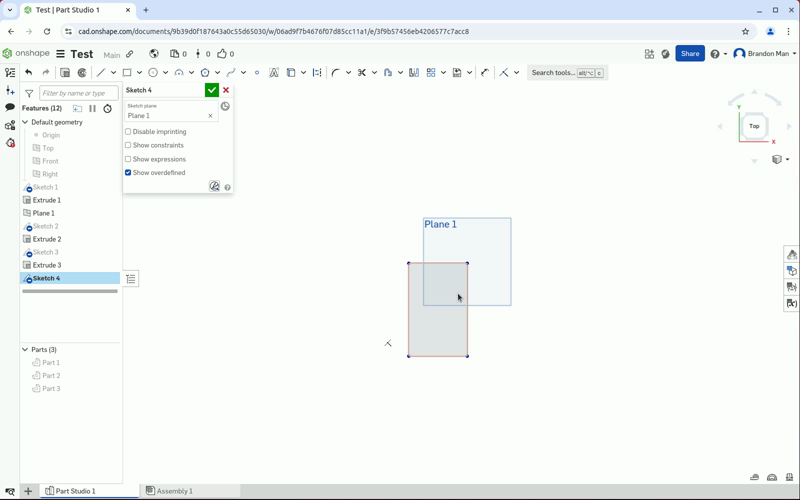
scroll(6)
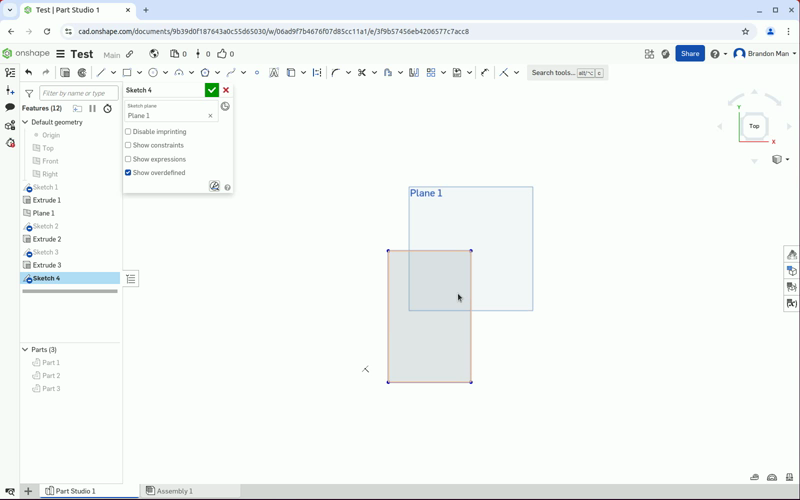
scroll(6)
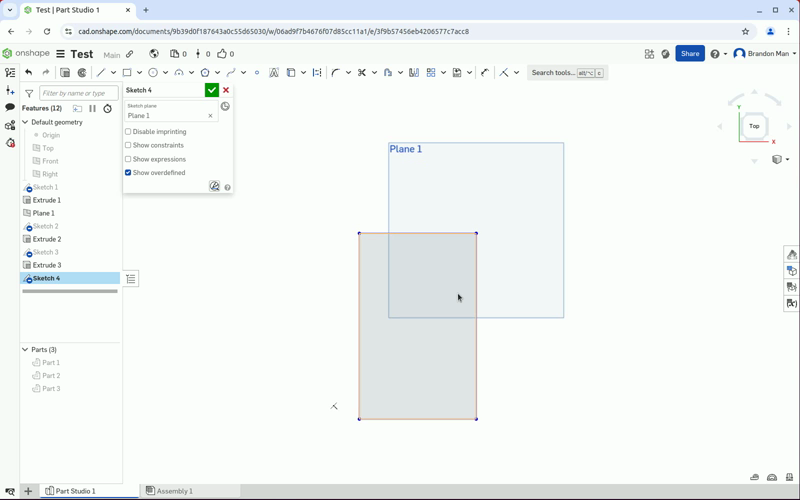
scroll(6)
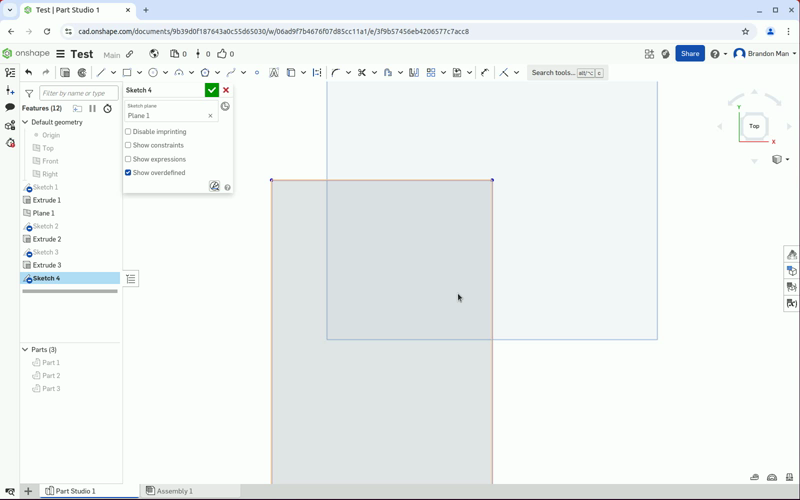
click(458, 293)
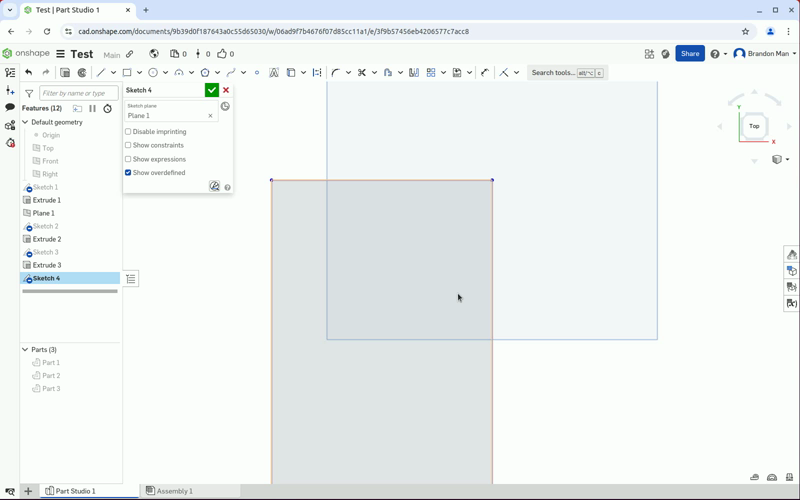
scroll(-6)
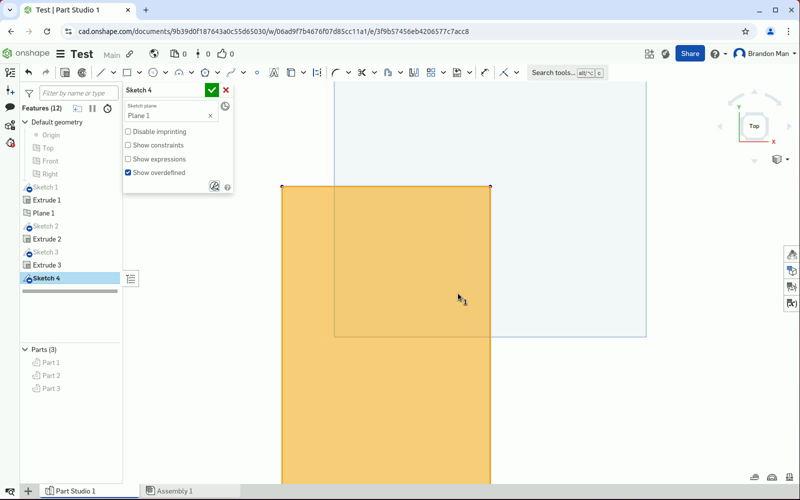
scroll(-6)
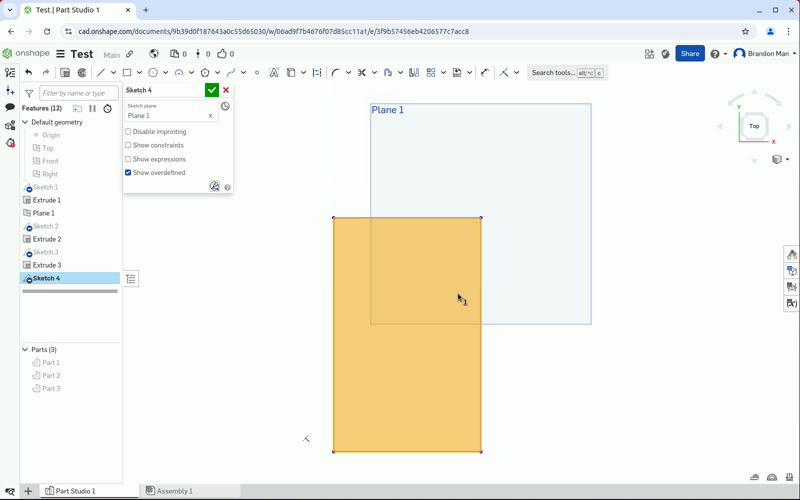
scroll(-6)
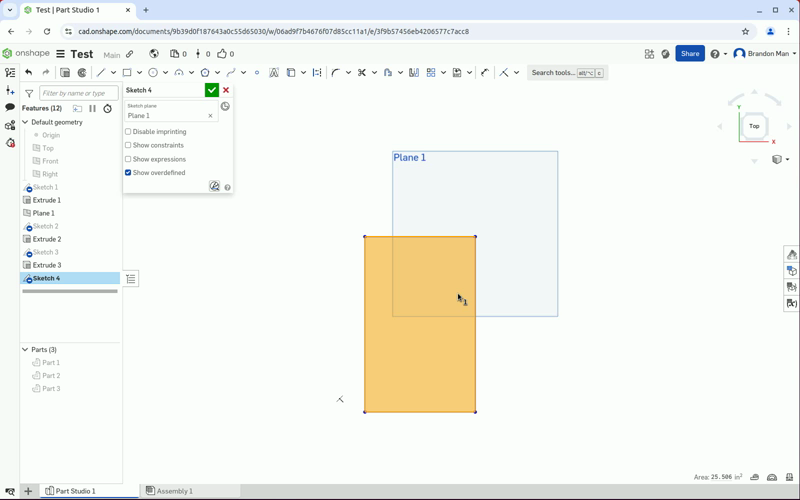
scroll(-6)
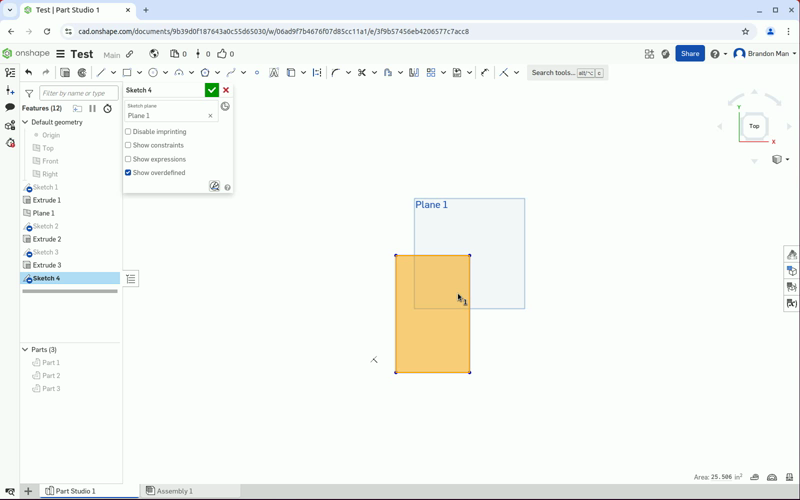
scroll(-6)
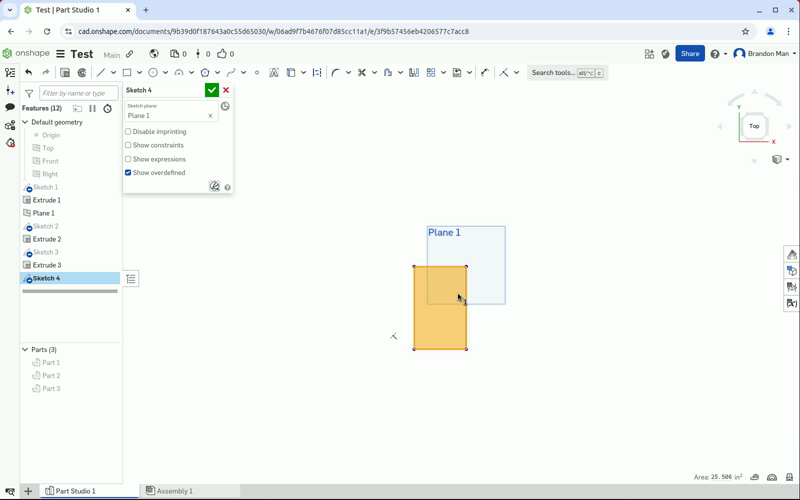
scroll(-6)
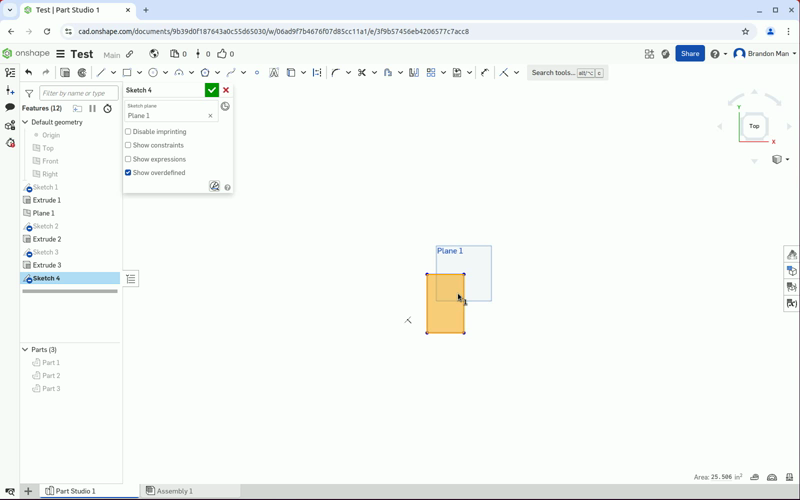
scroll(-6)
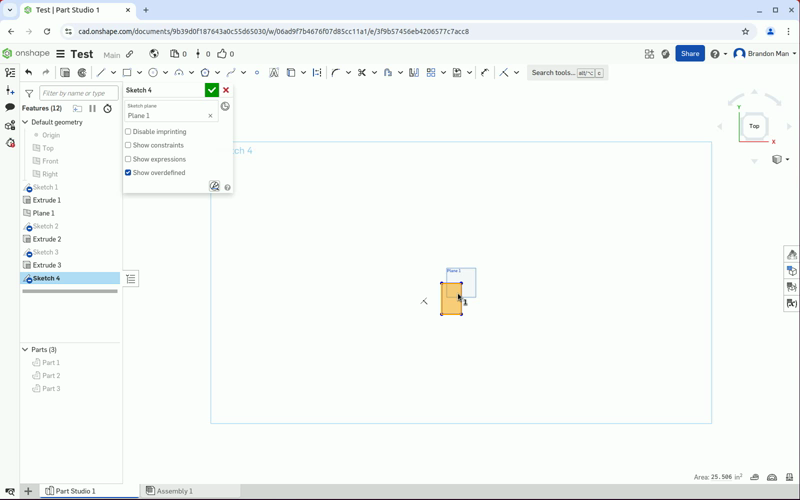
mouse_move(73, 352)
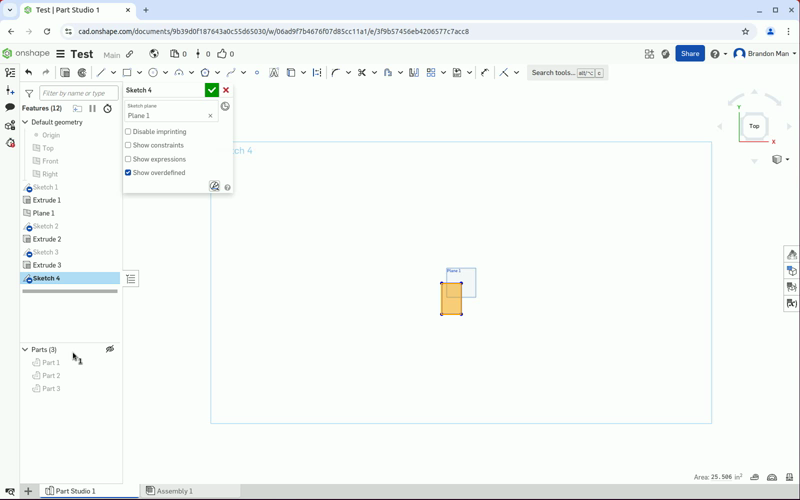
key(shift+y)
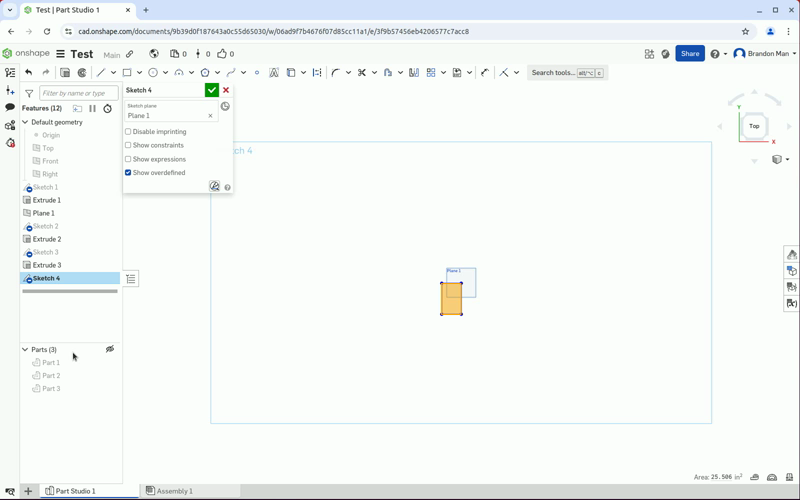
key(shift+e)
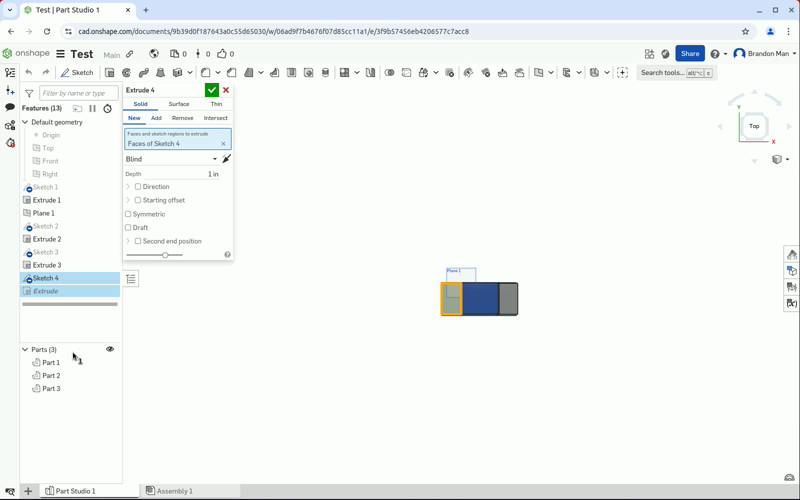
mouse_move(143, 106)
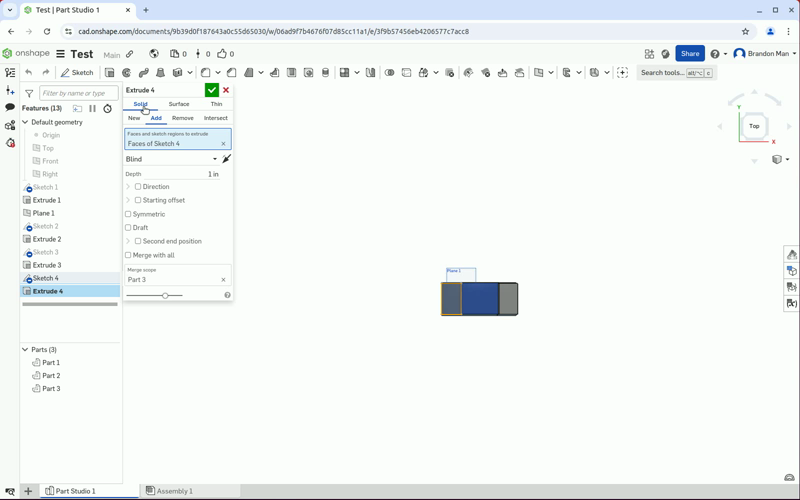
click(143, 106)
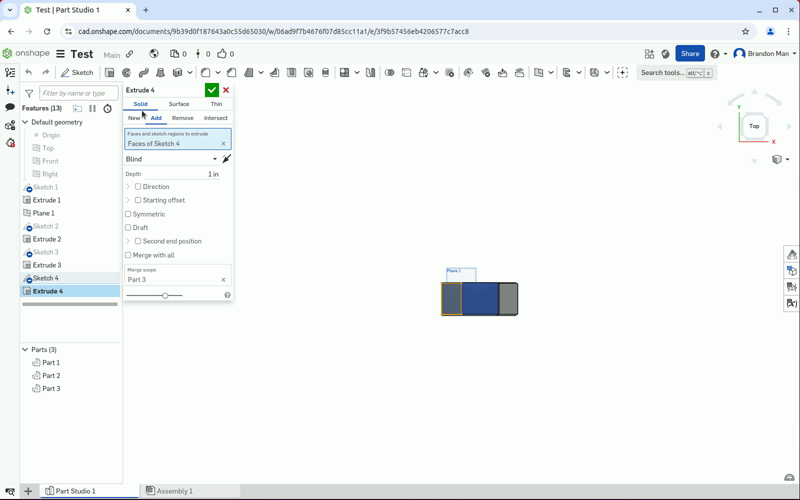
mouse_move(137, 120)
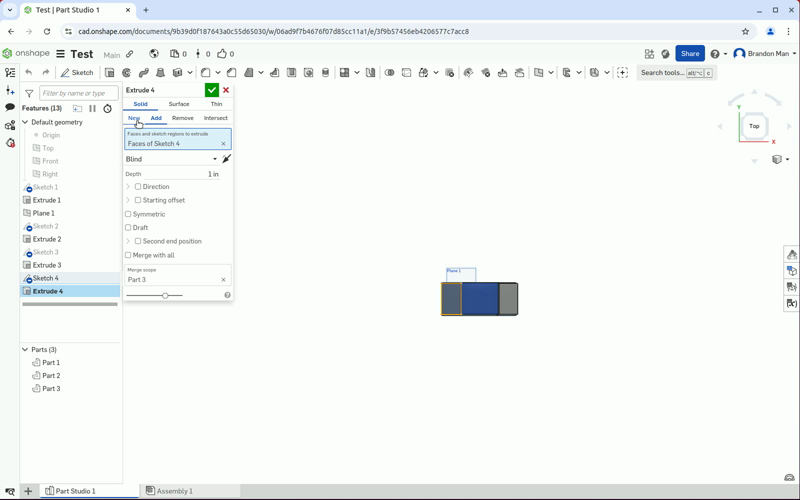
click(137, 120)
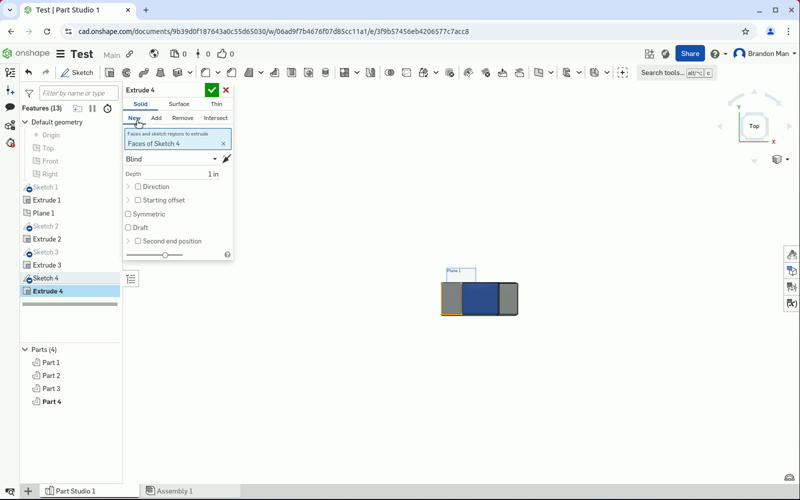
key(tab, 4)
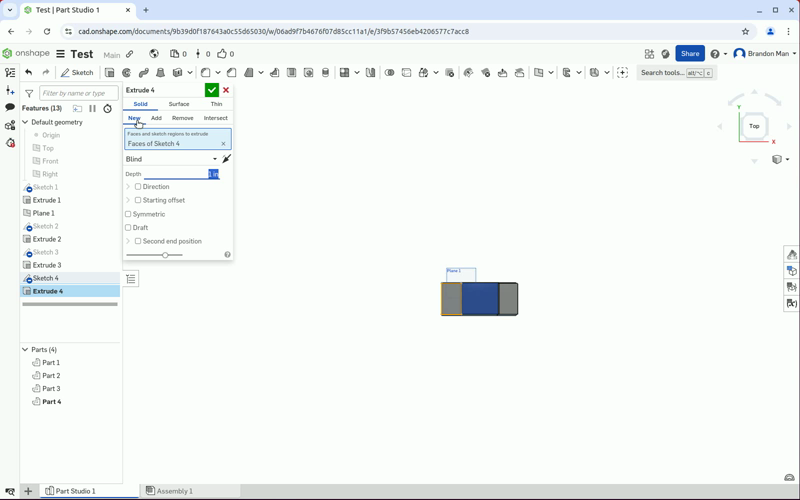
text(6.258)
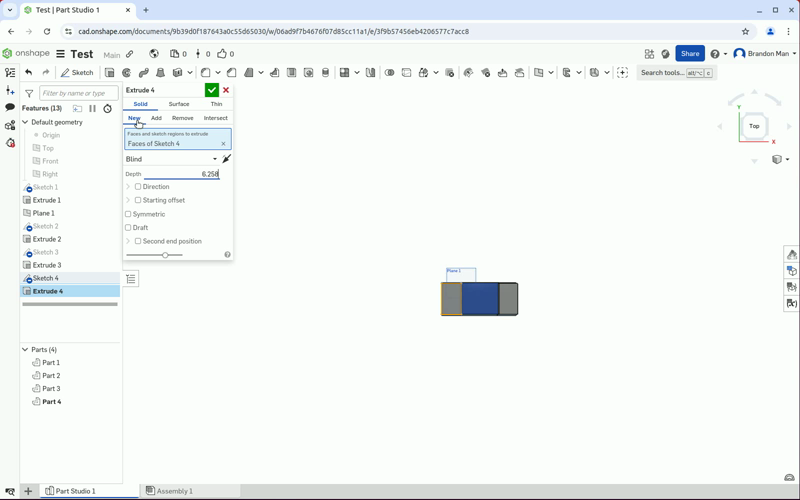
key(enter)
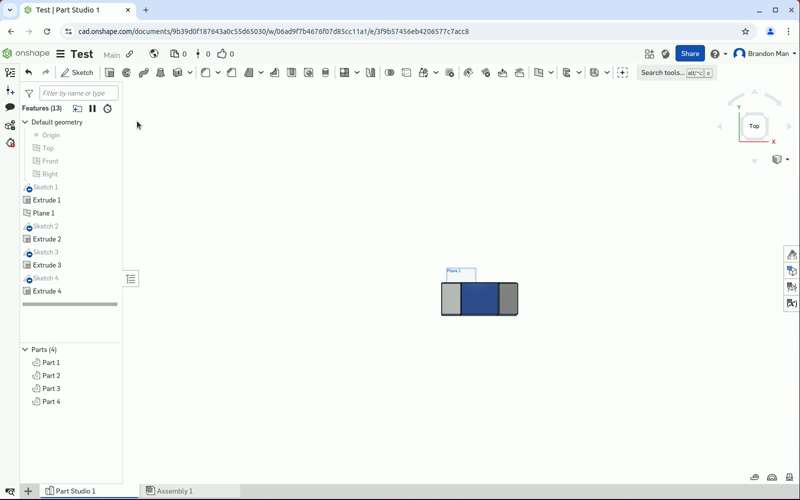
key(shift+h)
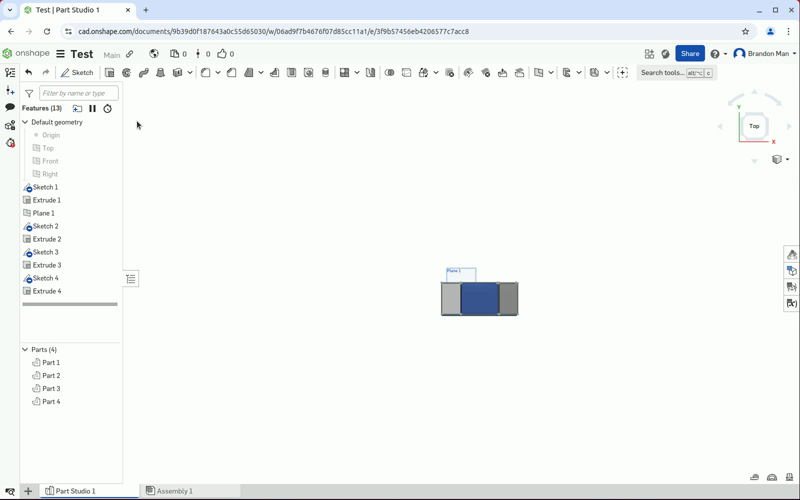
key(shift+h)
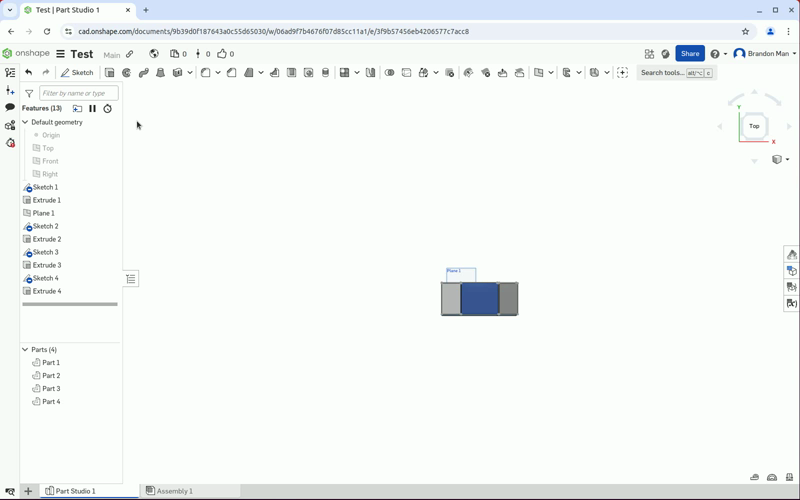
key(shift+7)
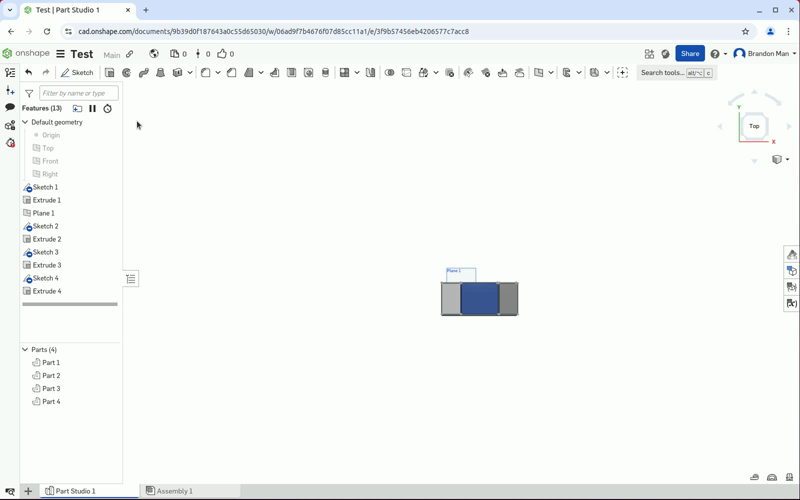
key(up, 3)
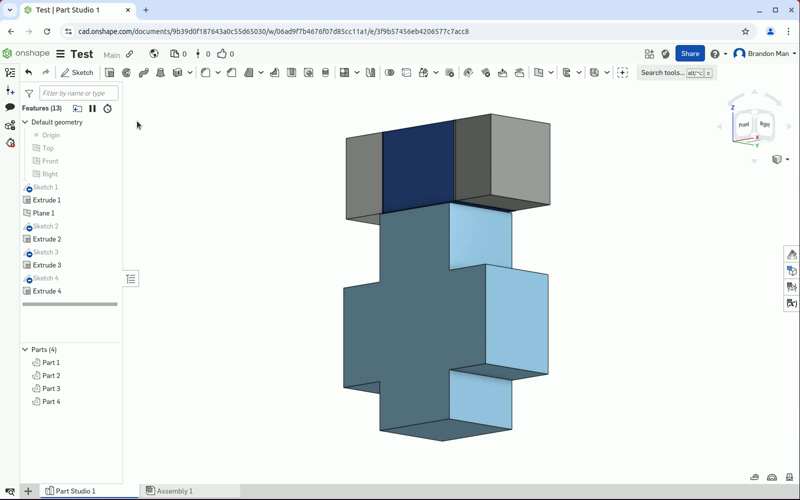
key(left, 3)
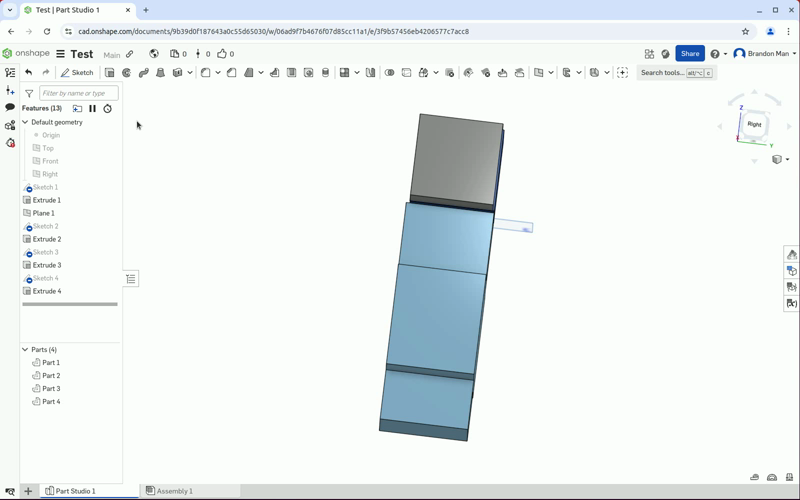
key(right, 3)
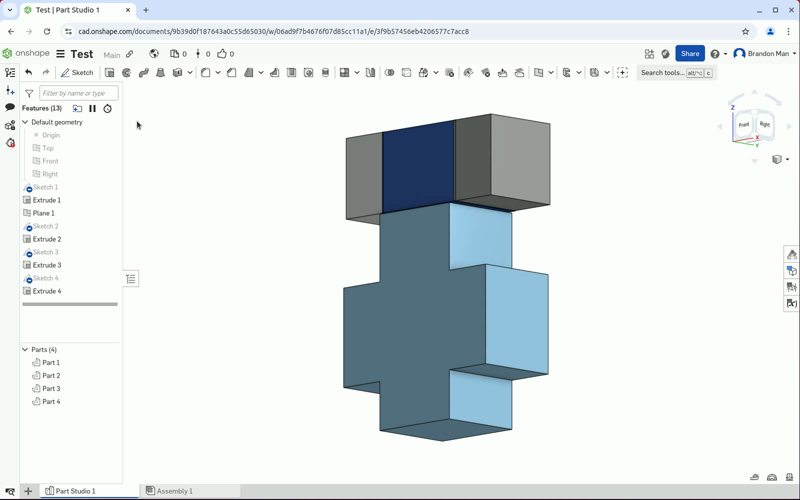
key(down, 3)
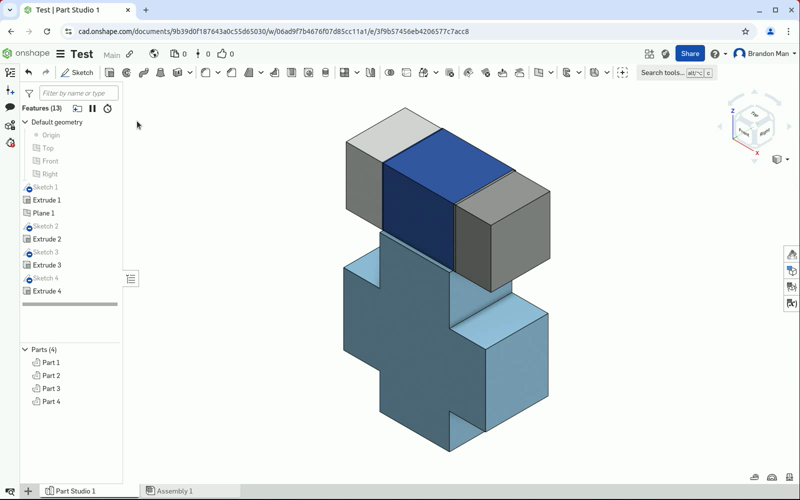
mouse_move(73, 189)
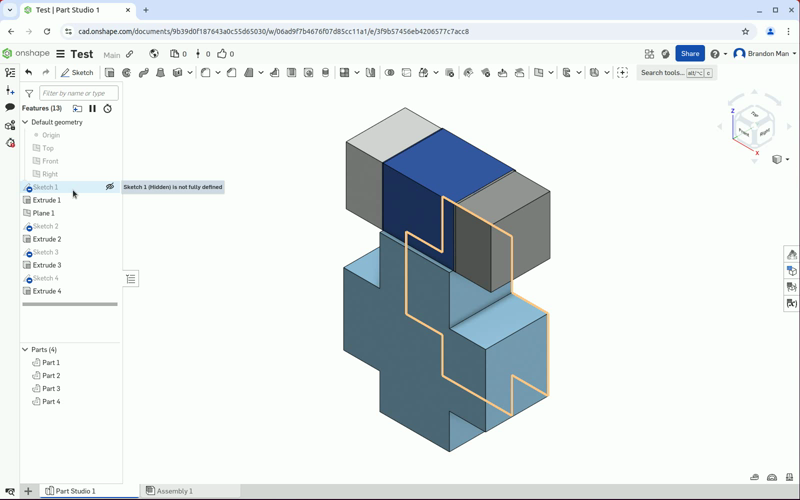
click(73, 189)